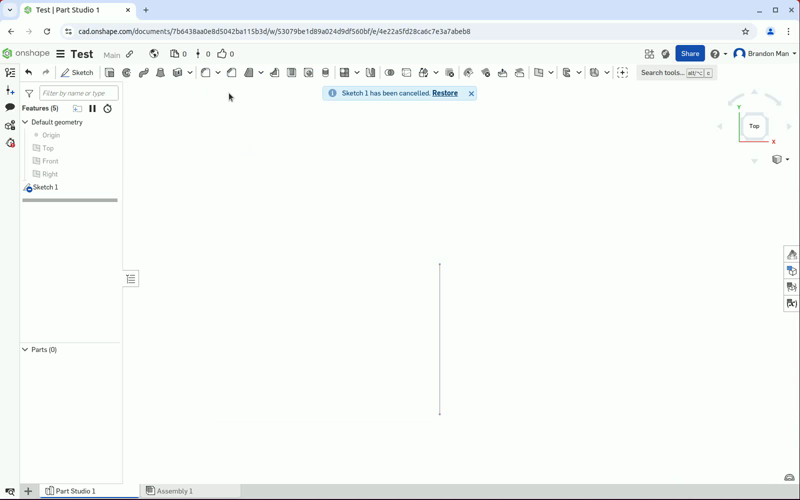
key(shift+h)
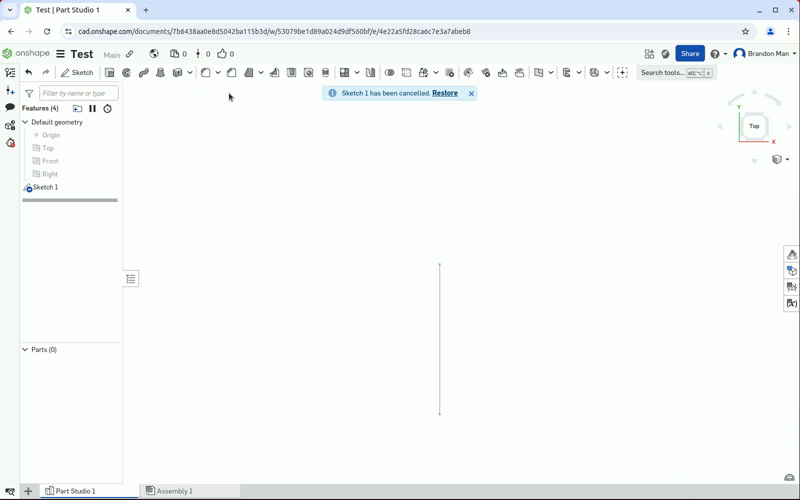
key(shift+s)
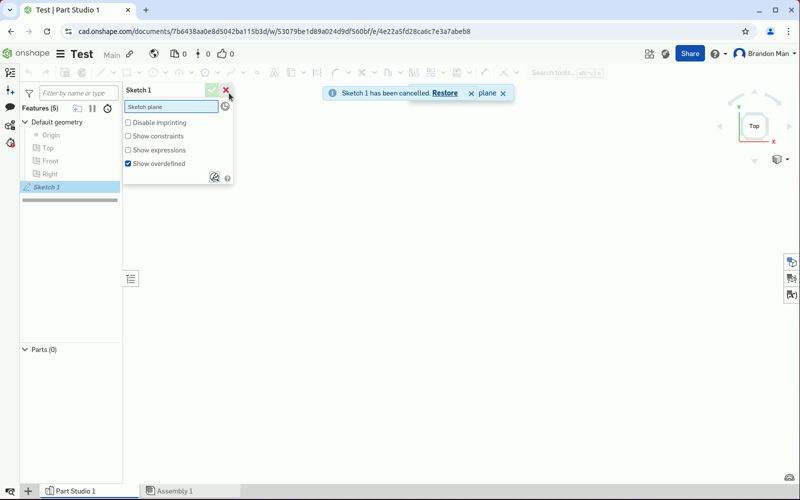
mouse_move(73, 150)
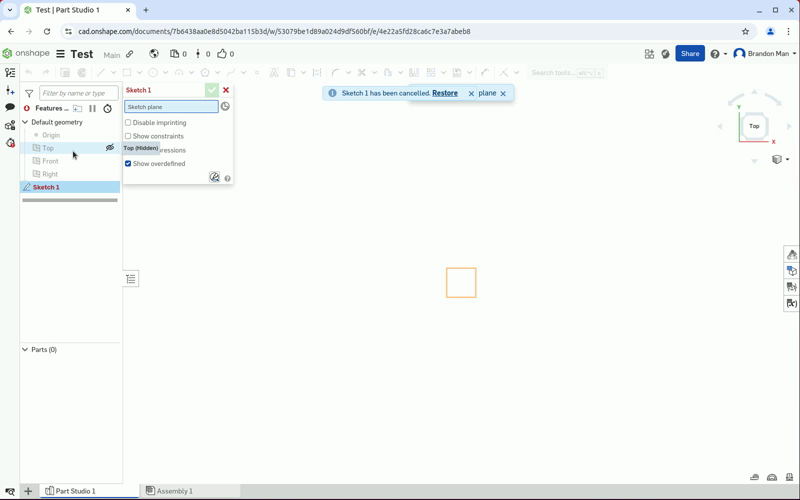
click(73, 150)
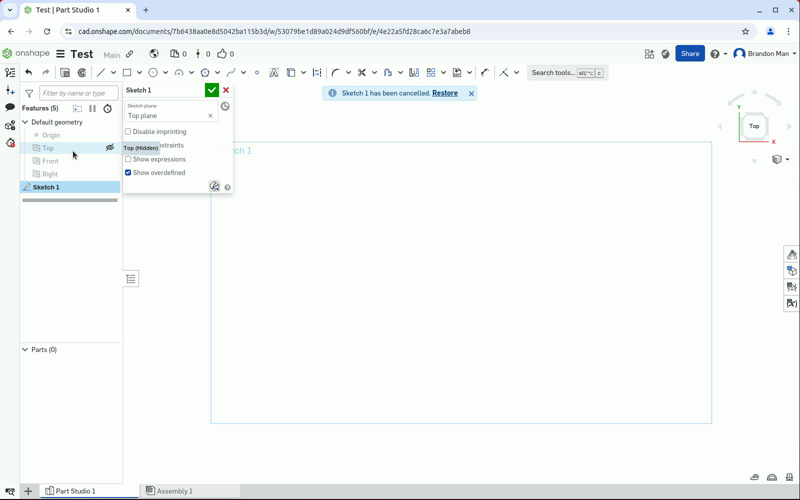
mouse_move(73, 352)
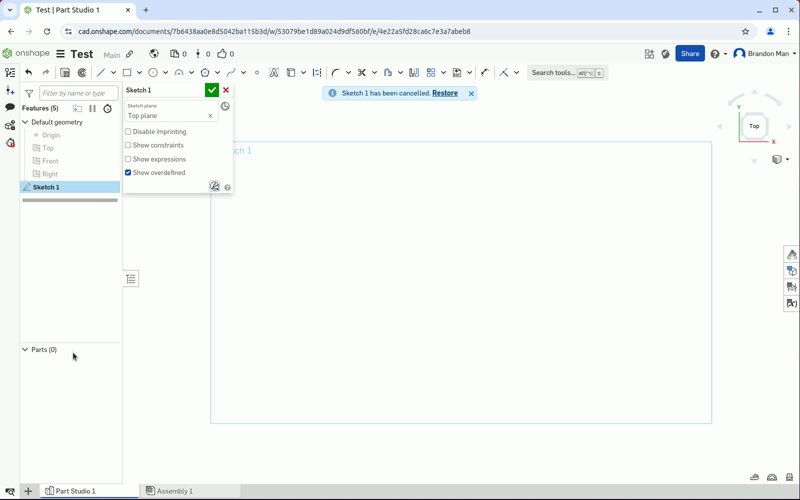
key(y)
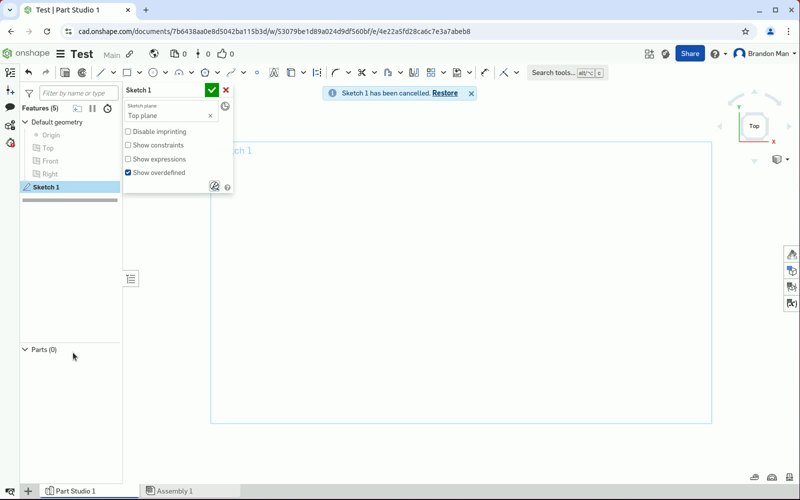
key(a)
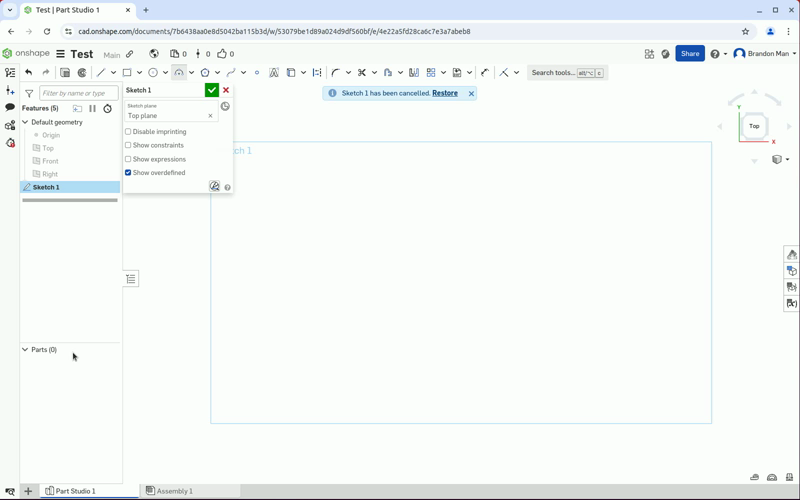
key_down(shift)
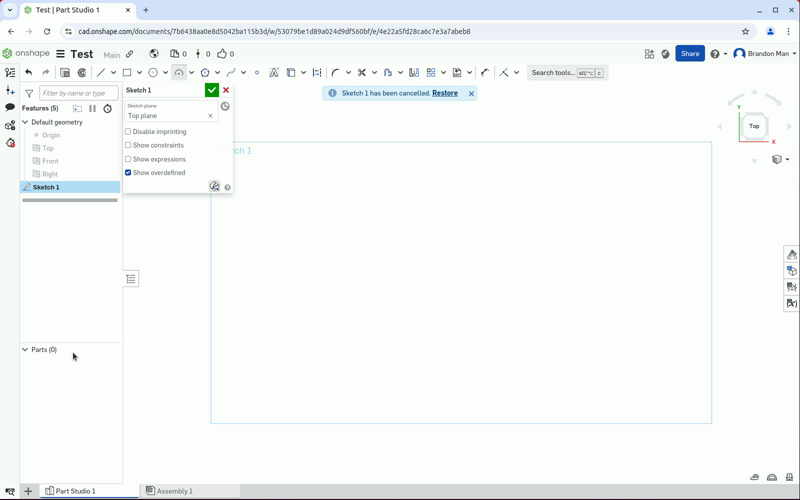
mouse_move(389, 249)
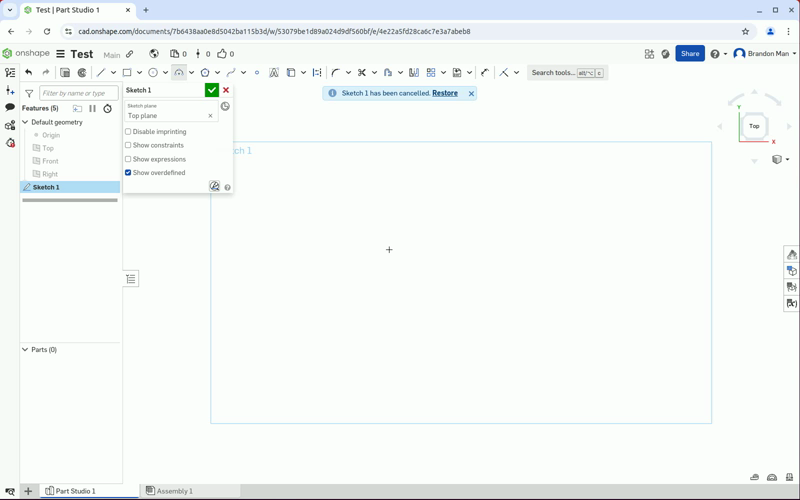
click(389, 249)
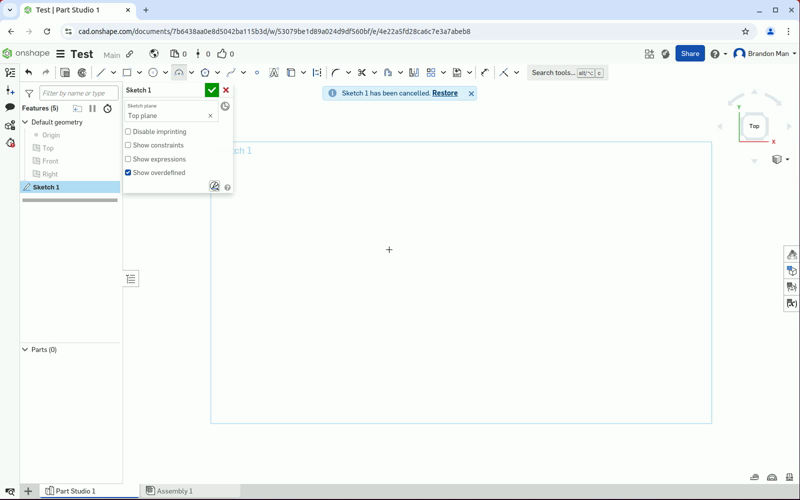
key_up(shift)
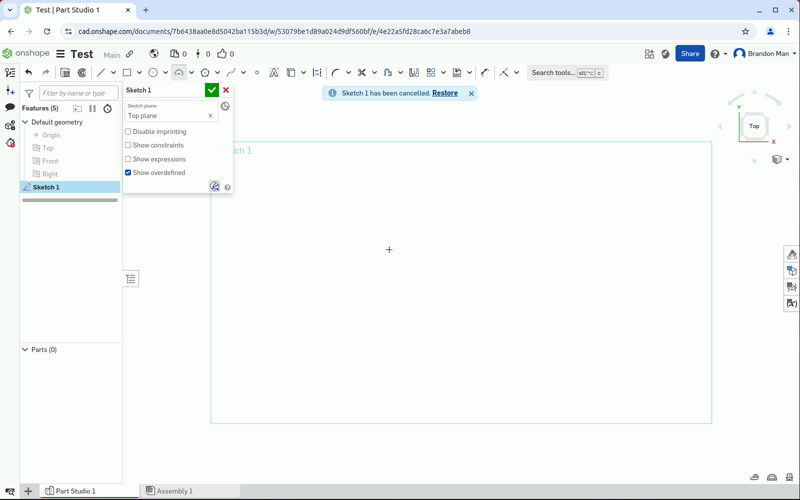
key_down(shift)
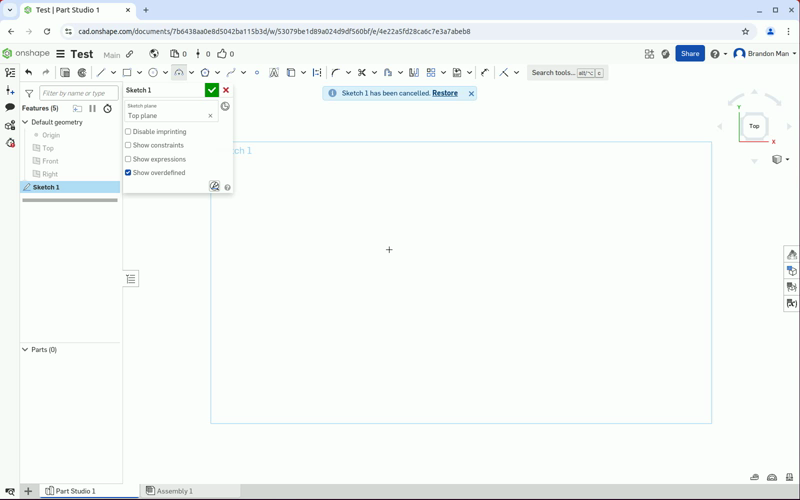
mouse_move(389, 201)
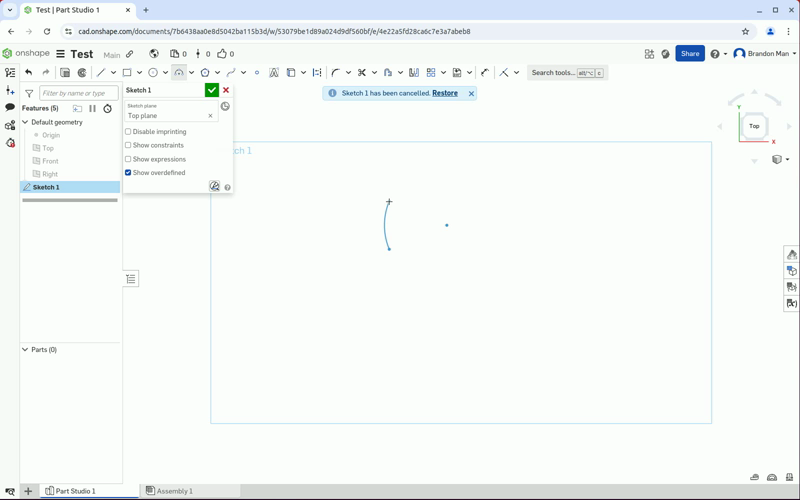
click(389, 201)
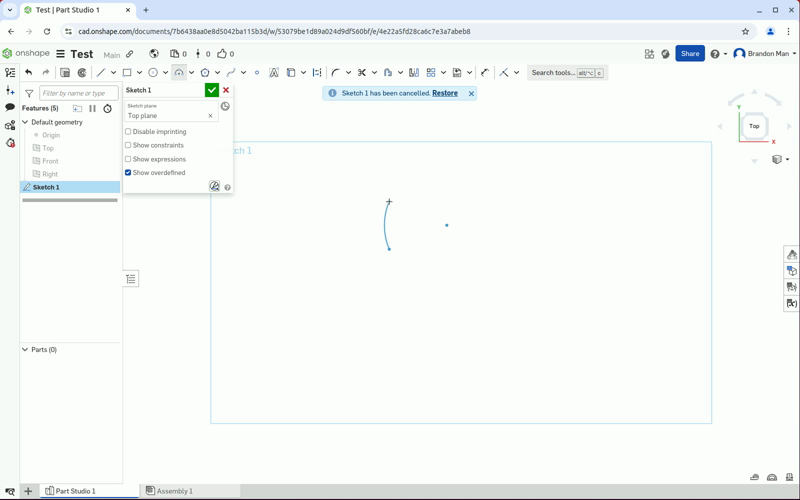
mouse_move(413, 225)
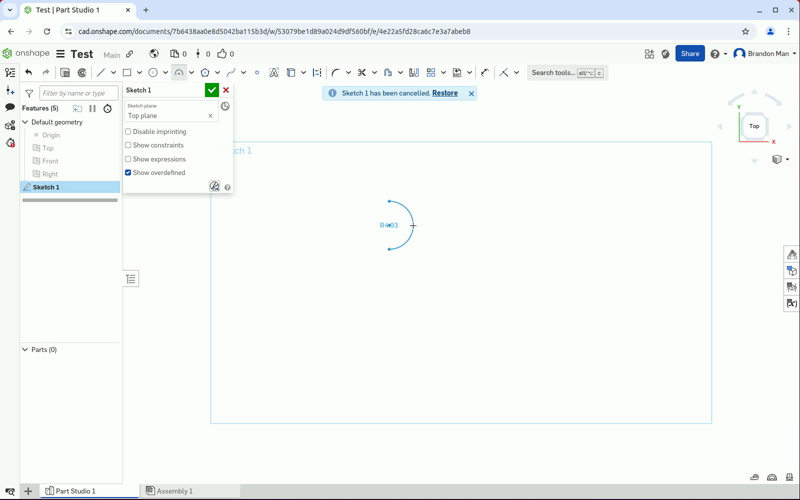
click(413, 225)
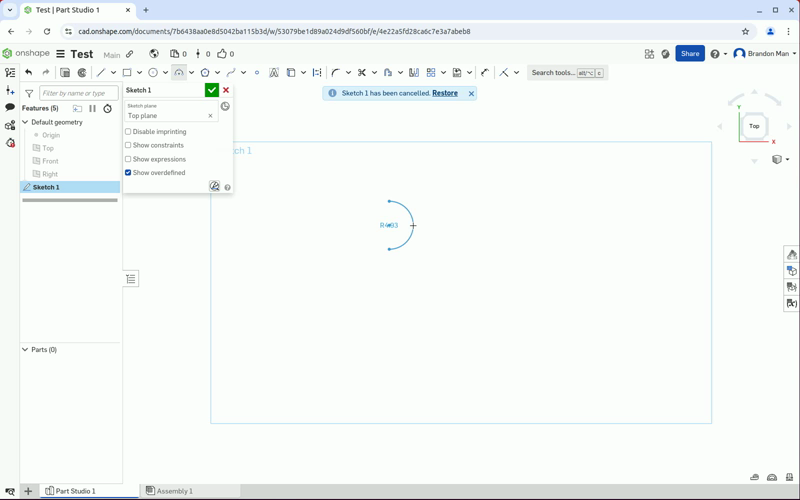
key_up(shift)
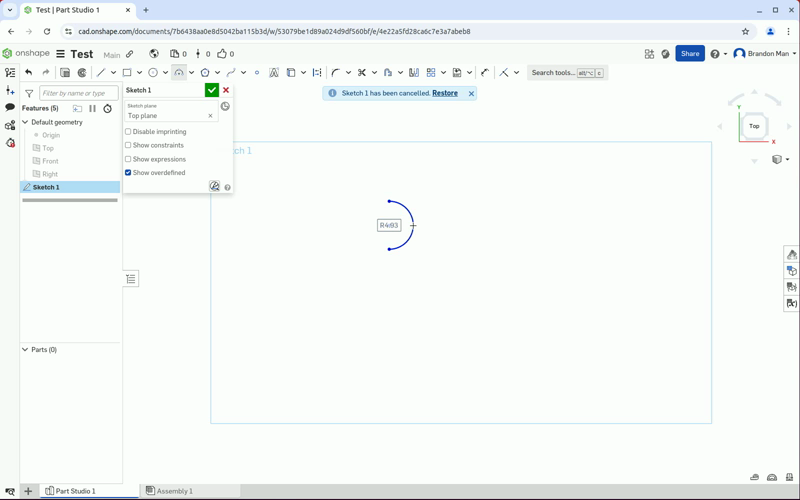
key(esc)
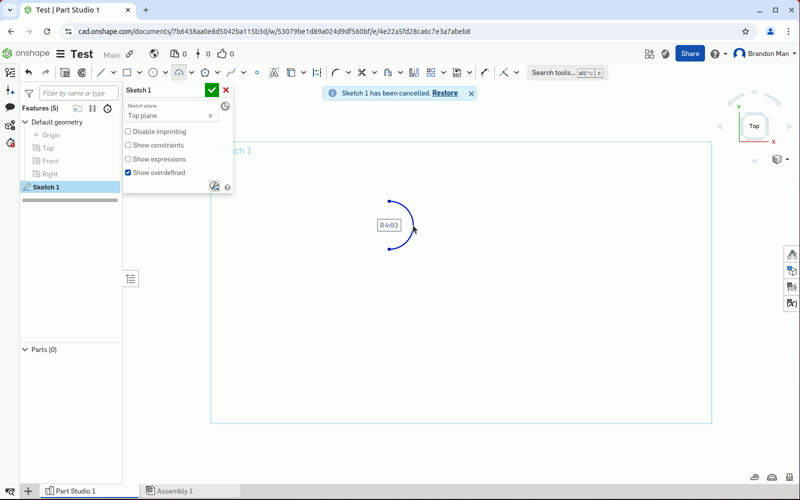
key(l)
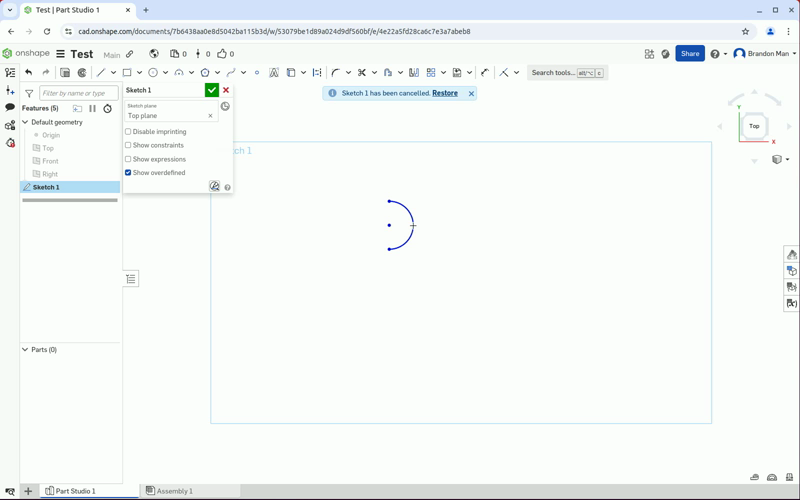
mouse_move(389, 201)
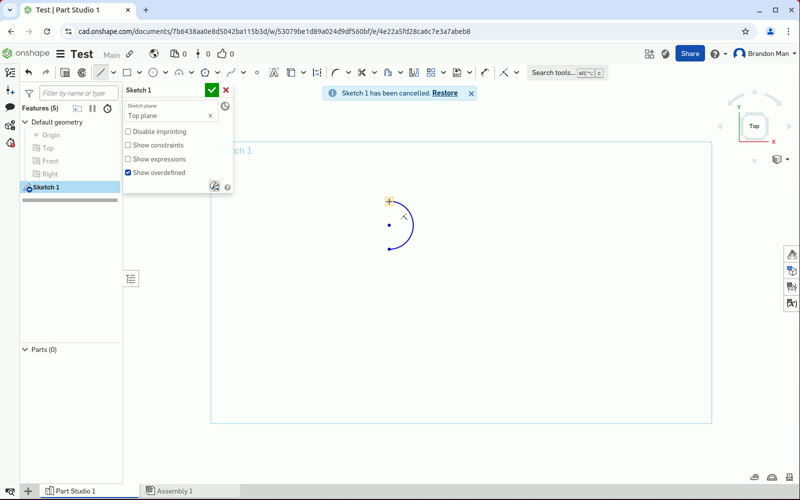
click(389, 201)
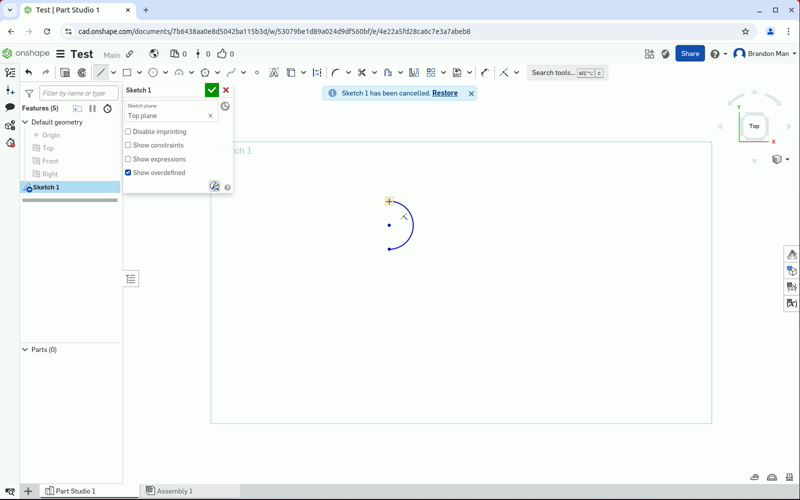
key_down(shift)
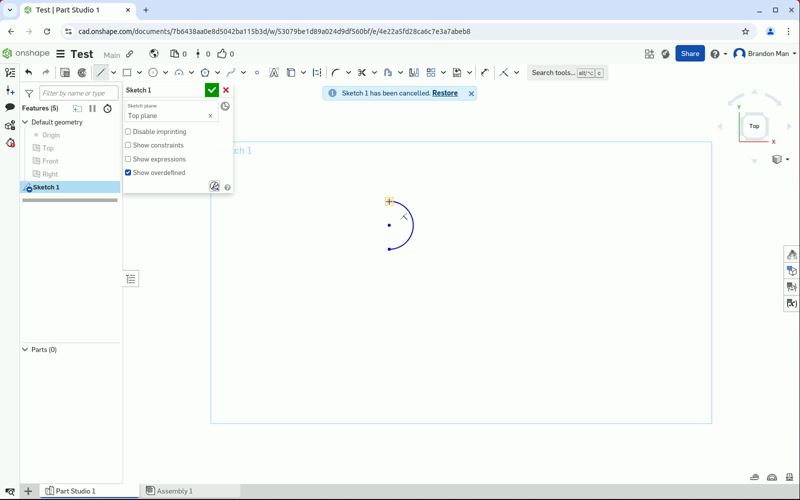
mouse_move(419, 201)
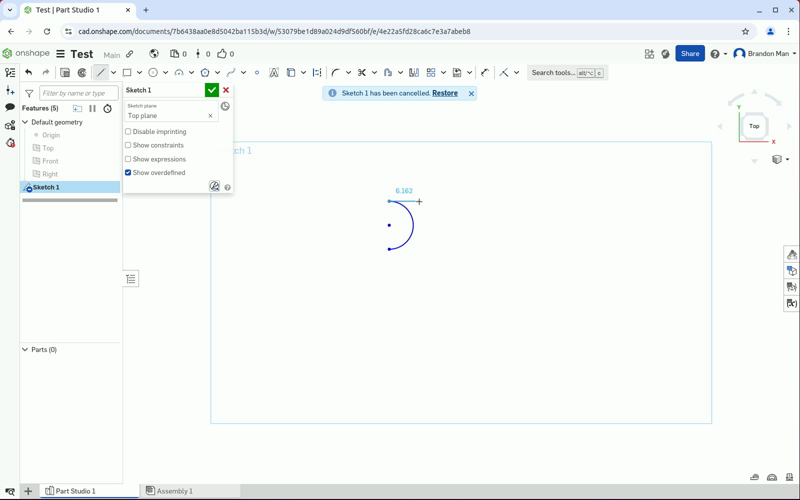
mouse_move(389, 205)
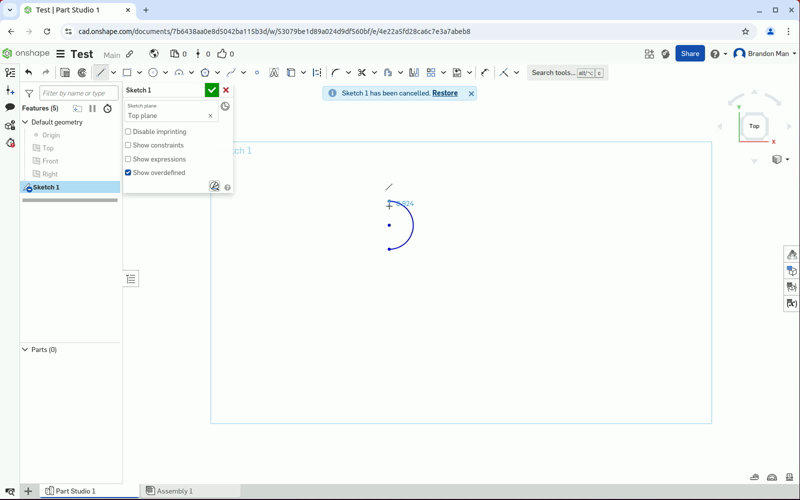
scroll(6)
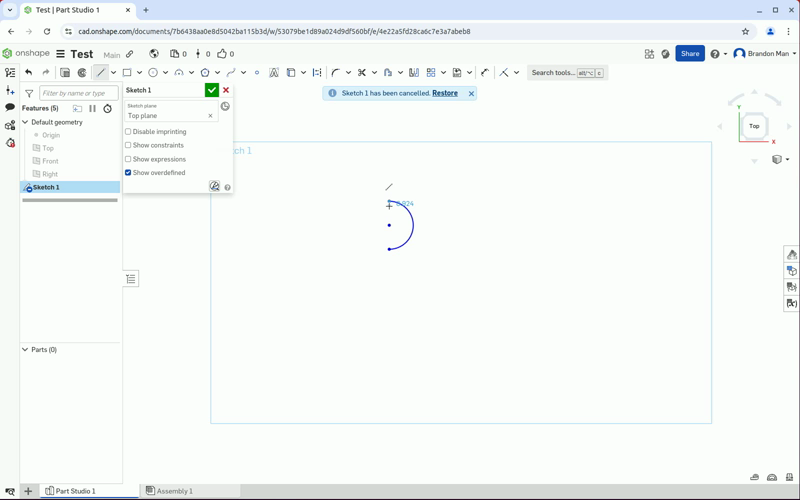
scroll(6)
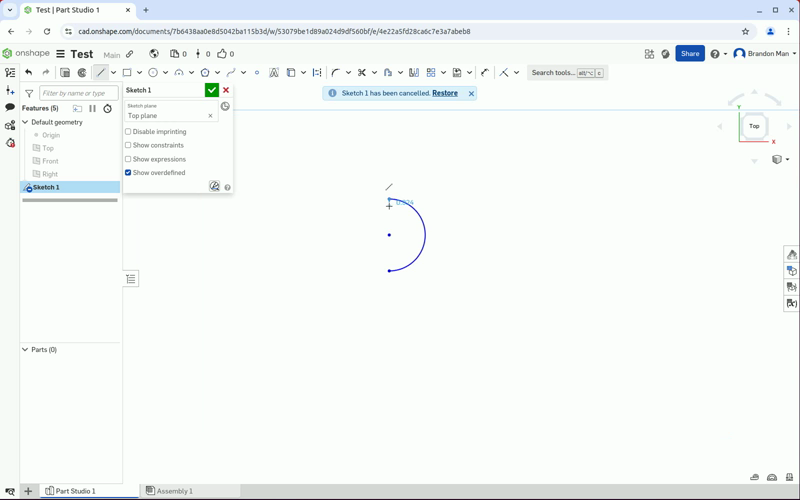
scroll(6)
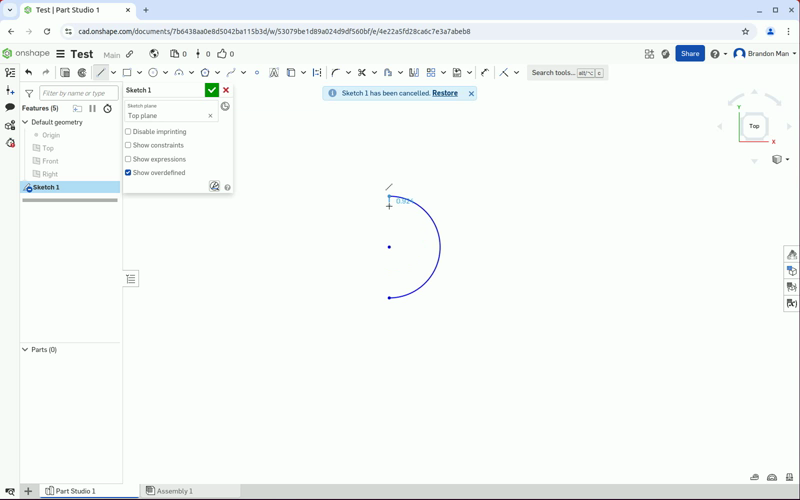
scroll(6)
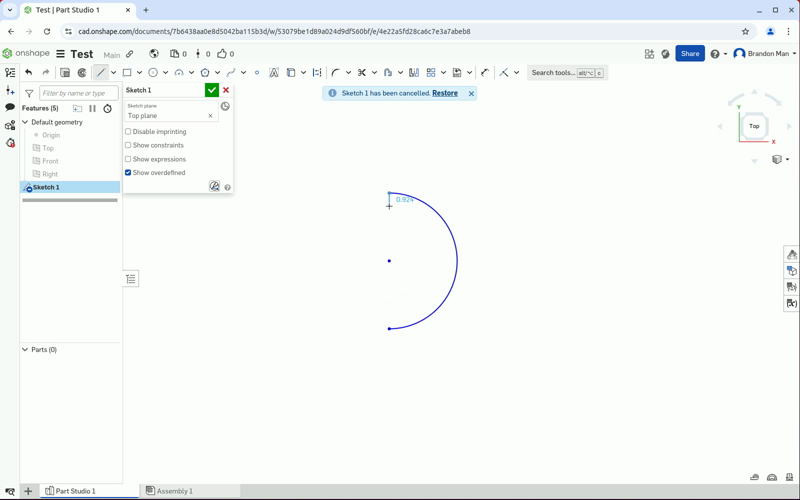
scroll(6)
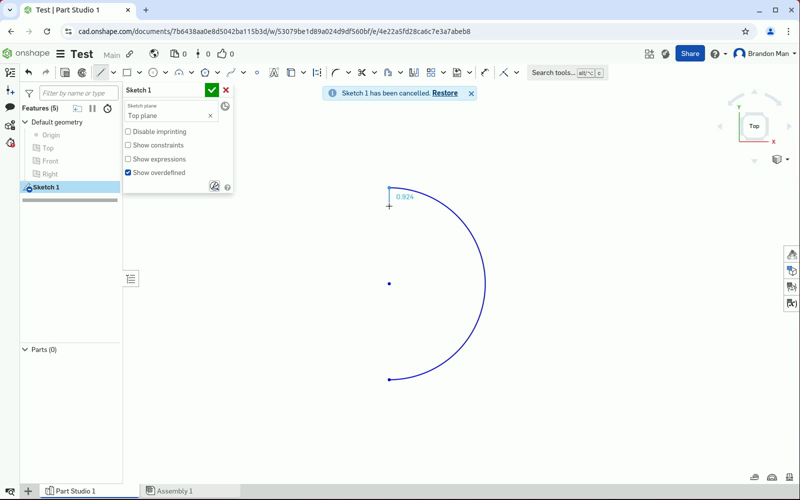
scroll(6)
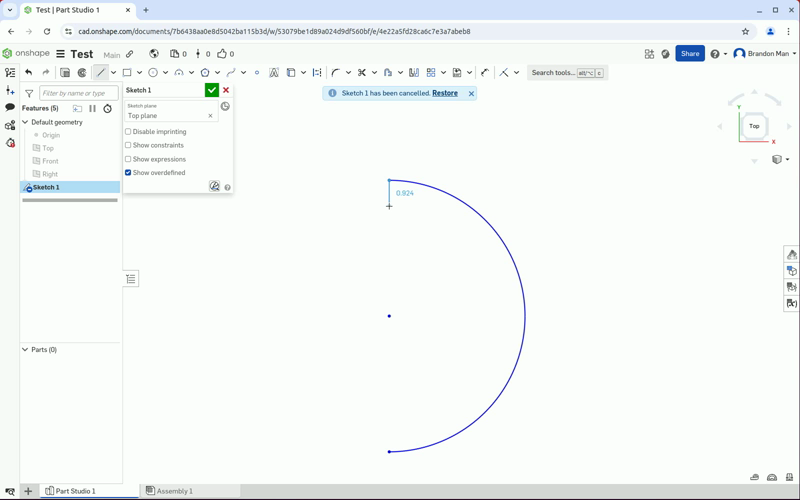
scroll(6)
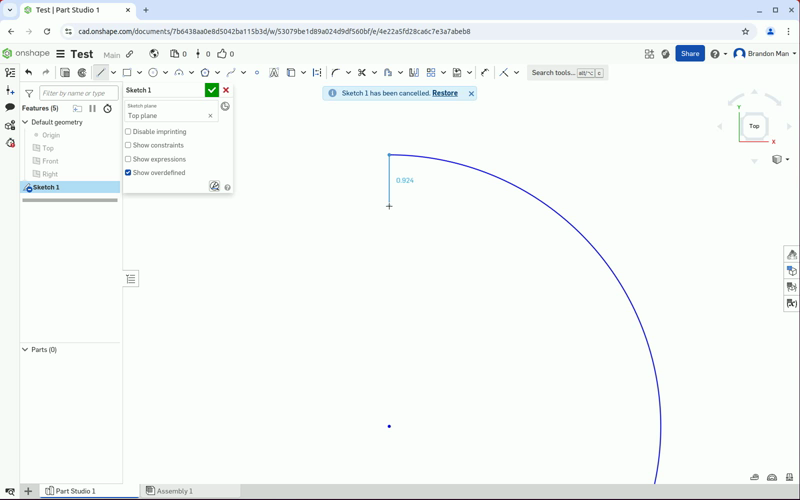
click(389, 205)
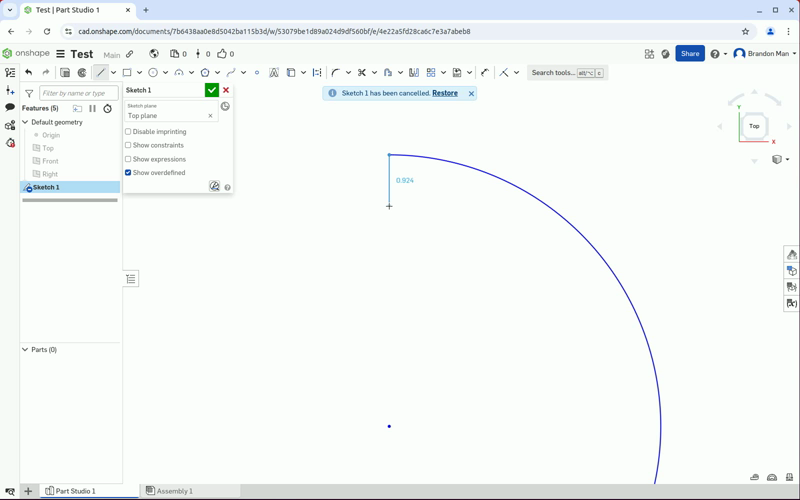
scroll(-6)
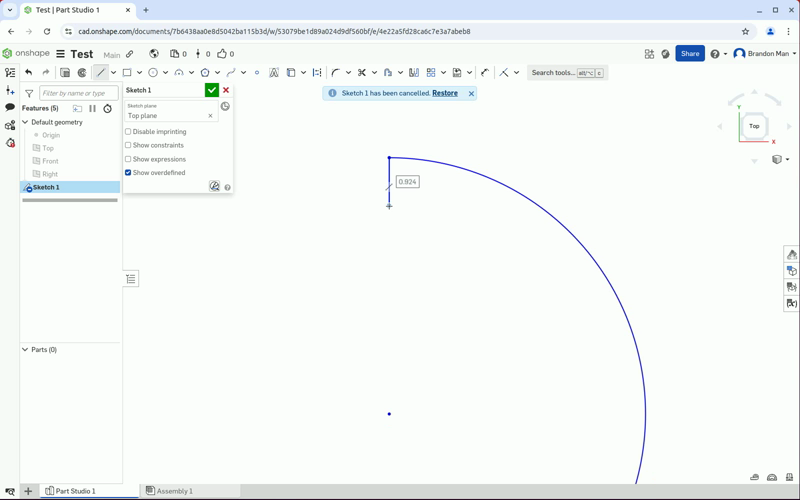
scroll(-6)
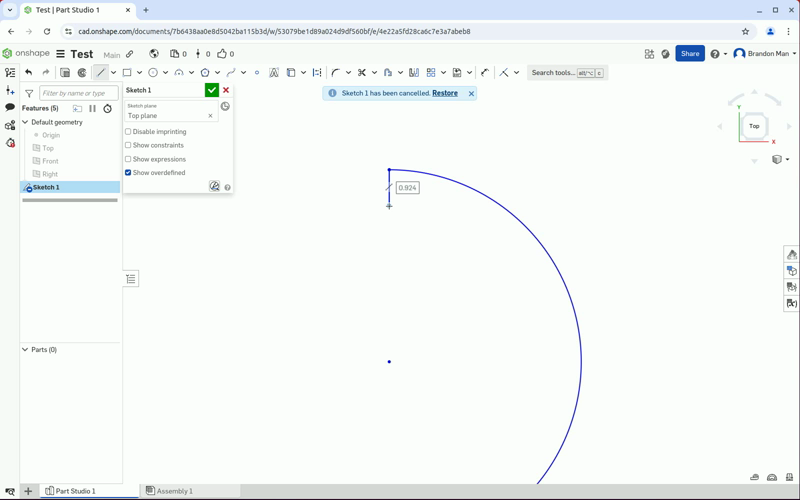
scroll(-6)
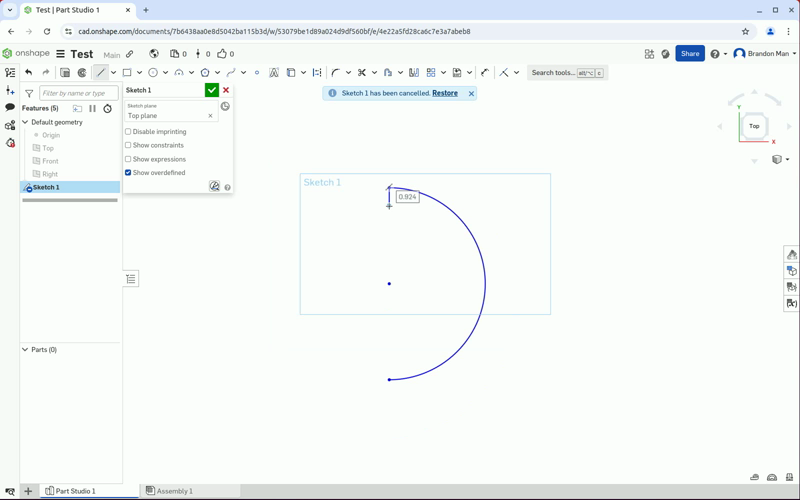
scroll(-6)
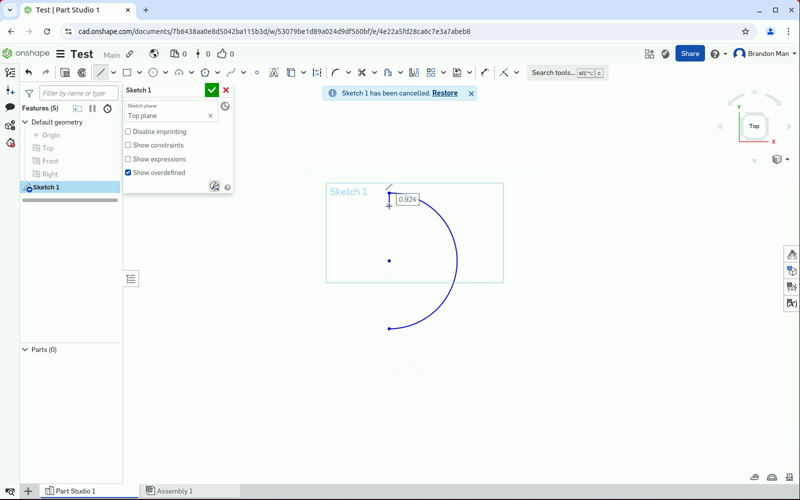
scroll(-6)
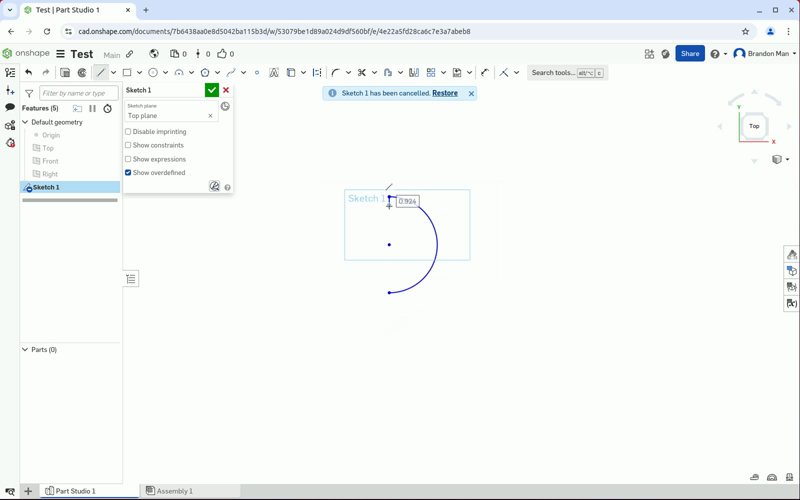
scroll(-6)
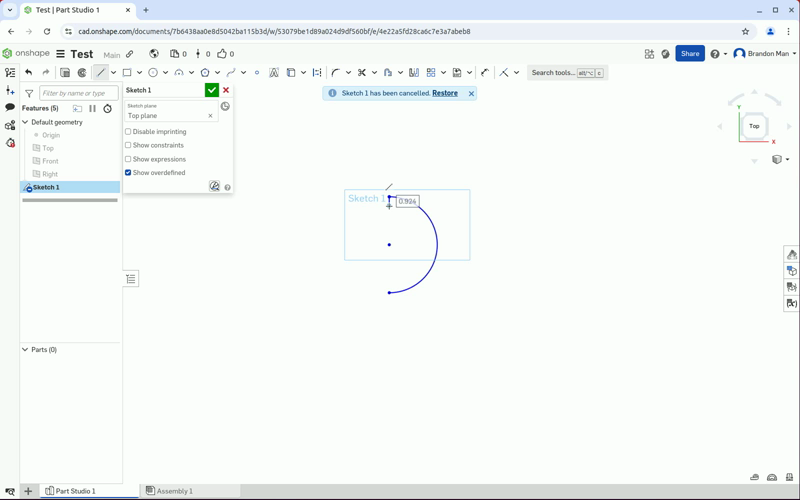
scroll(-6)
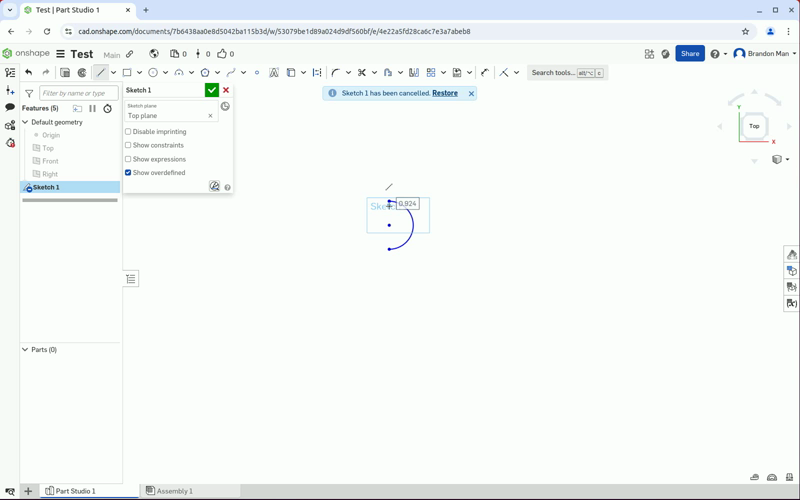
key_up(shift)
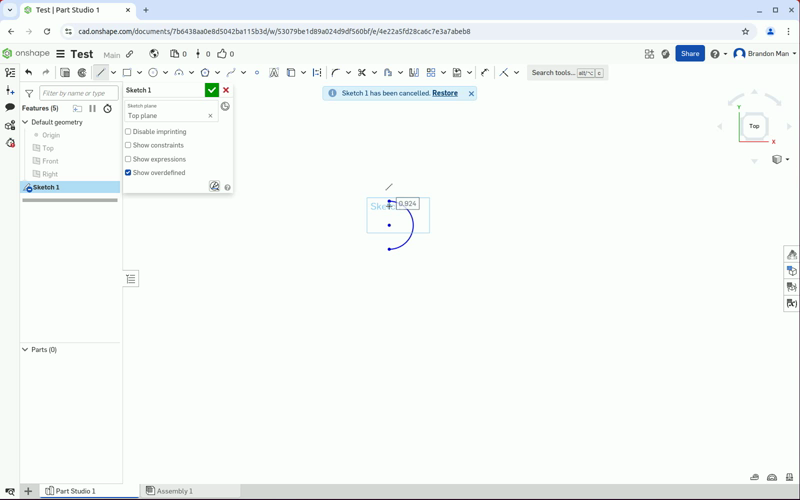
key(esc)
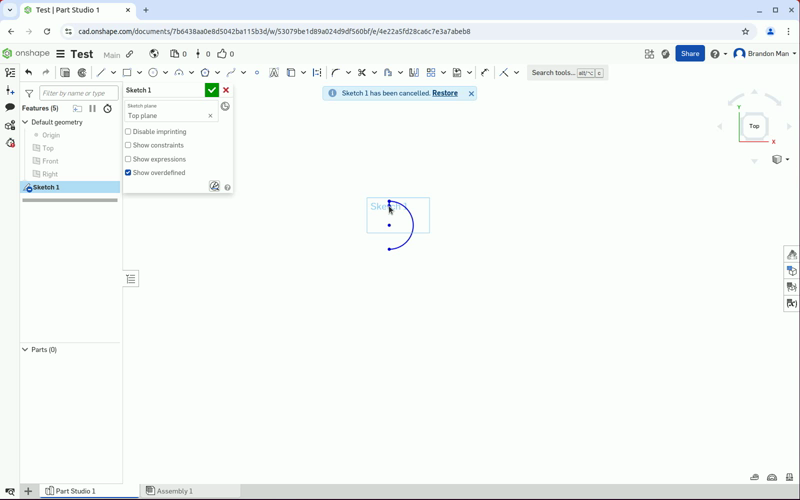
key(a)
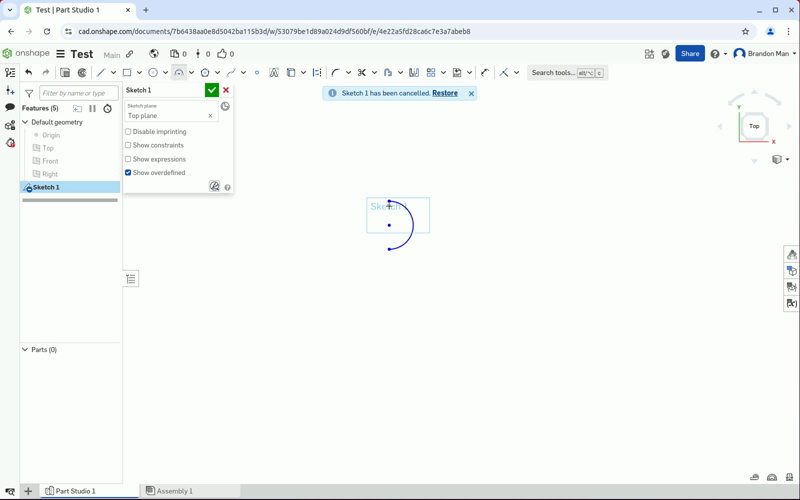
mouse_move(389, 205)
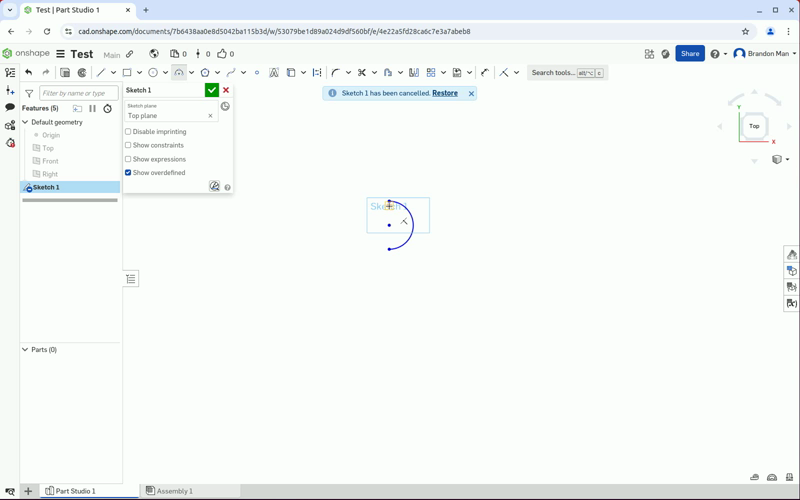
click(389, 205)
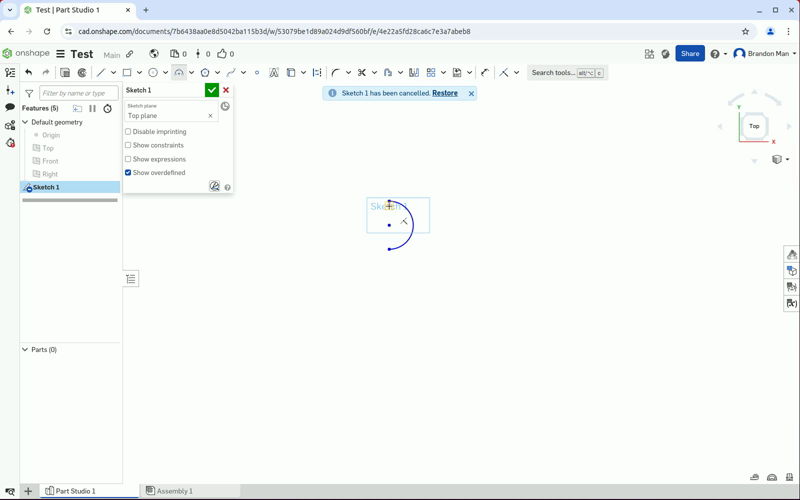
key_down(shift)
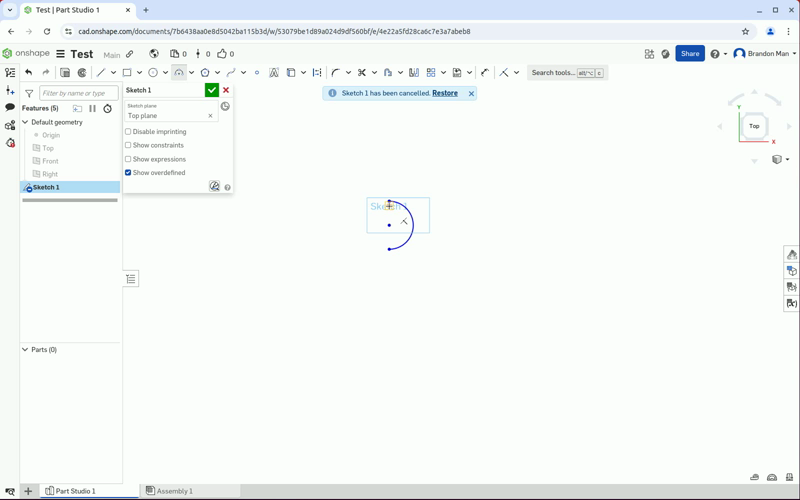
mouse_move(389, 243)
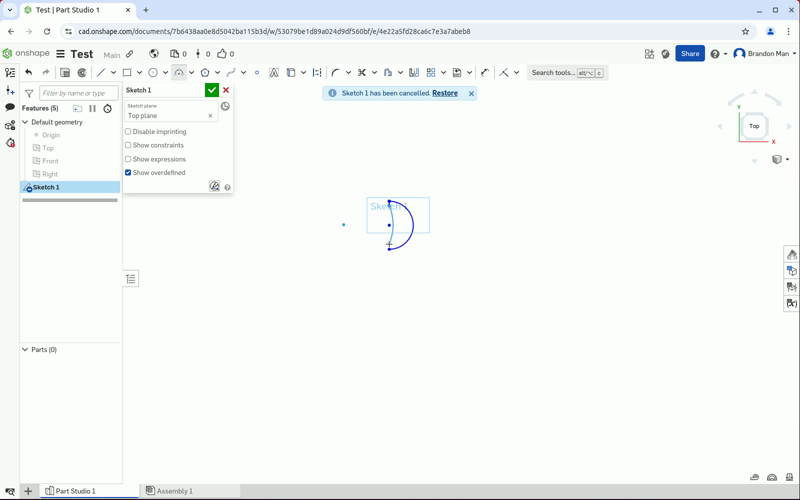
click(389, 243)
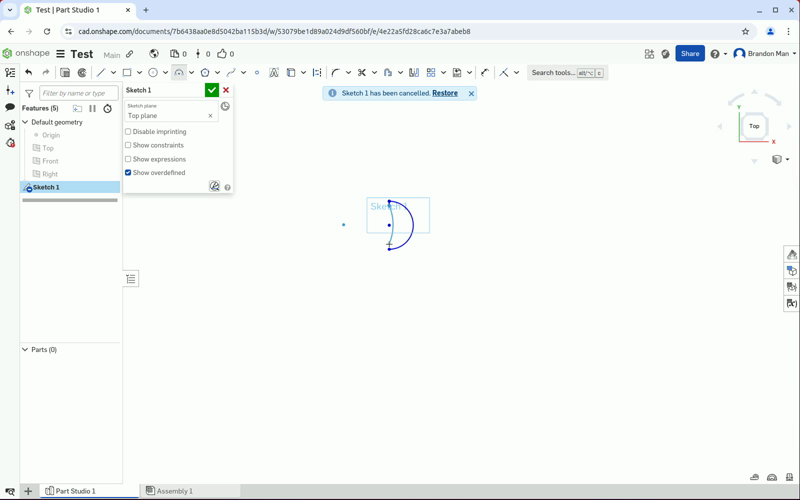
mouse_move(408, 224)
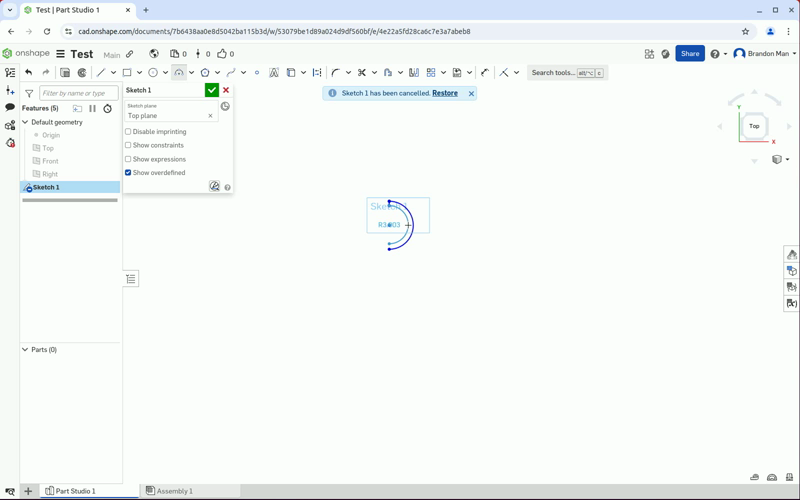
click(408, 224)
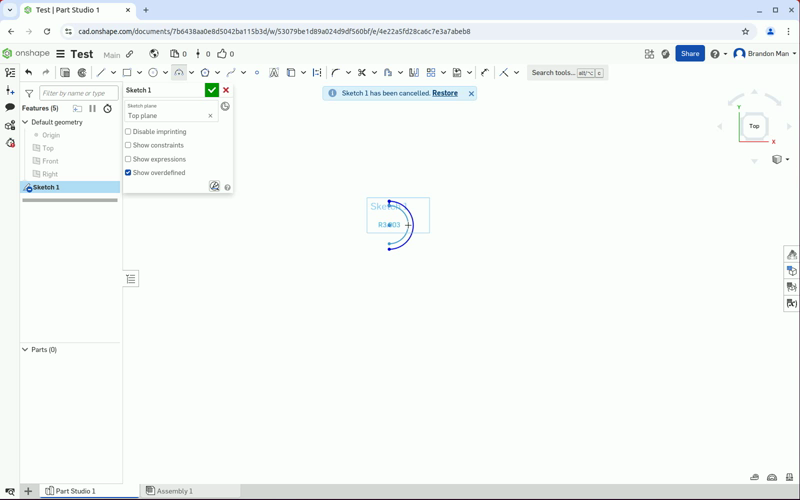
key_up(shift)
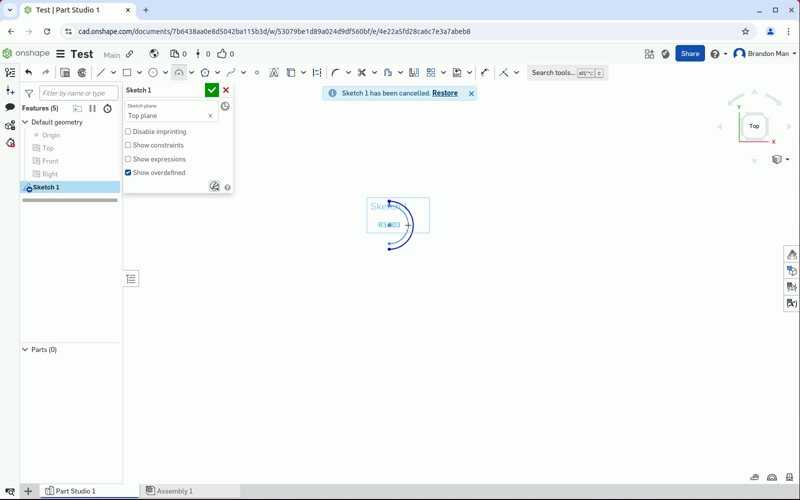
key(esc)
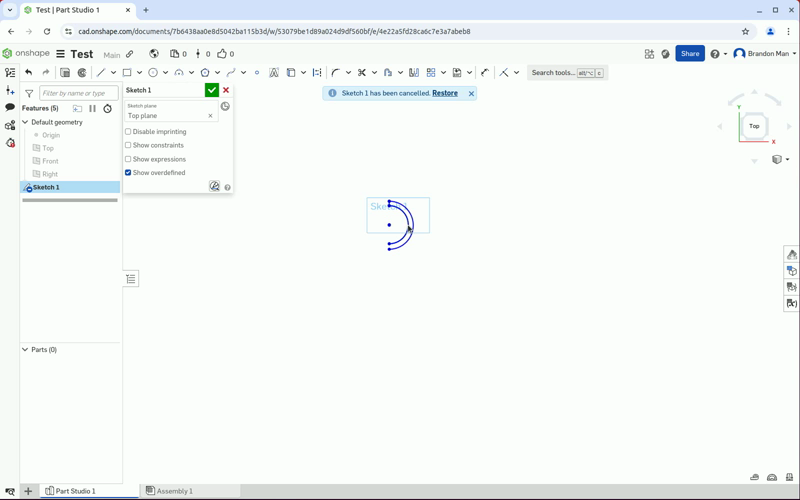
key(l)
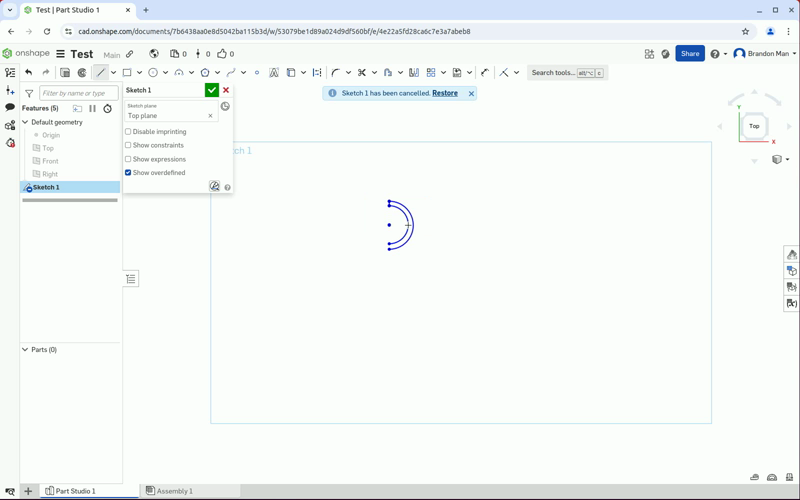
mouse_move(389, 243)
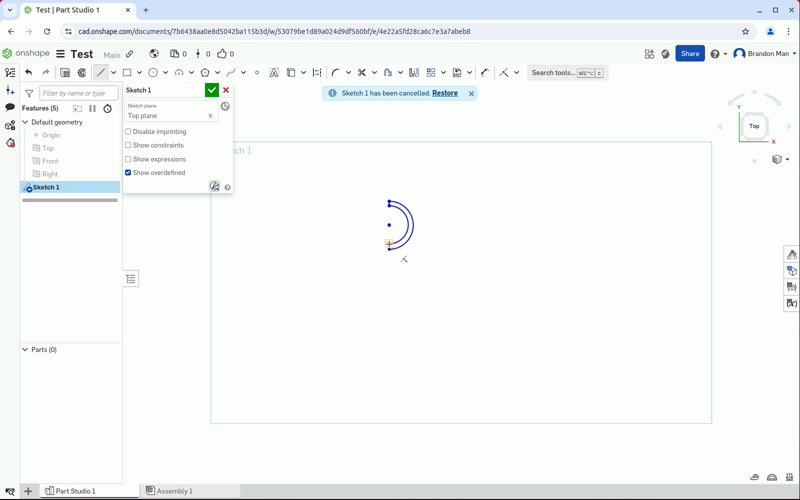
click(389, 243)
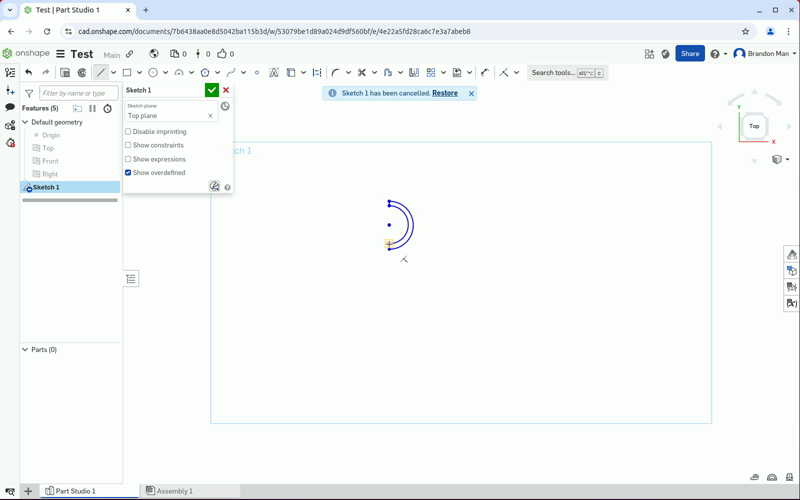
mouse_move(419, 243)
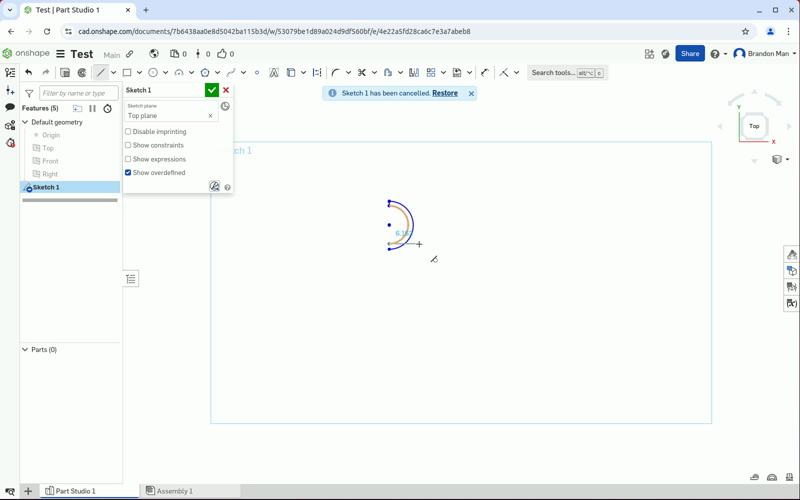
key_down(shift)
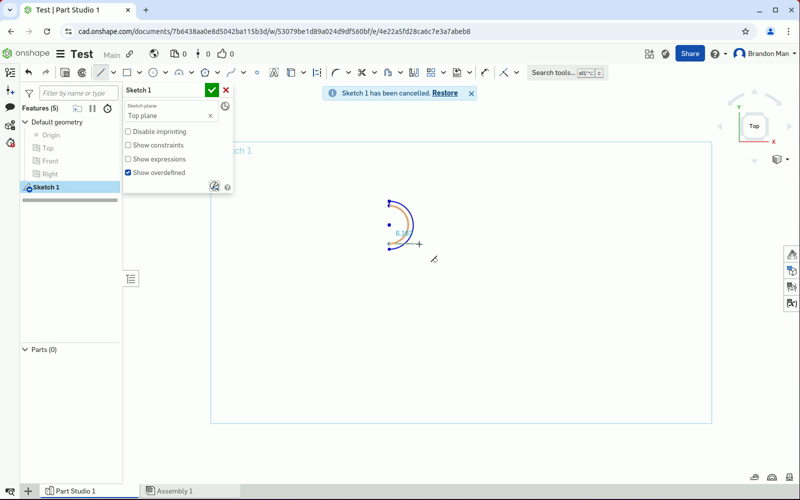
mouse_move(389, 249)
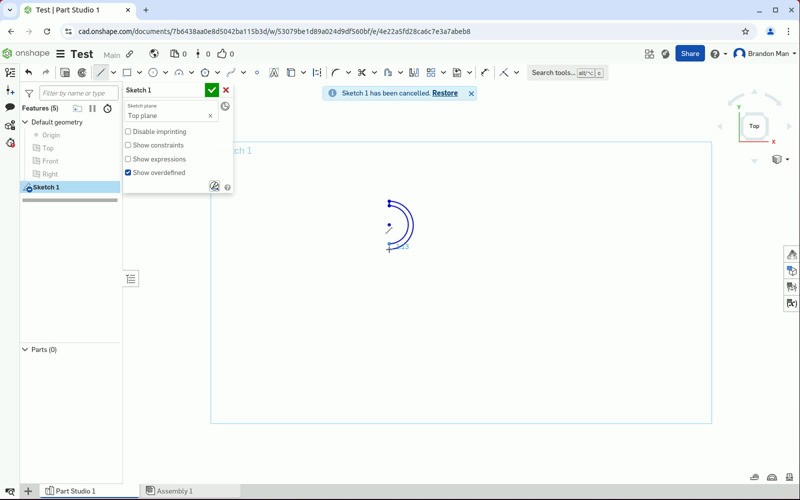
scroll(6)
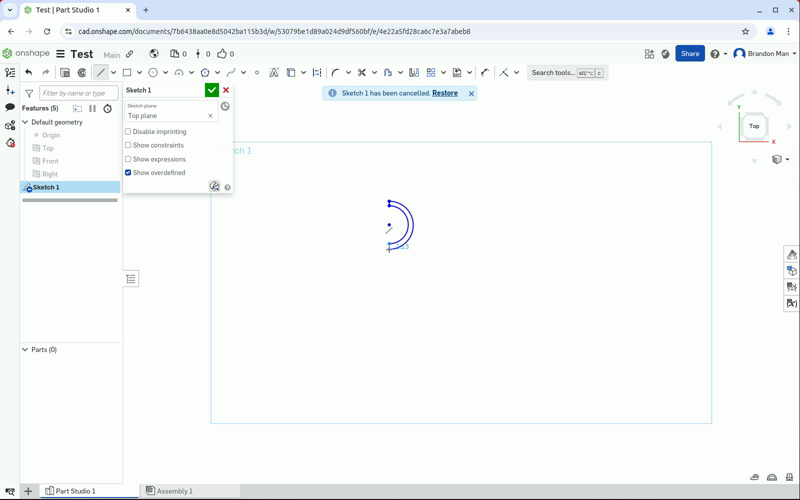
scroll(6)
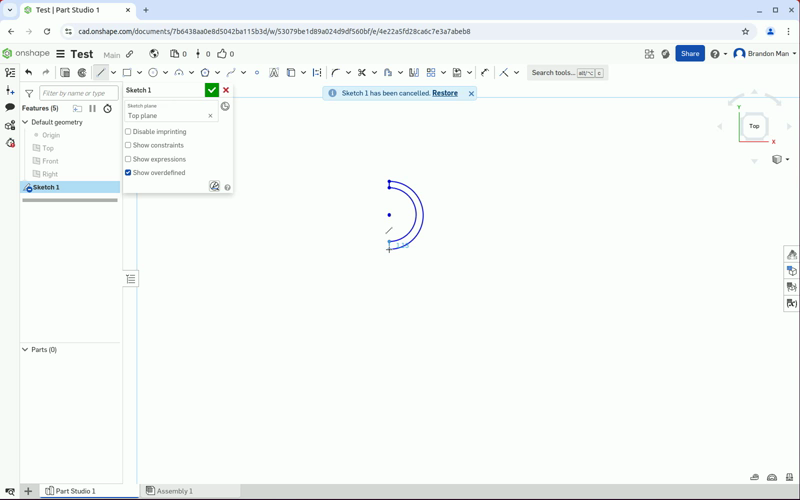
scroll(6)
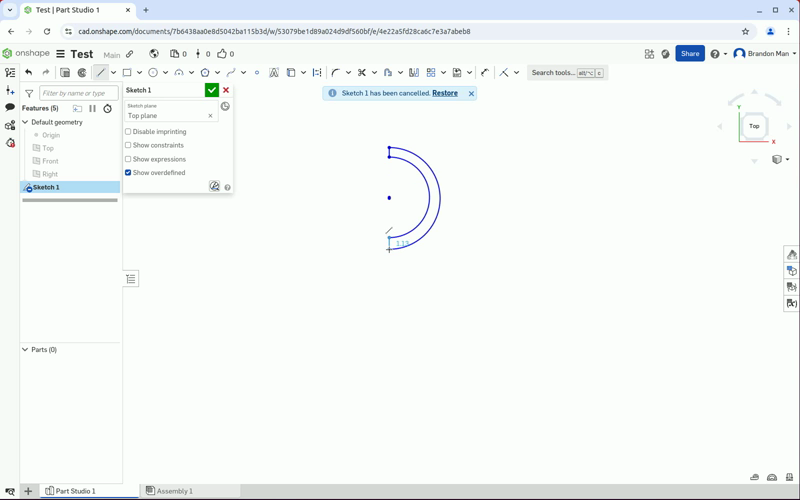
scroll(6)
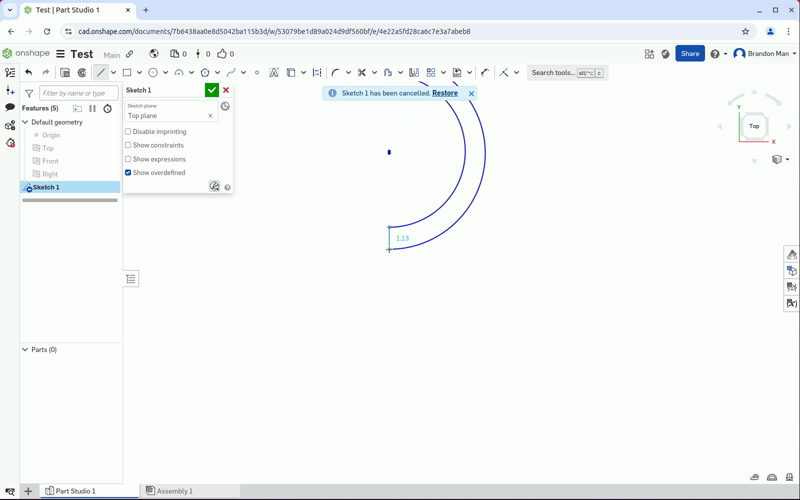
scroll(6)
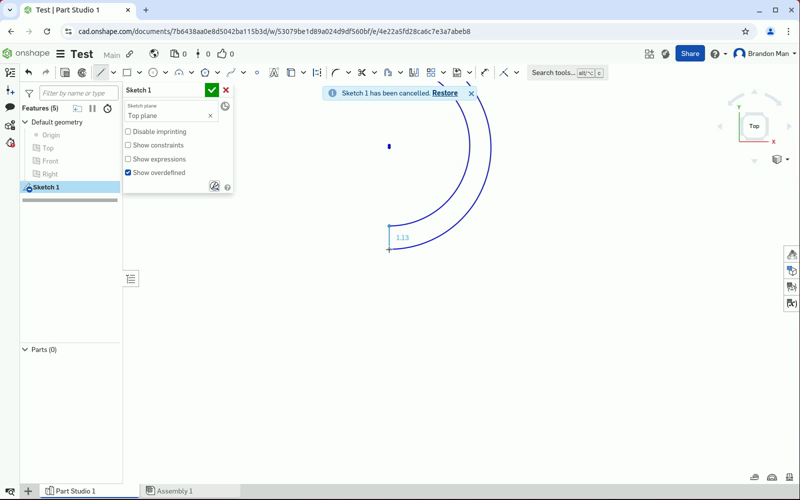
scroll(6)
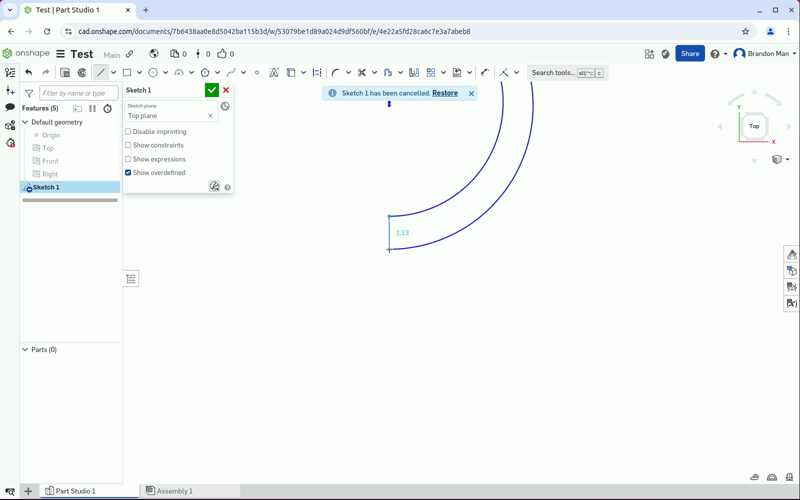
scroll(6)
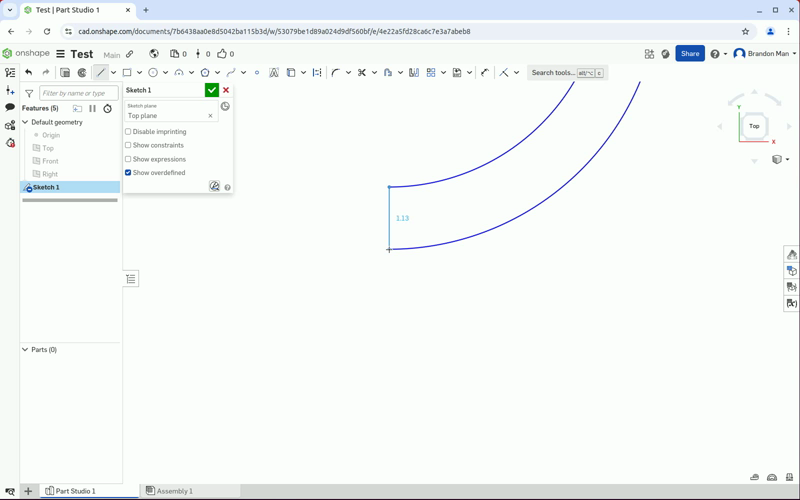
key_up(shift)
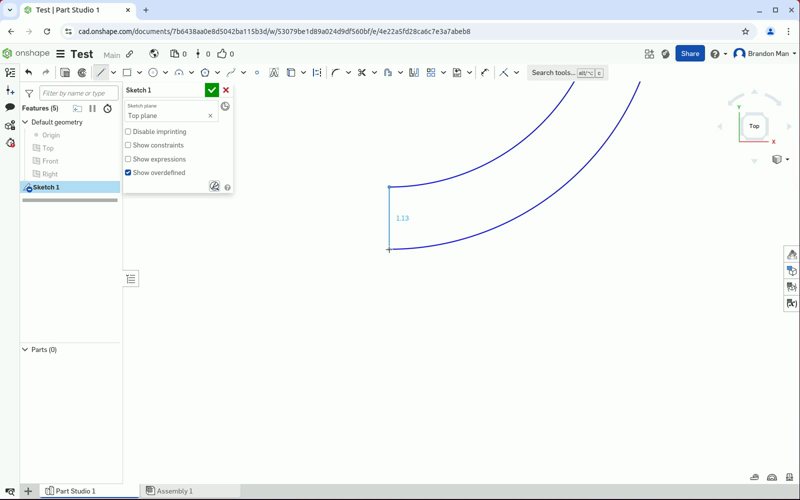
click(389, 249)
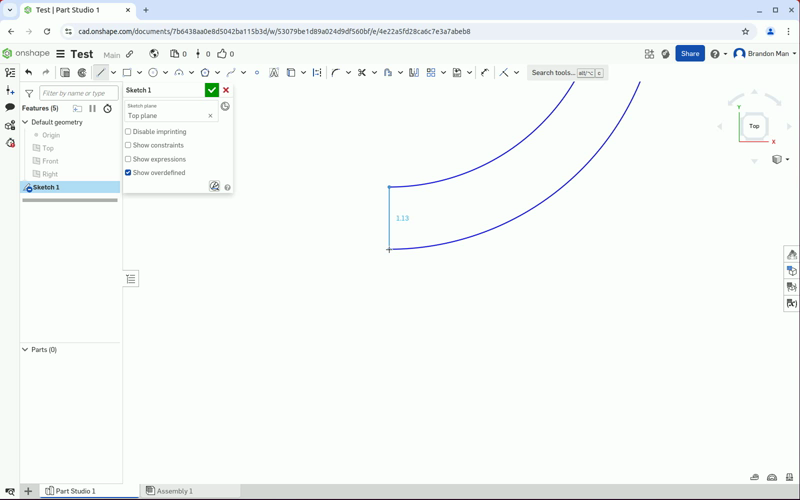
scroll(-6)
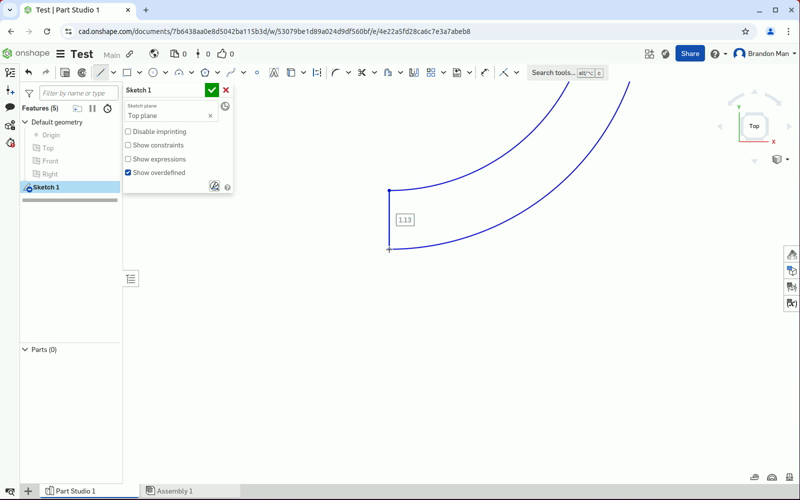
scroll(-6)
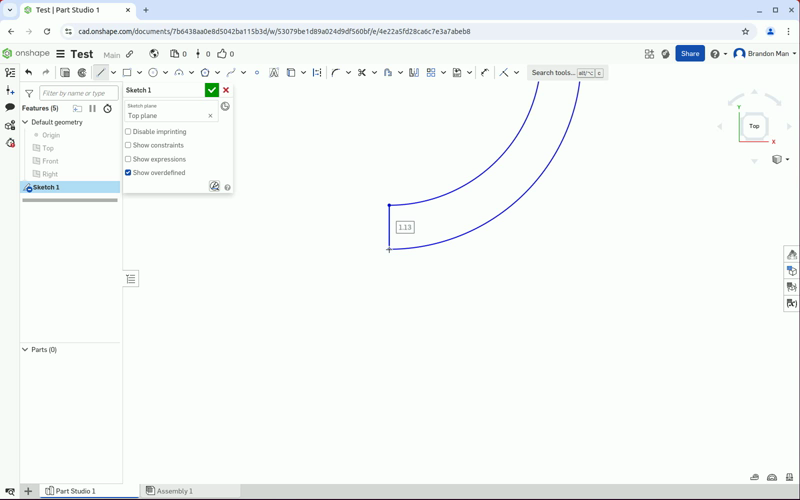
scroll(-6)
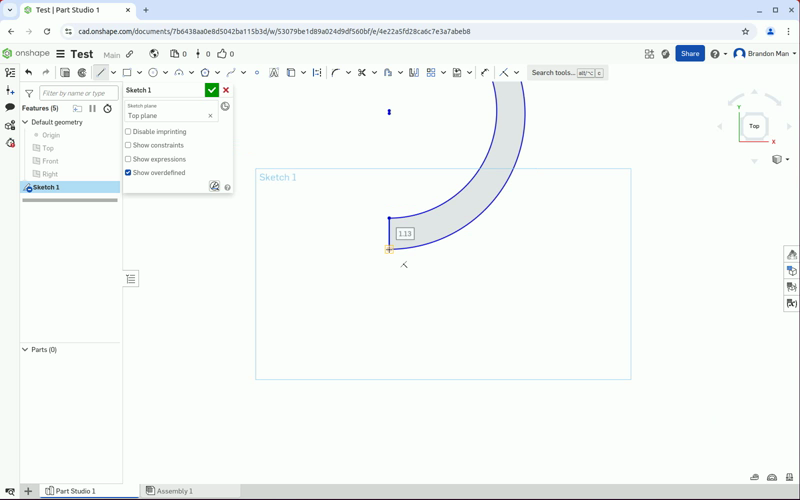
scroll(-6)
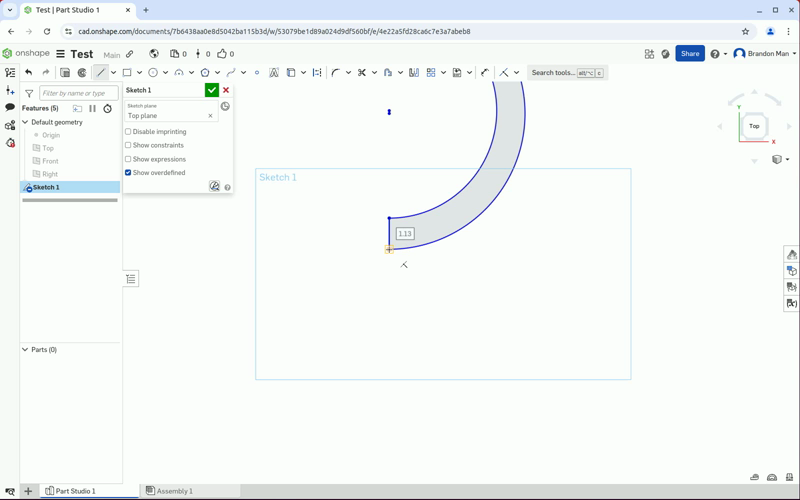
scroll(-6)
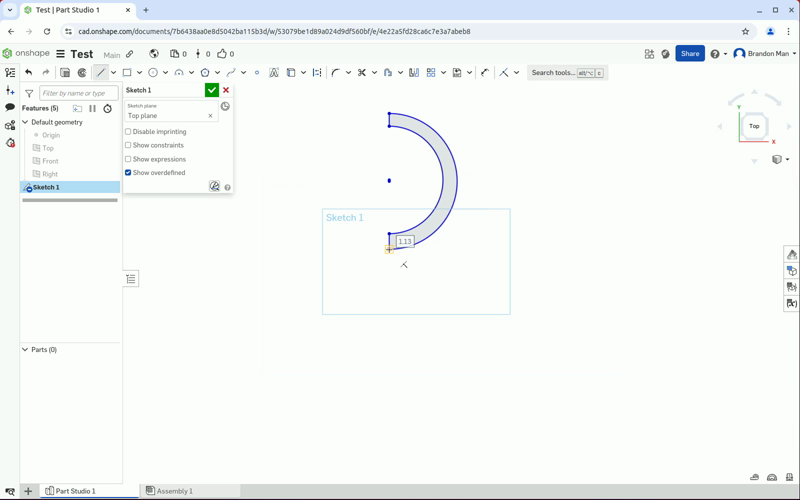
scroll(-6)
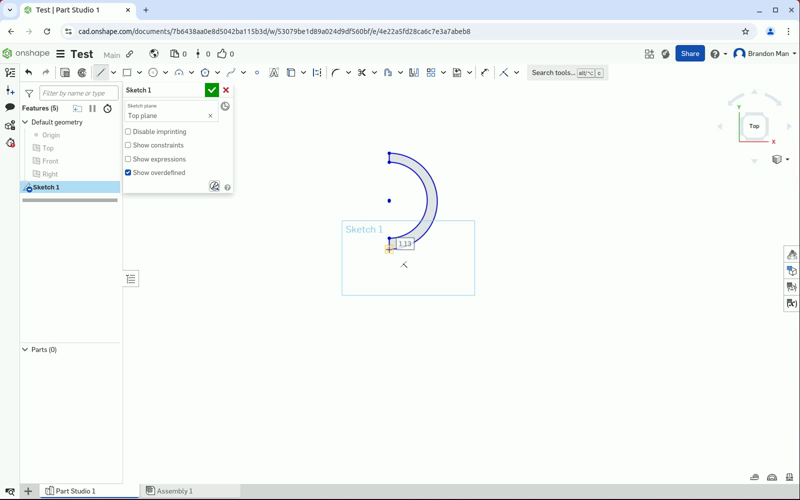
scroll(-6)
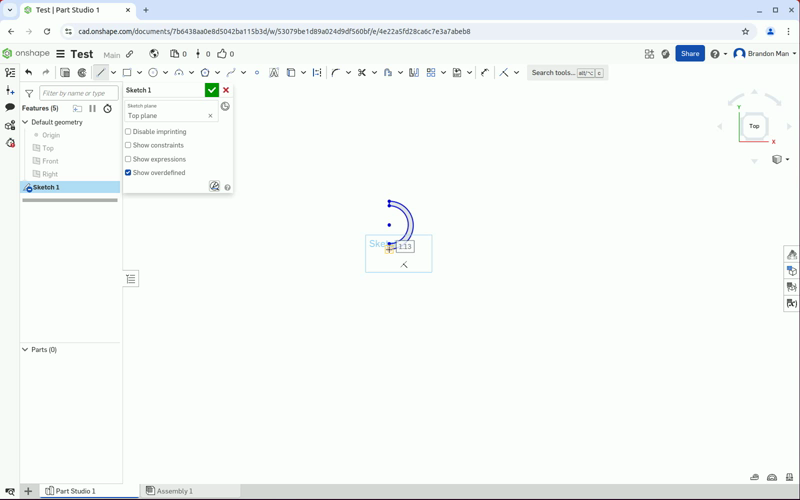
key(esc)
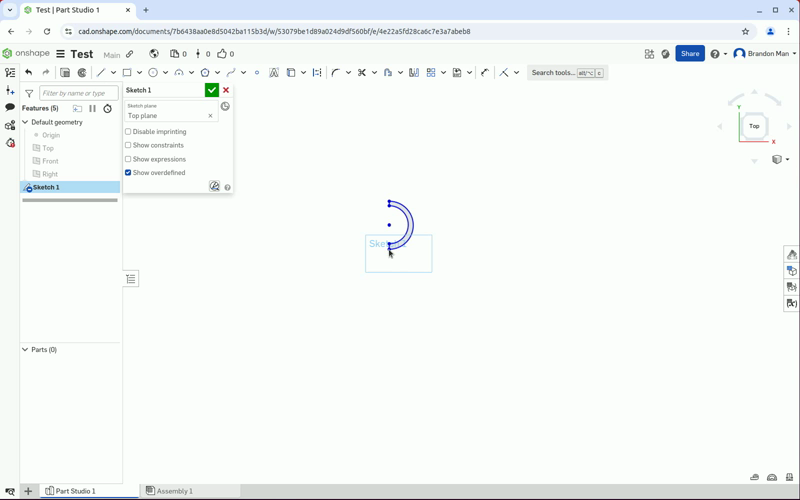
mouse_move(396, 223)
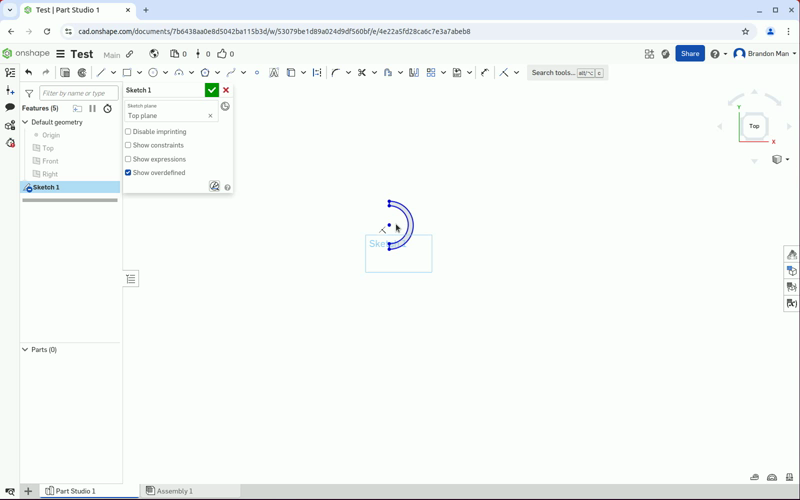
scroll(6)
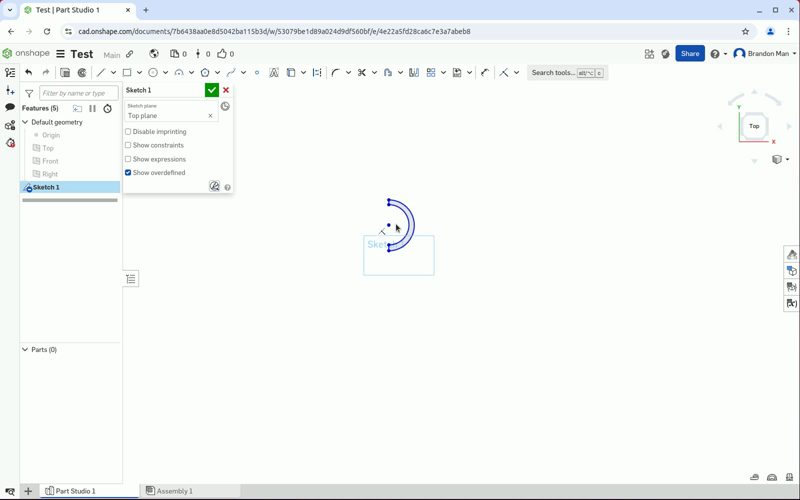
scroll(6)
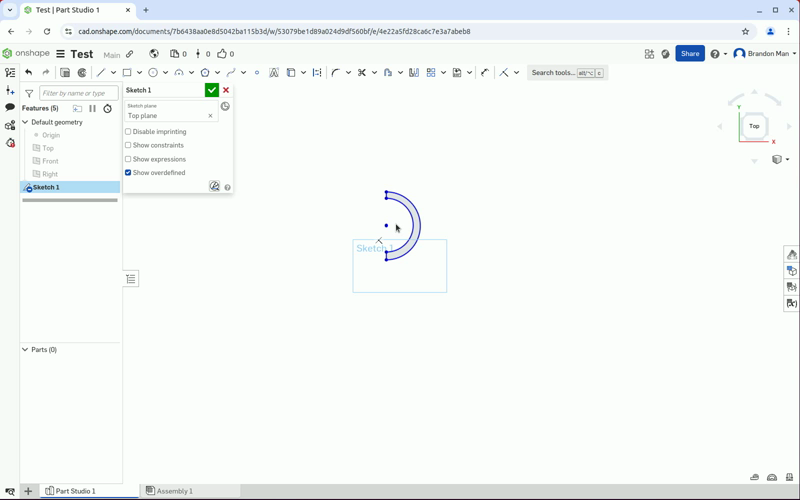
scroll(6)
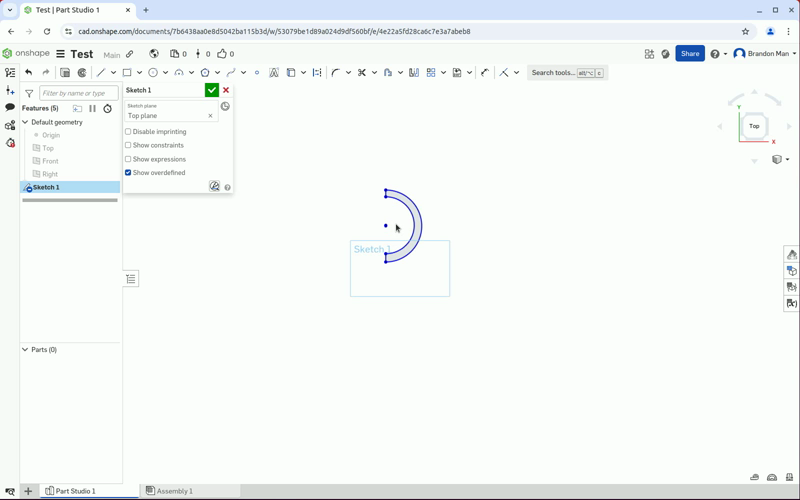
scroll(6)
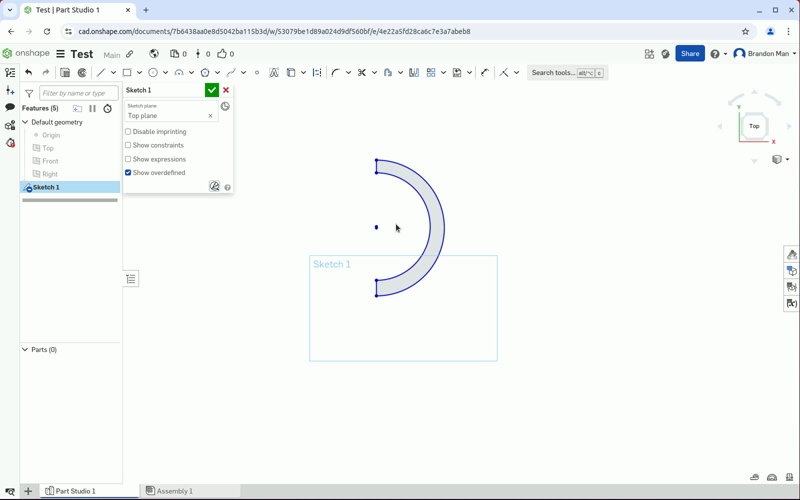
scroll(6)
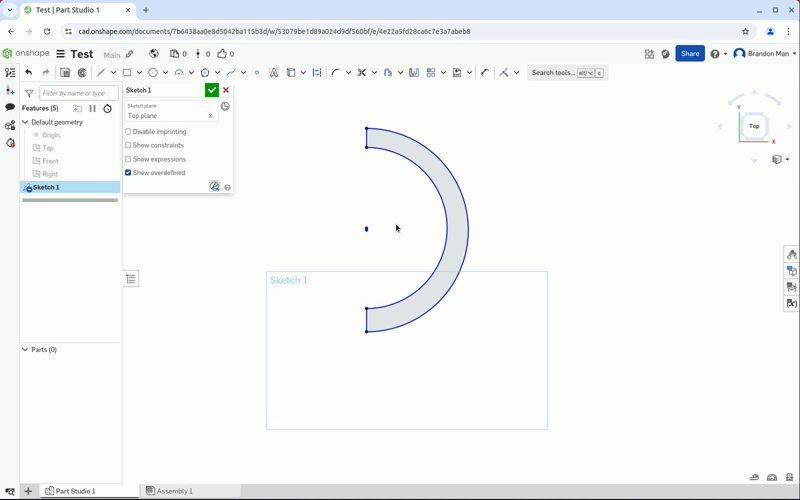
scroll(6)
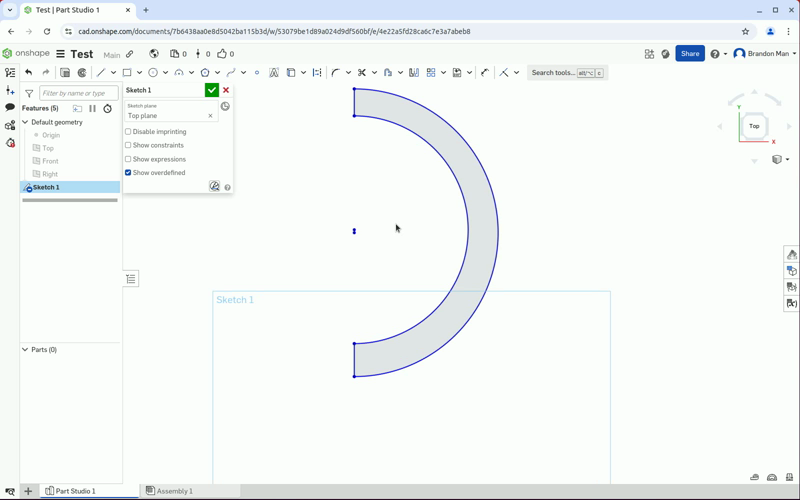
scroll(6)
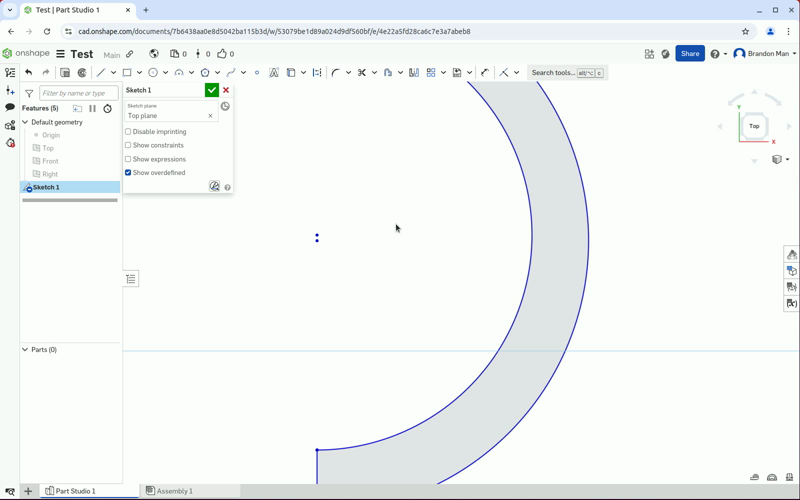
click(396, 223)
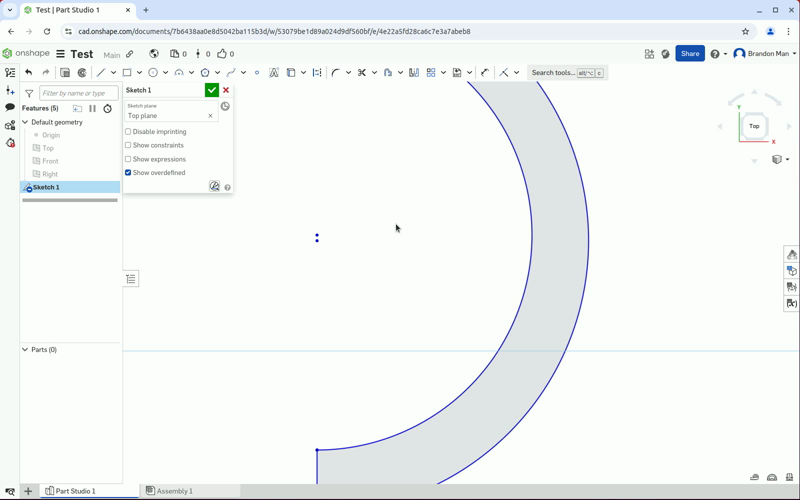
scroll(-6)
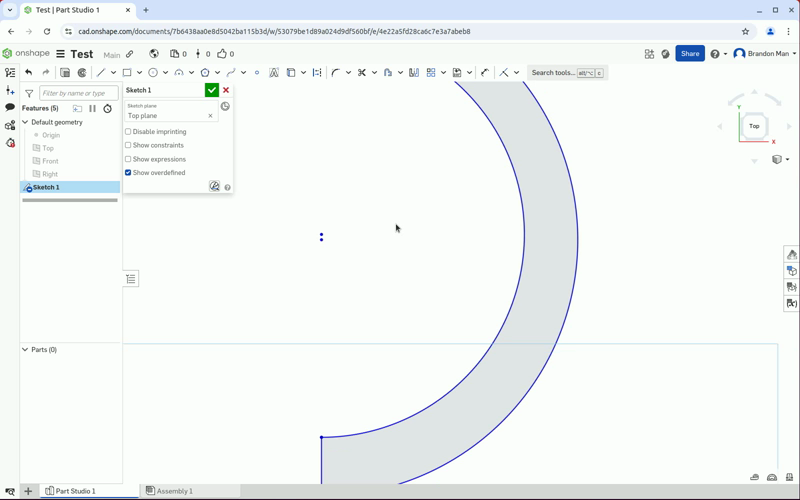
scroll(-6)
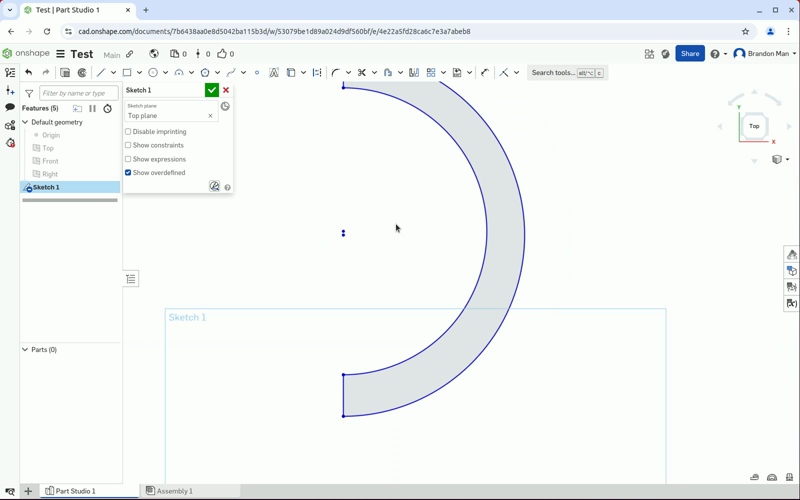
scroll(-6)
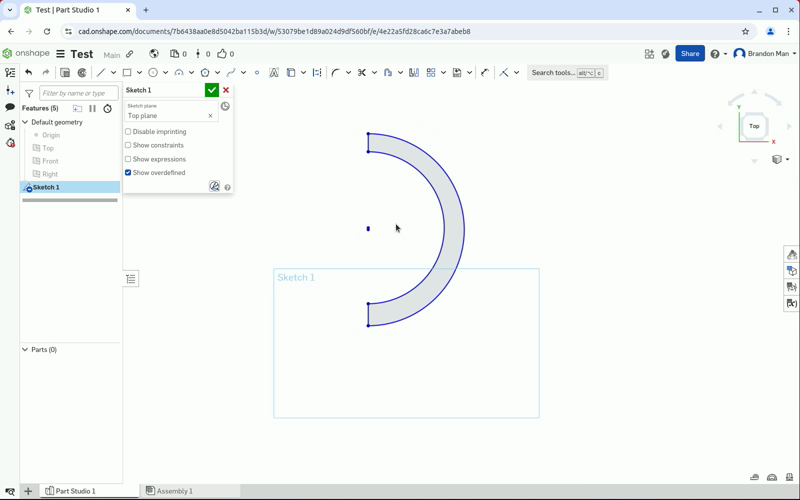
scroll(-6)
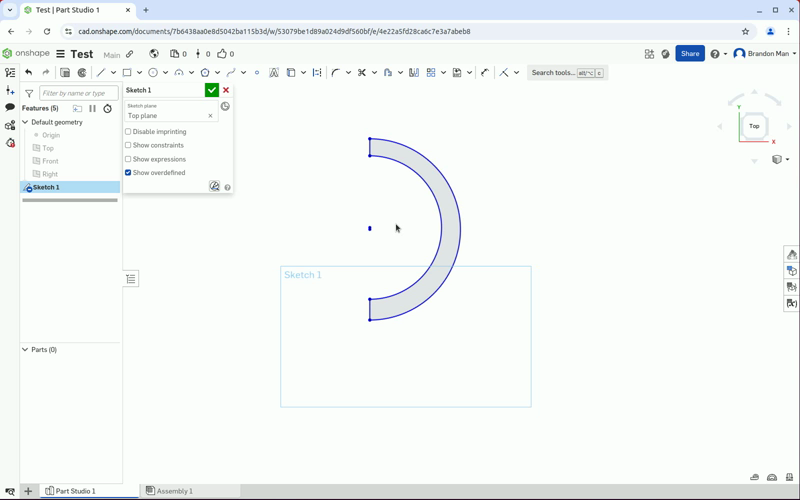
scroll(-6)
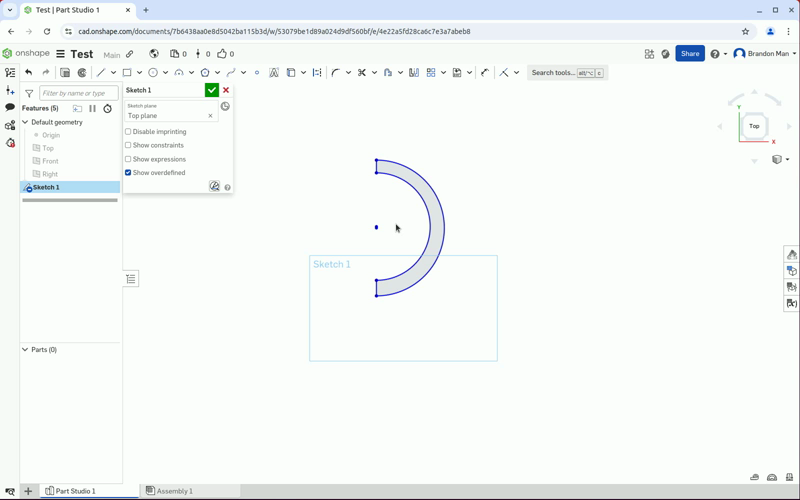
scroll(-6)
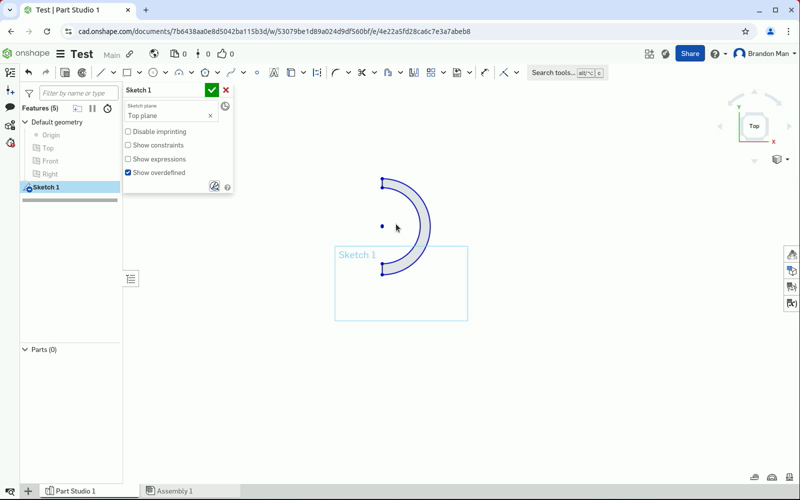
scroll(-6)
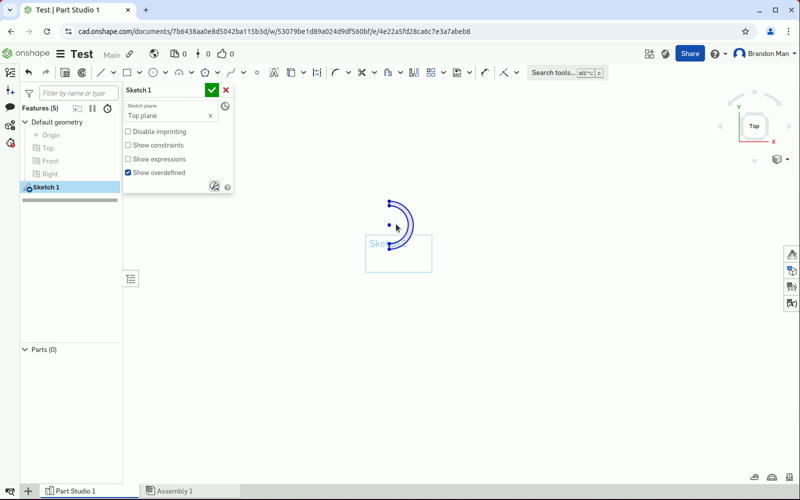
mouse_move(73, 352)
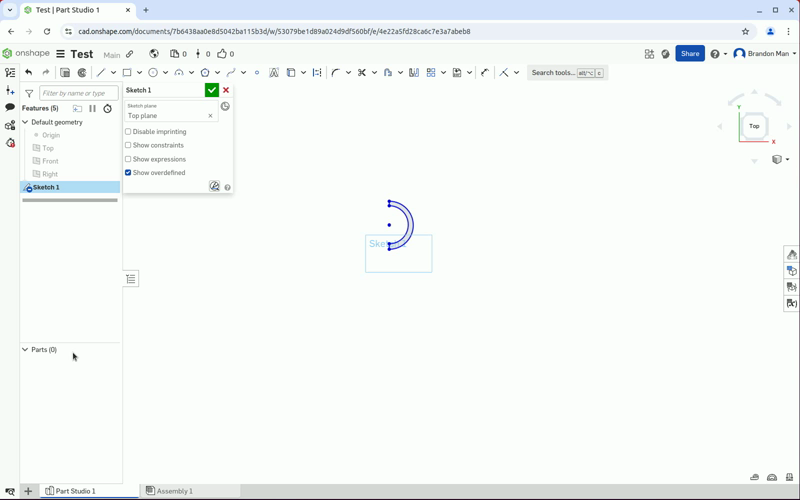
key(shift+y)
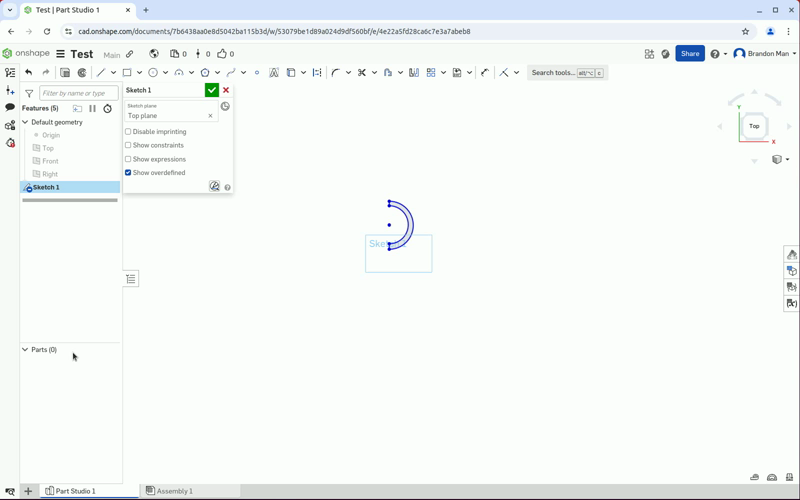
key(shift+e)
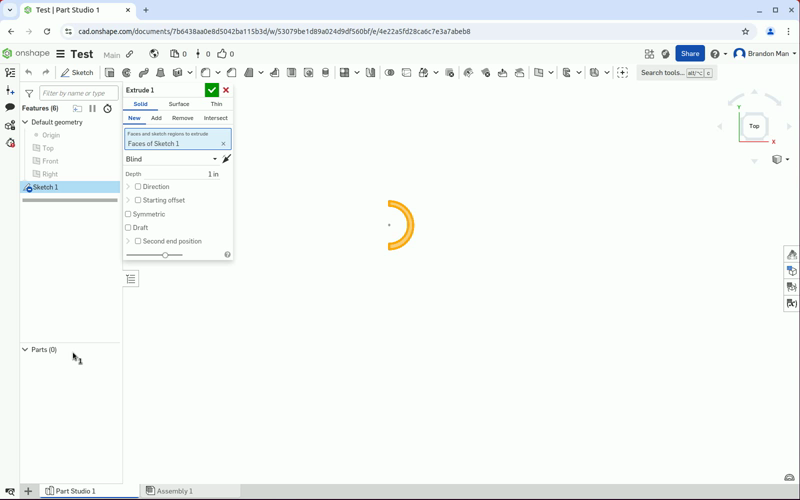
mouse_move(143, 106)
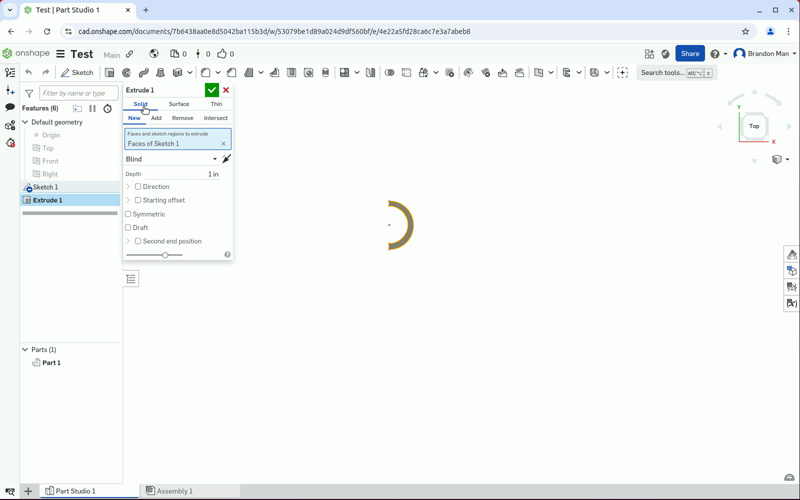
click(143, 106)
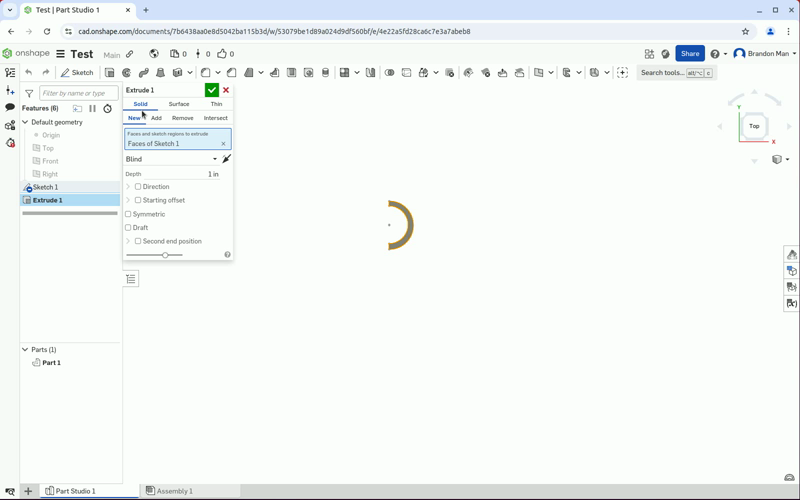
mouse_move(137, 120)
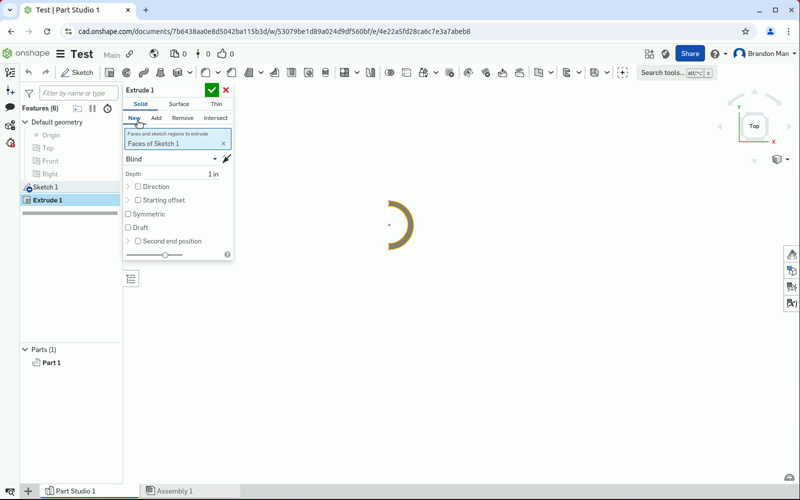
click(137, 120)
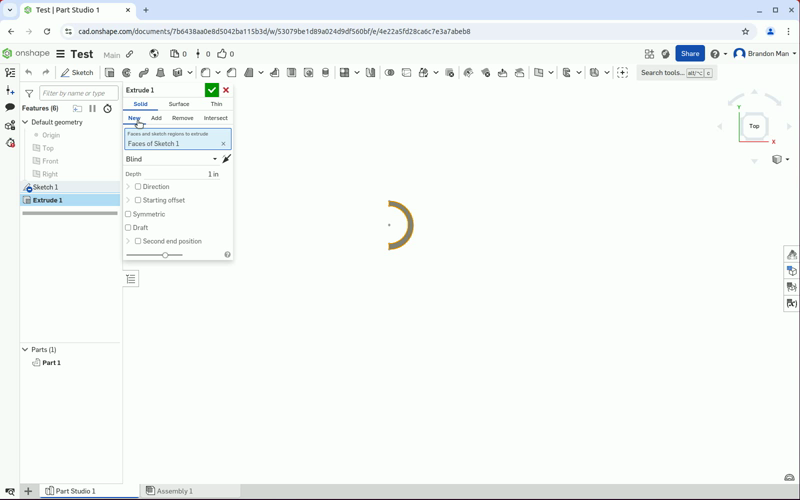
key(tab, 4)
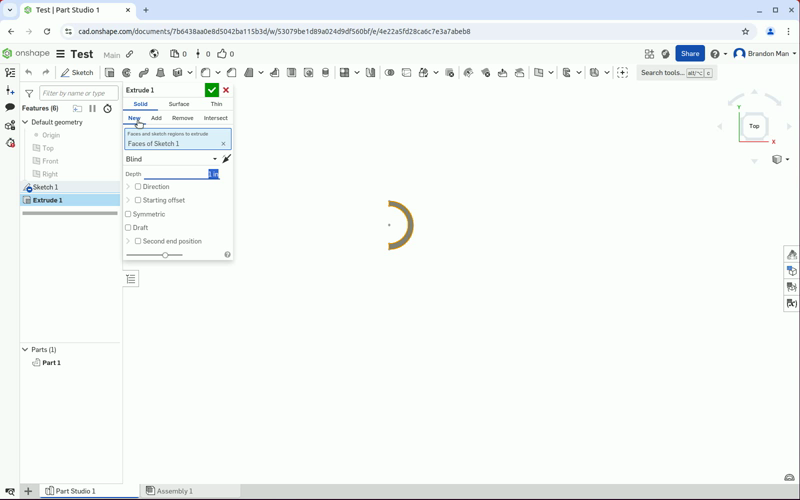
text(2.407)
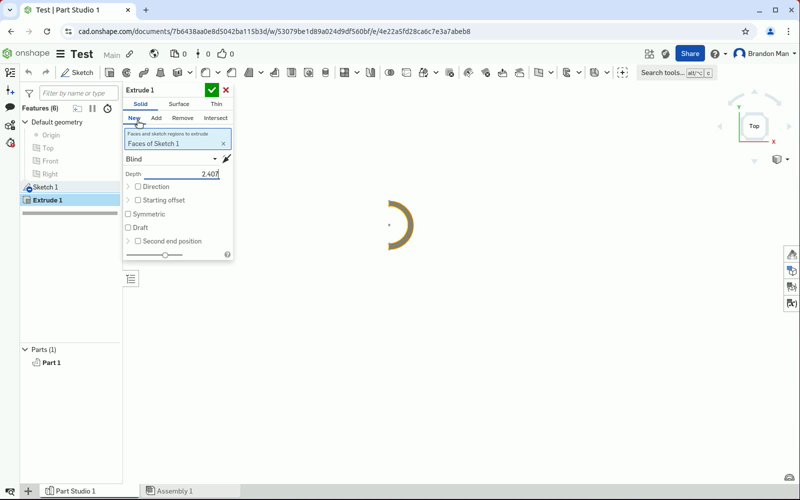
key(enter)
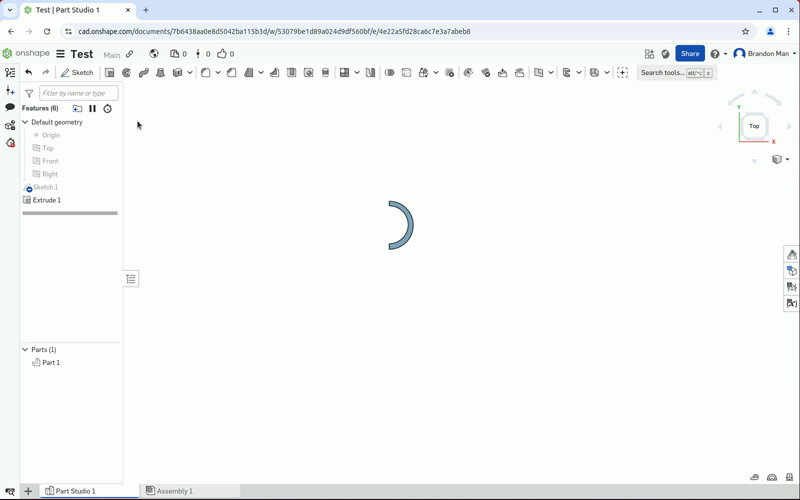
key(shift+h)
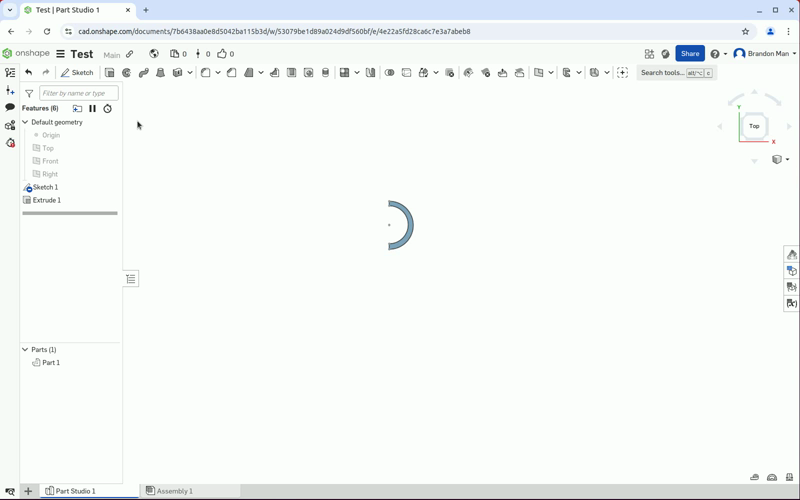
key(shift+h)
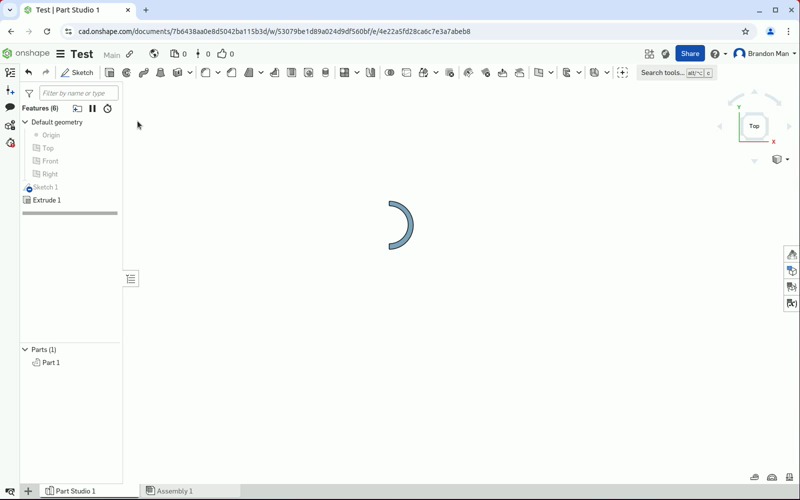
mouse_move(73, 189)
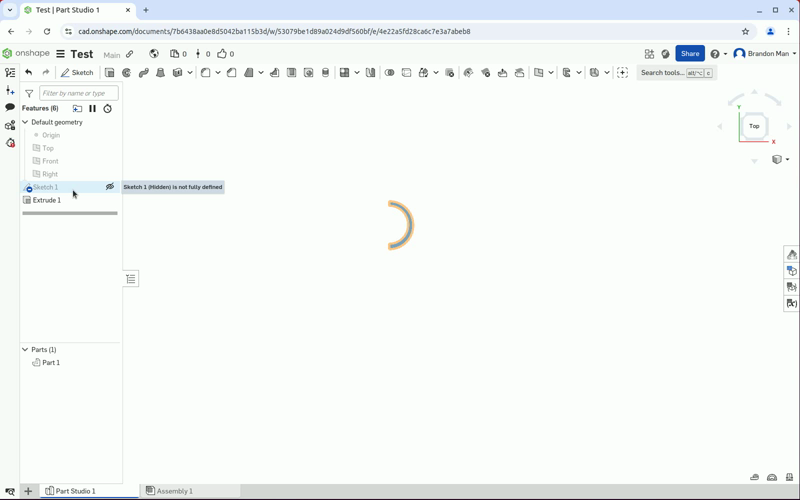
click(73, 189)
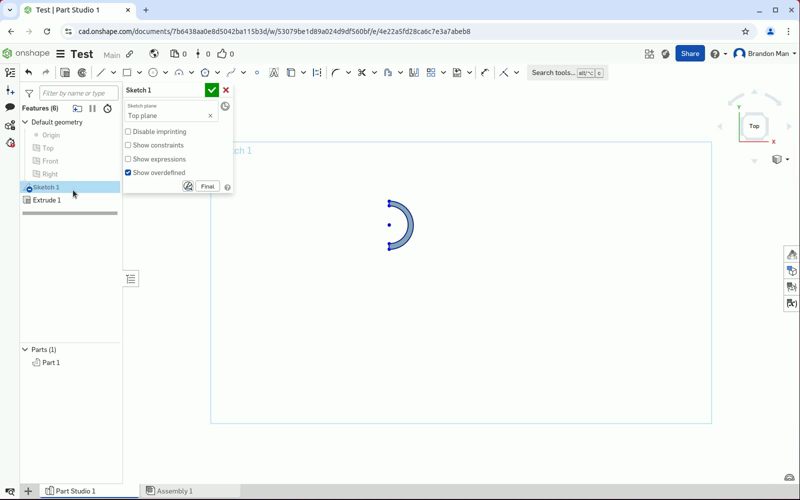
mouse_move(229, 92)
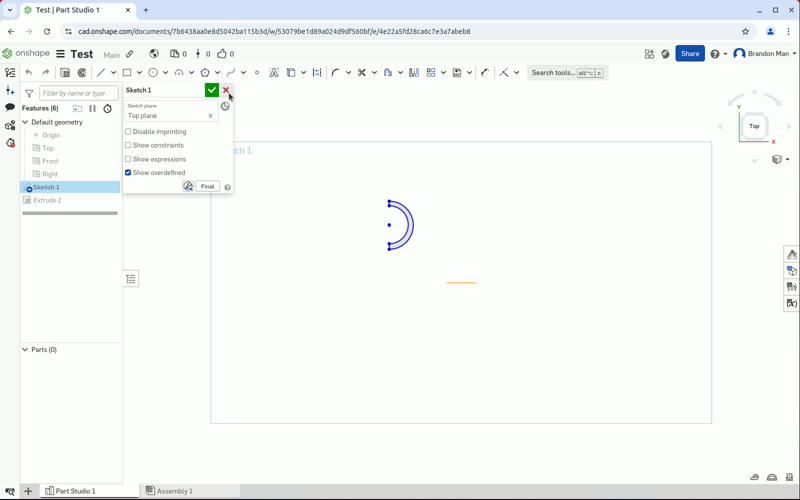
click(229, 92)
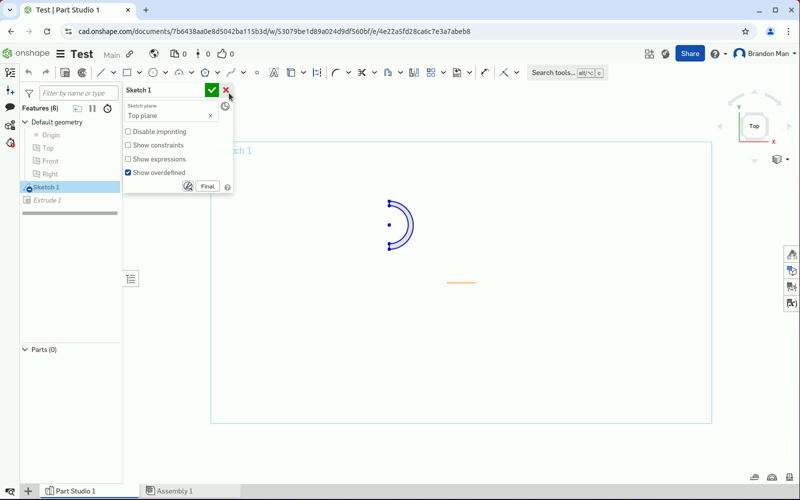
key(shift+s)
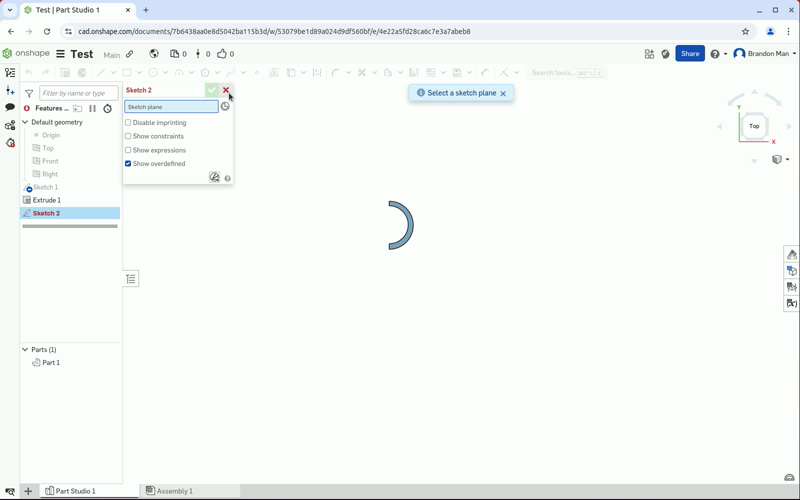
mouse_move(73, 150)
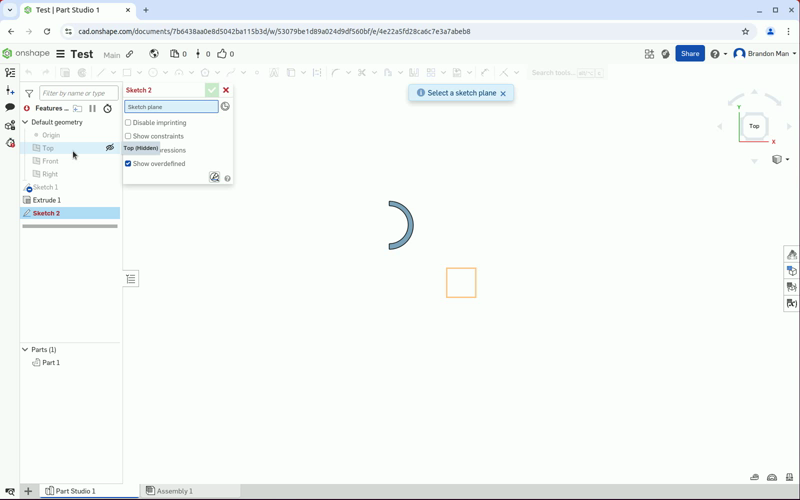
click(73, 150)
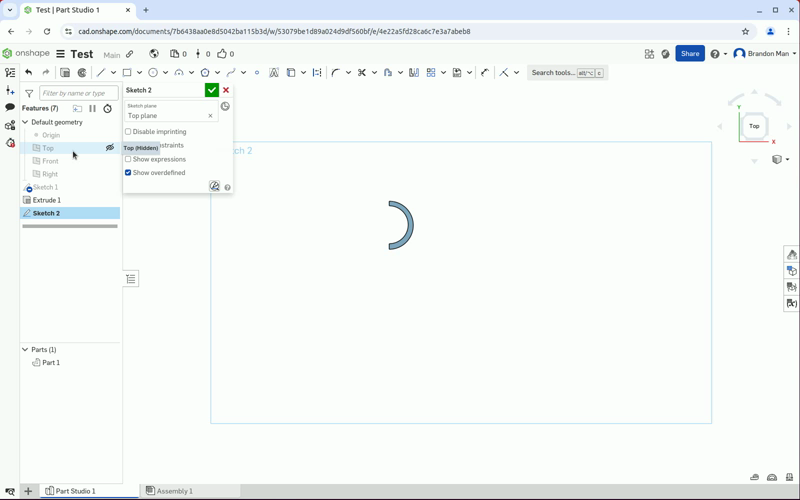
mouse_move(73, 352)
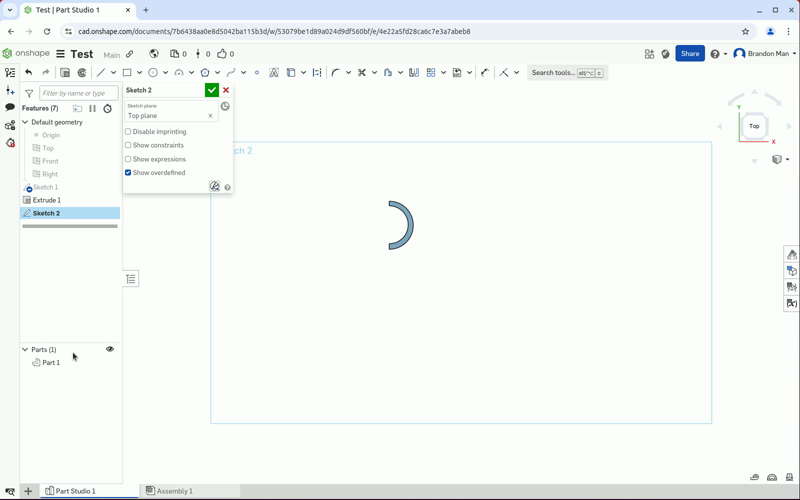
key(y)
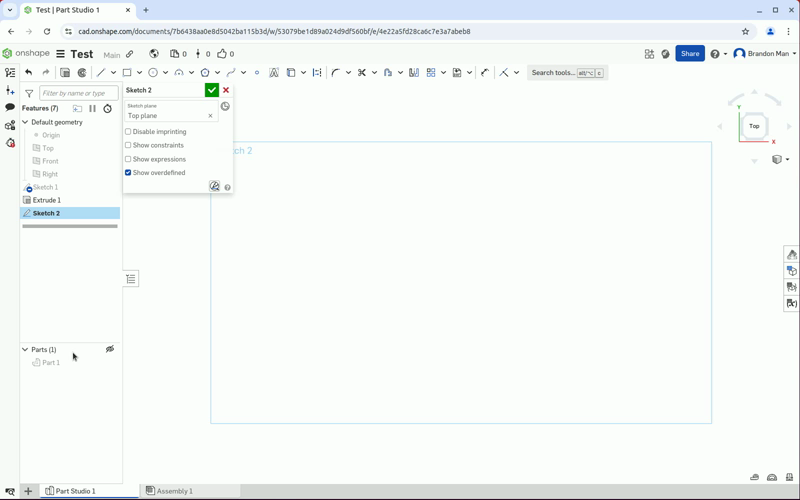
key(a)
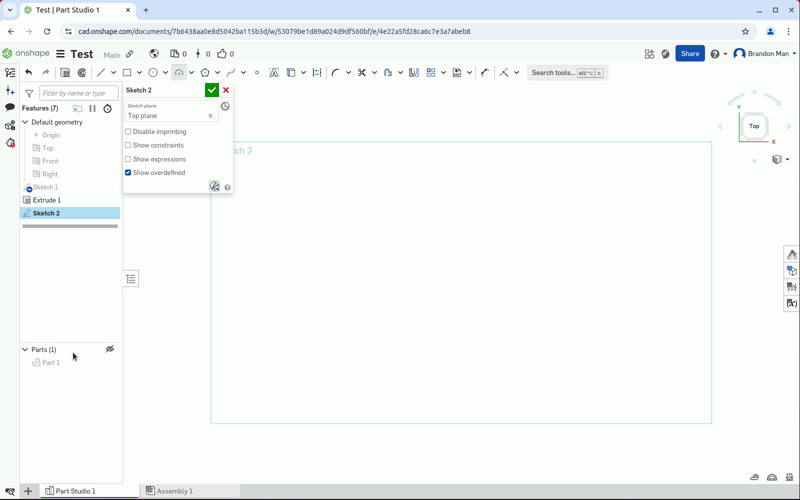
key_down(shift)
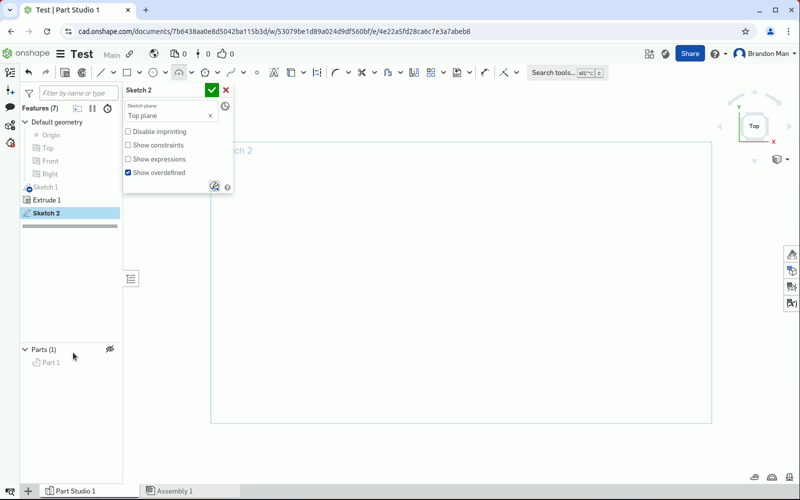
mouse_move(389, 249)
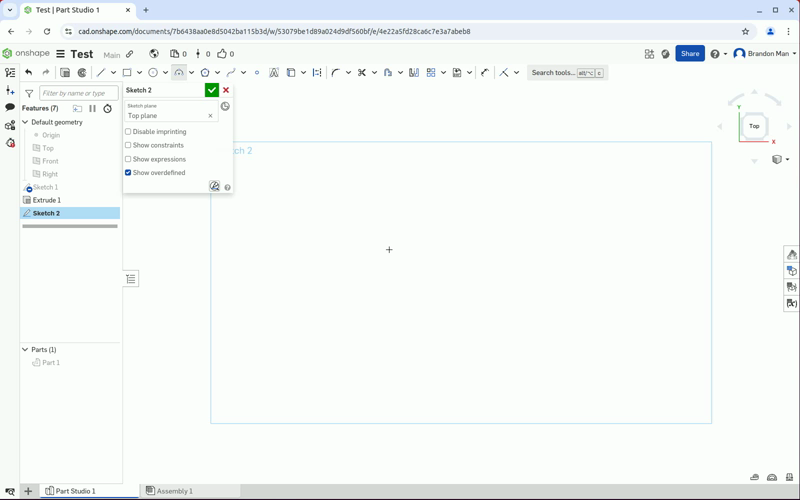
click(389, 249)
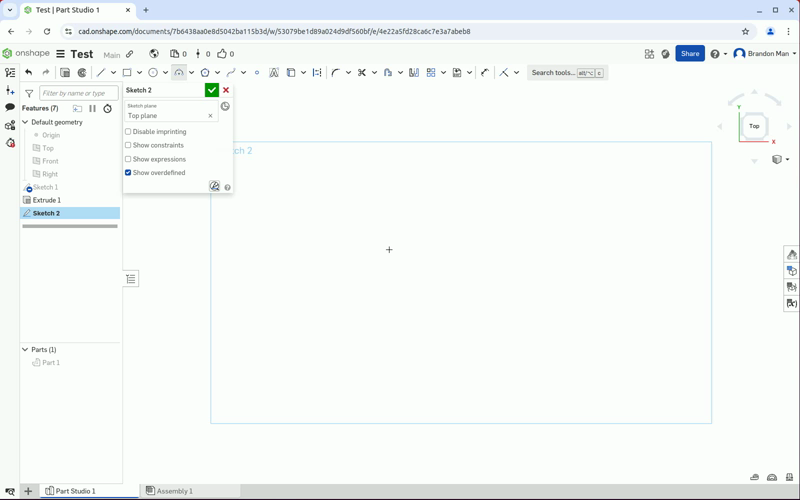
key_up(shift)
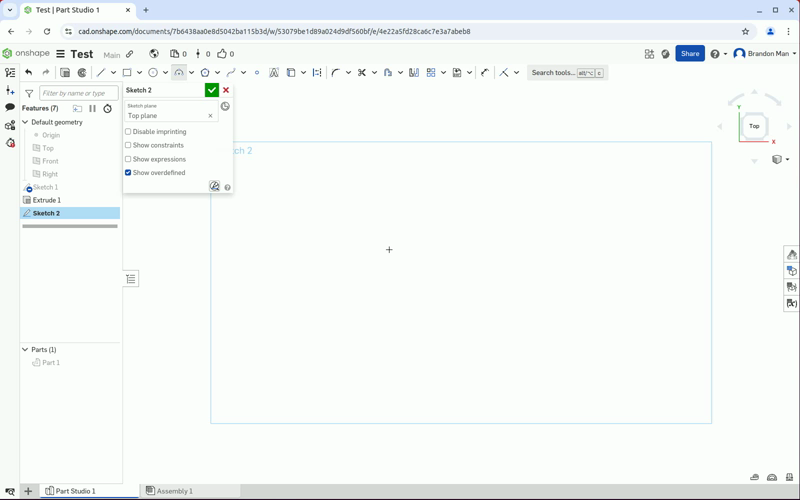
key_down(shift)
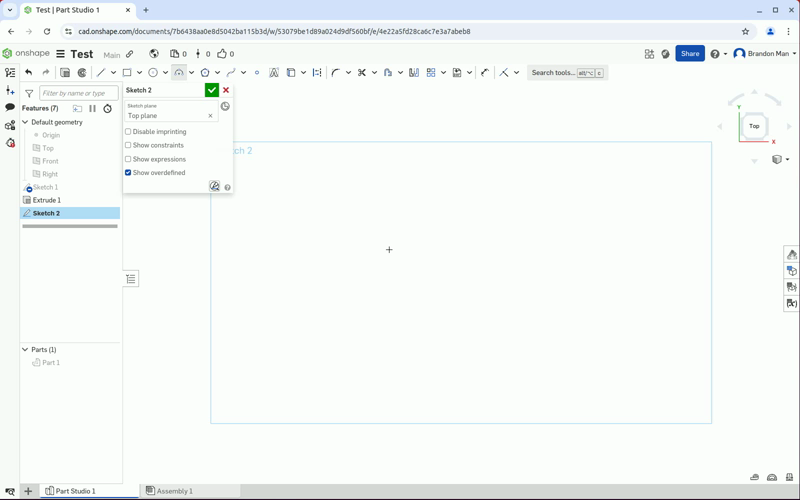
mouse_move(389, 201)
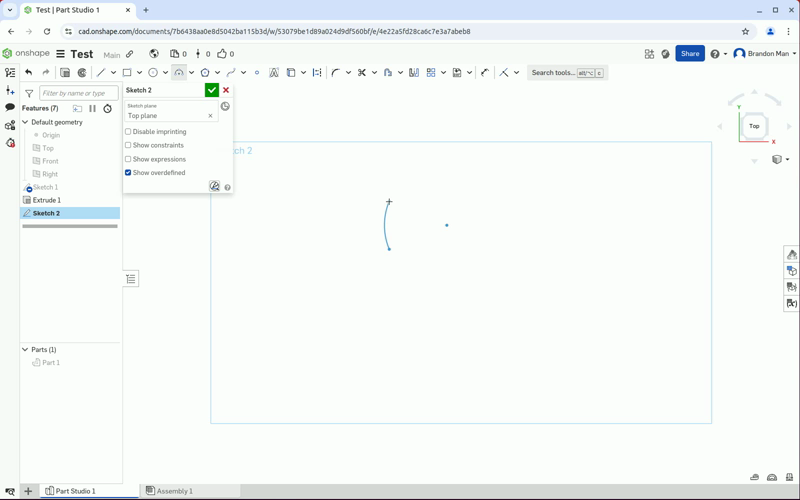
click(389, 201)
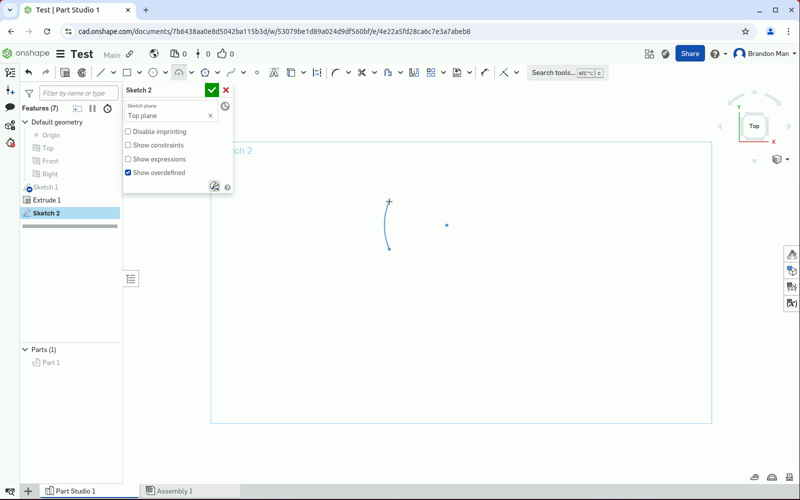
mouse_move(413, 225)
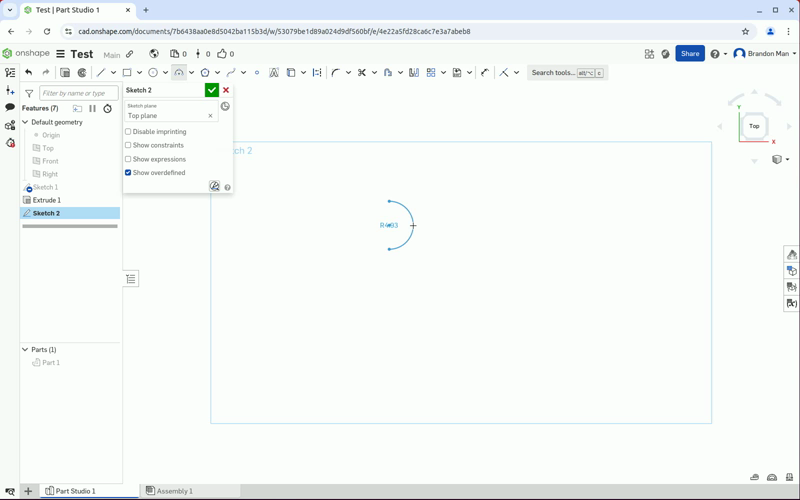
click(413, 225)
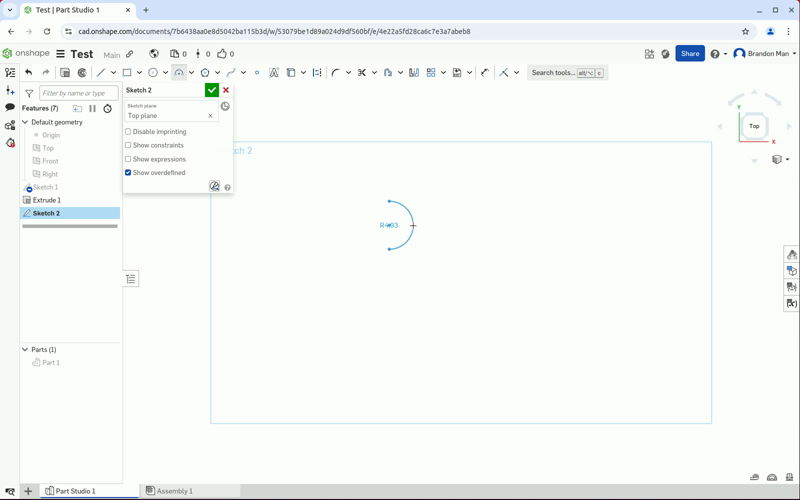
key_up(shift)
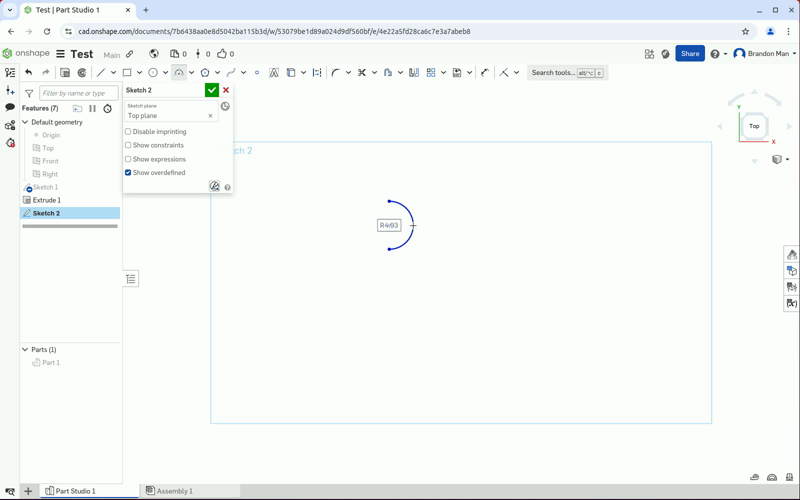
key(esc)
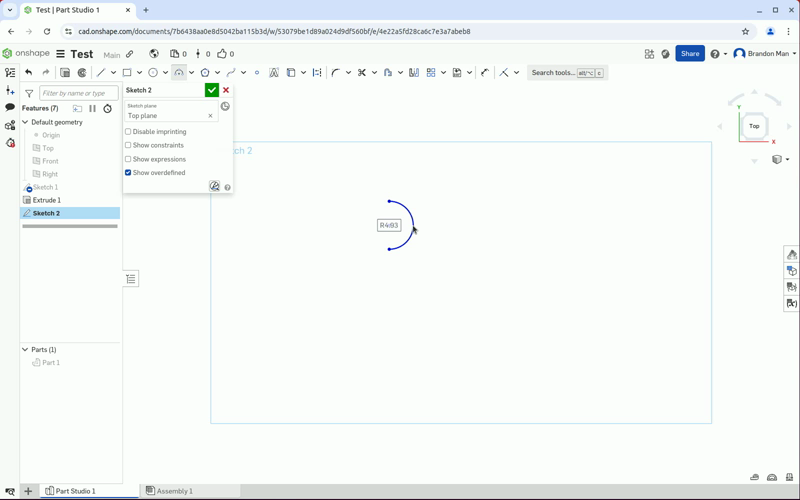
key(l)
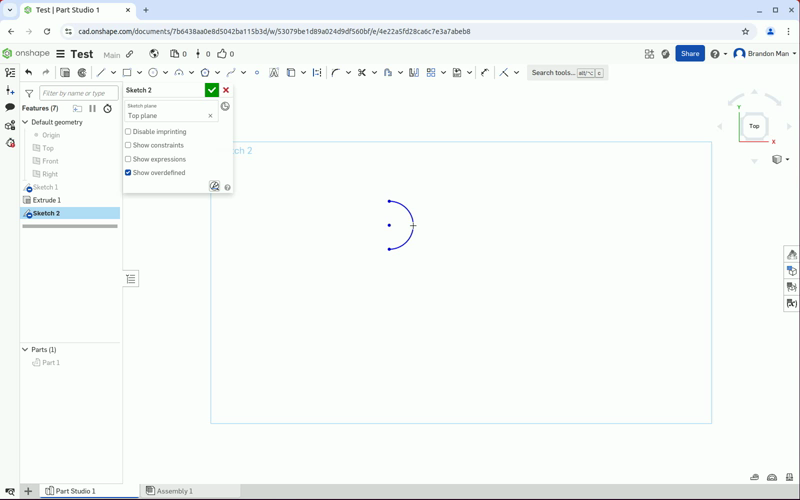
mouse_move(389, 201)
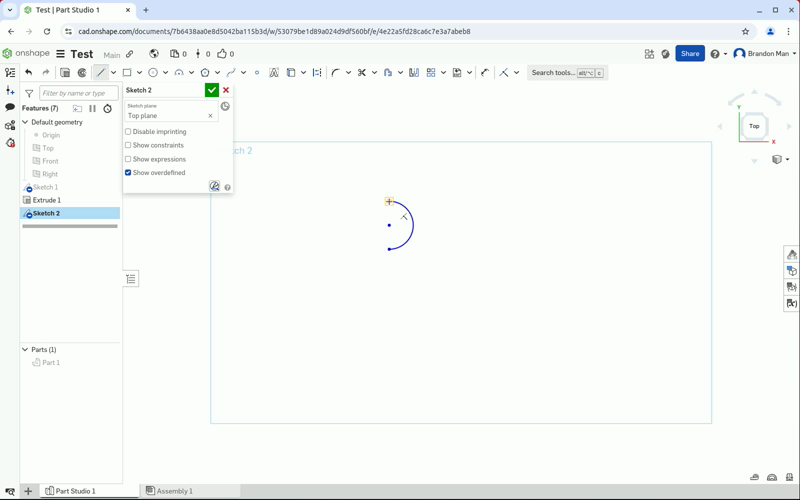
click(389, 201)
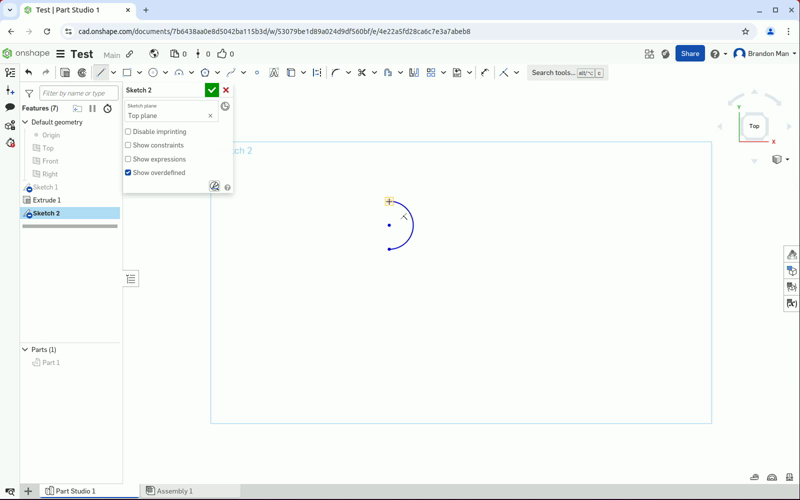
key_down(shift)
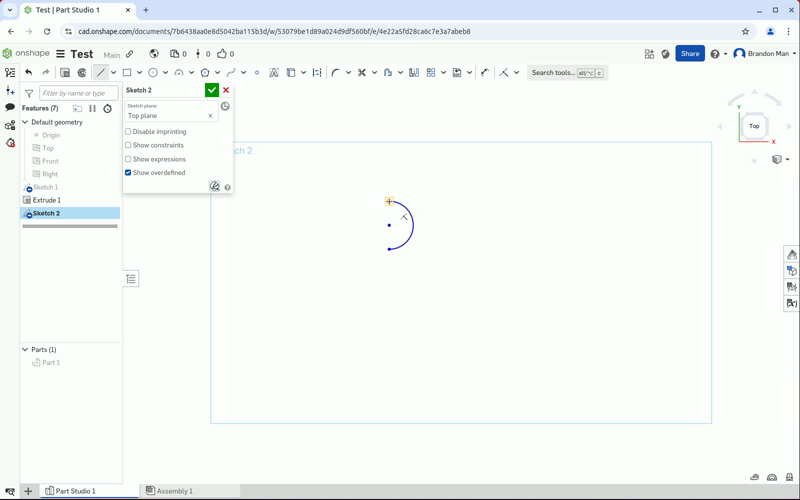
mouse_move(419, 201)
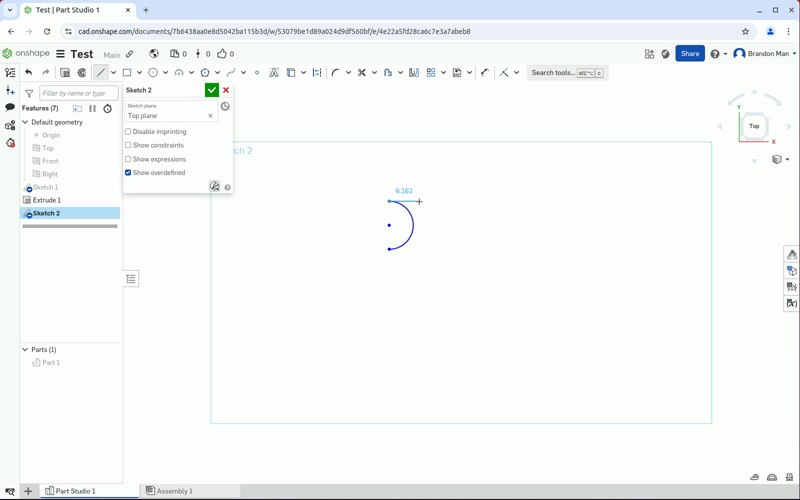
mouse_move(389, 205)
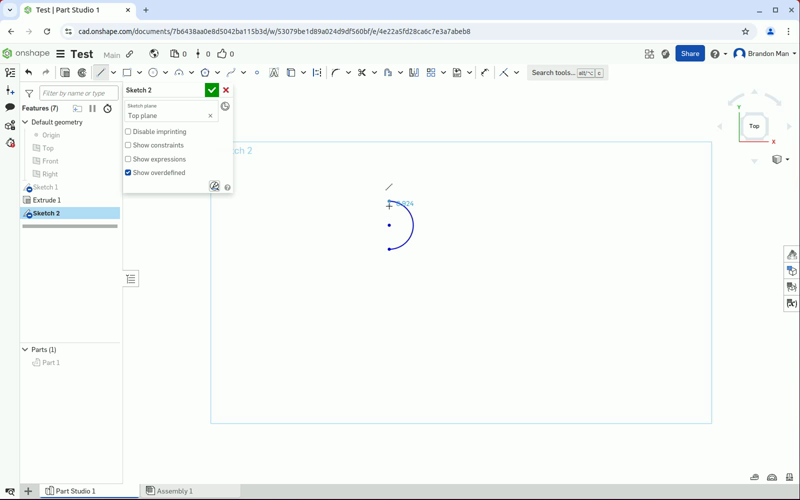
scroll(6)
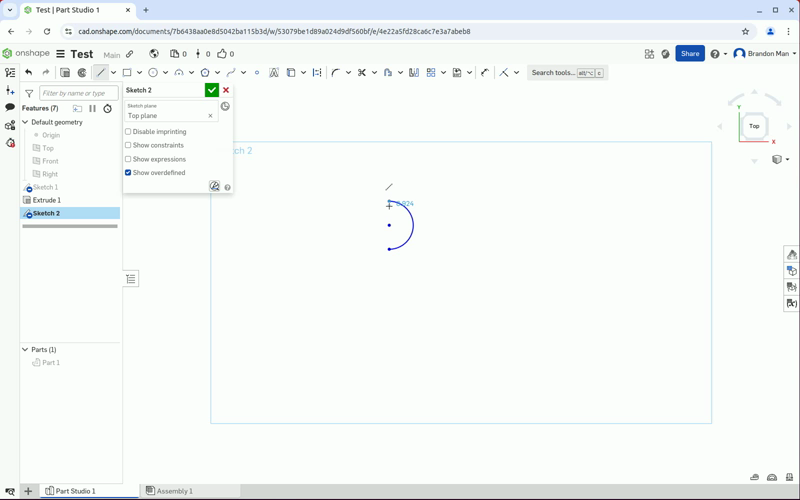
scroll(6)
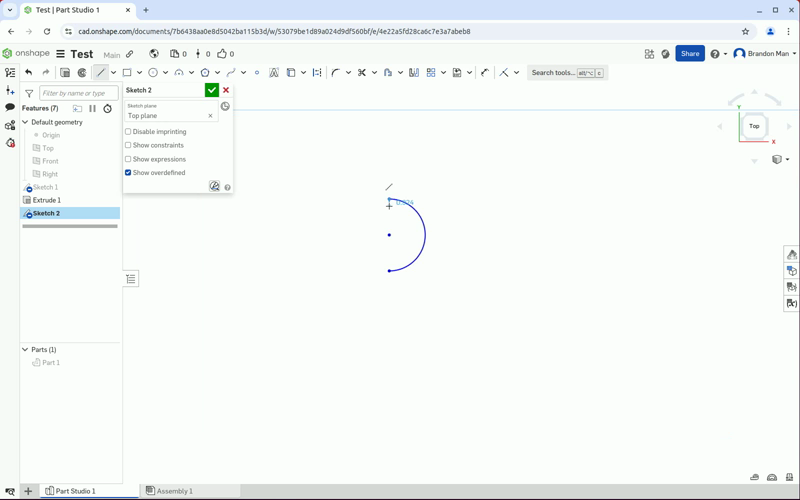
scroll(6)
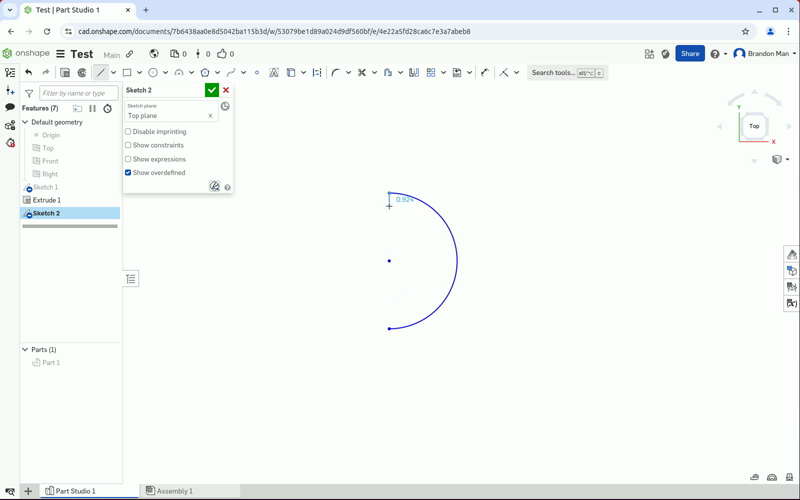
scroll(6)
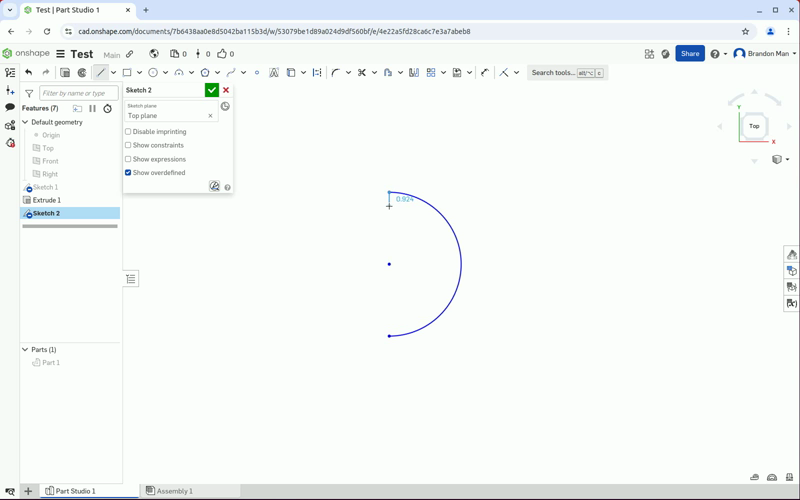
scroll(6)
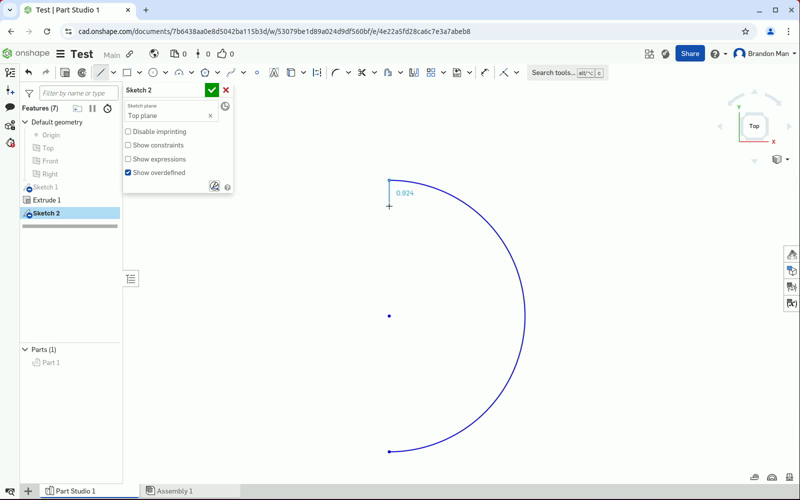
scroll(6)
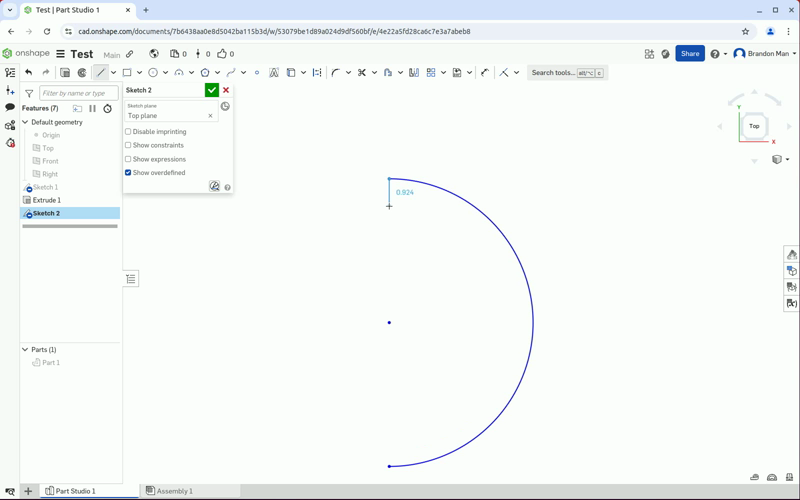
scroll(6)
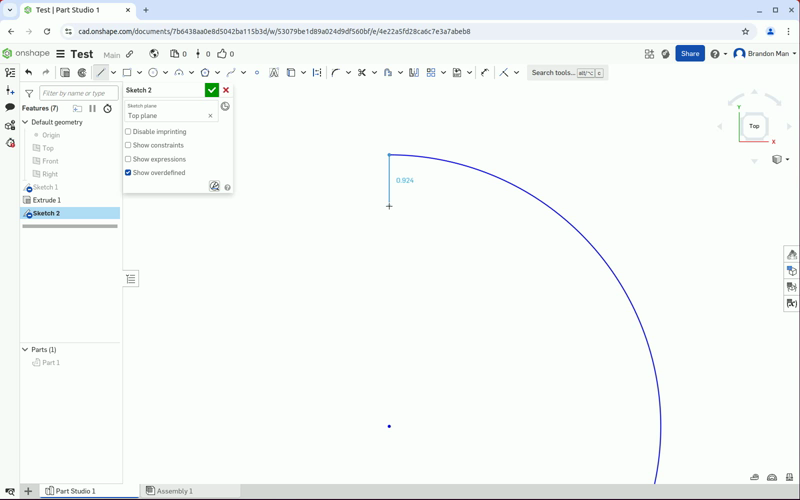
click(389, 205)
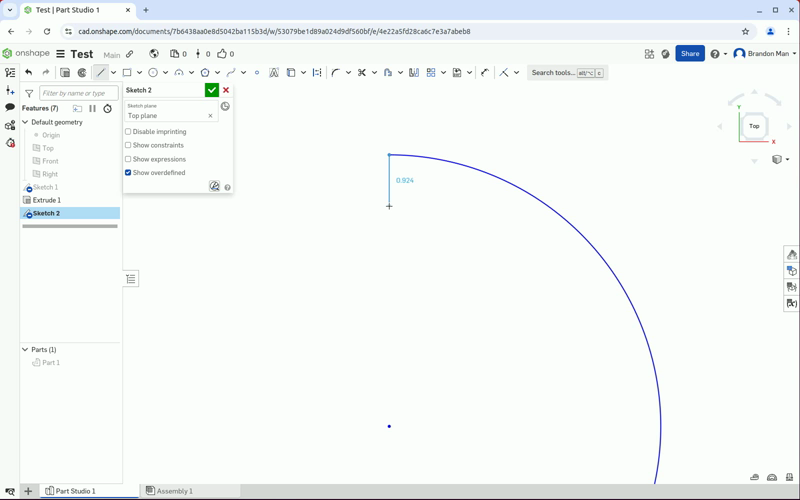
scroll(-6)
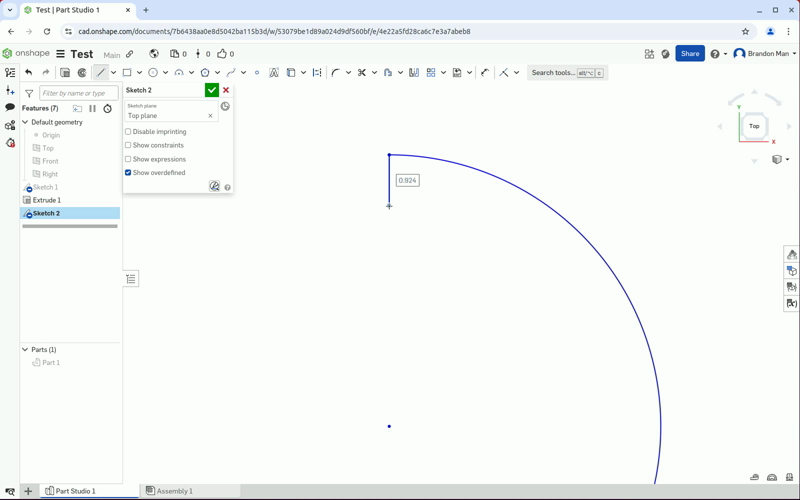
scroll(-6)
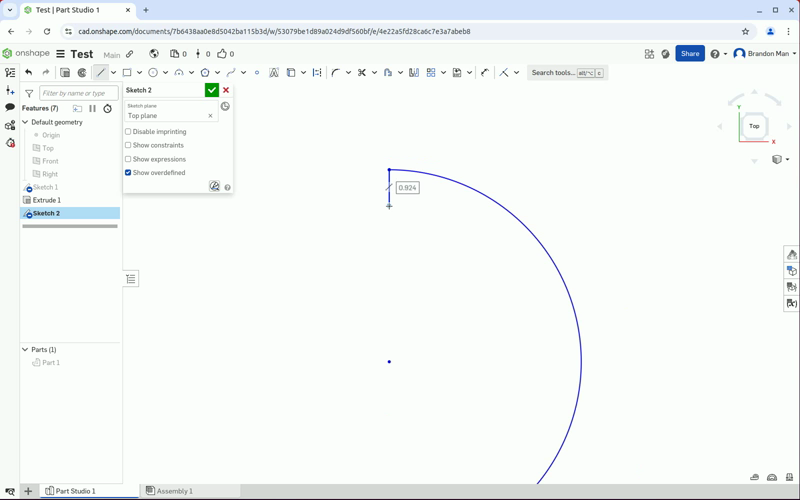
scroll(-6)
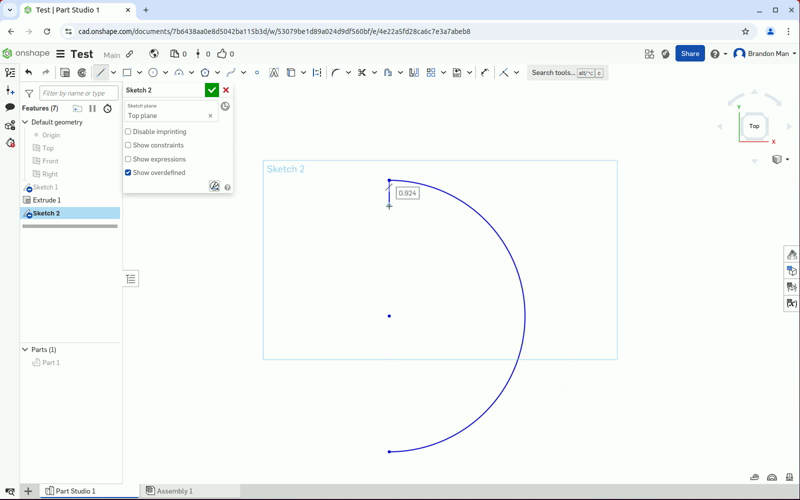
scroll(-6)
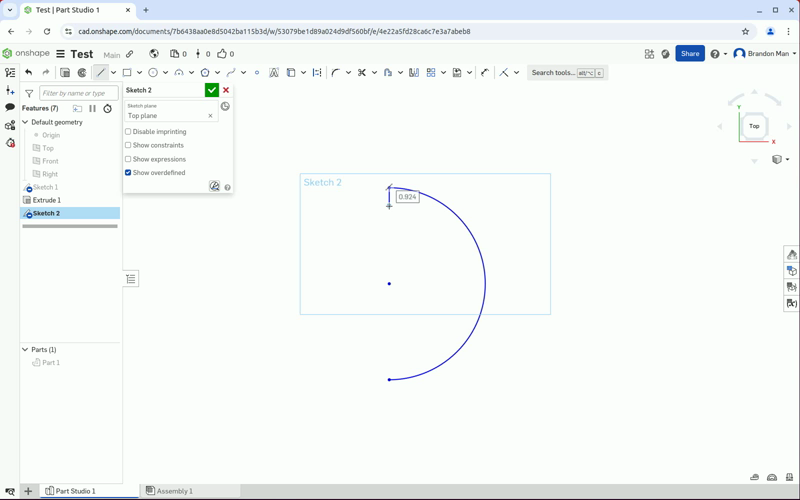
scroll(-6)
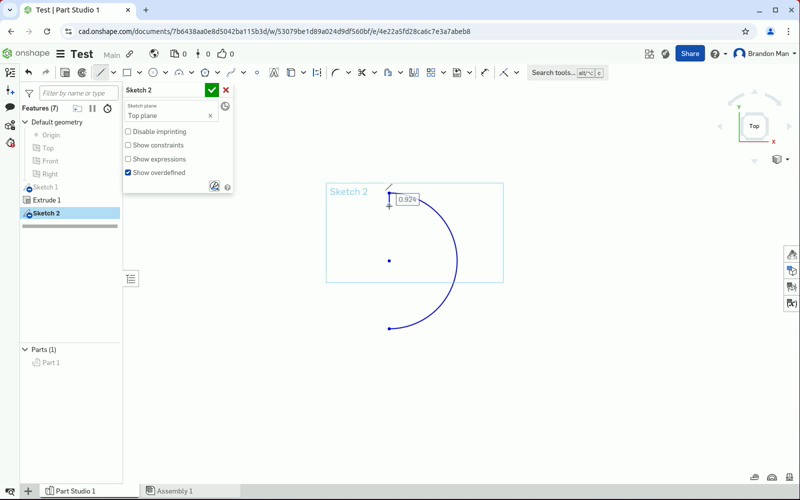
scroll(-6)
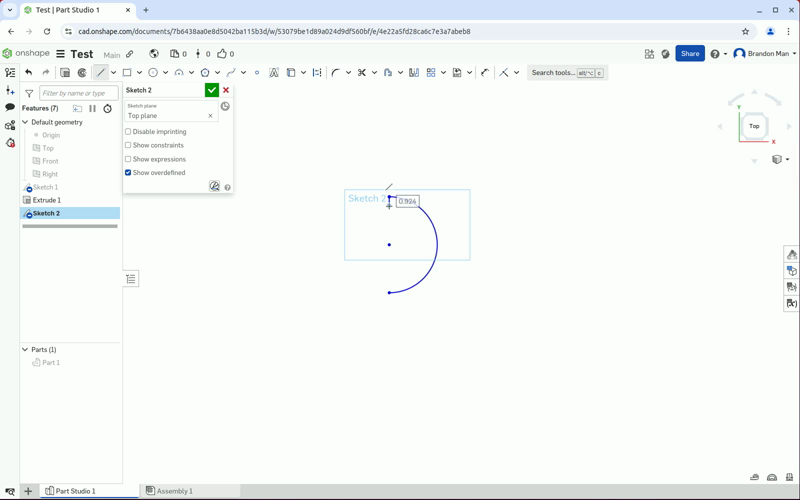
scroll(-6)
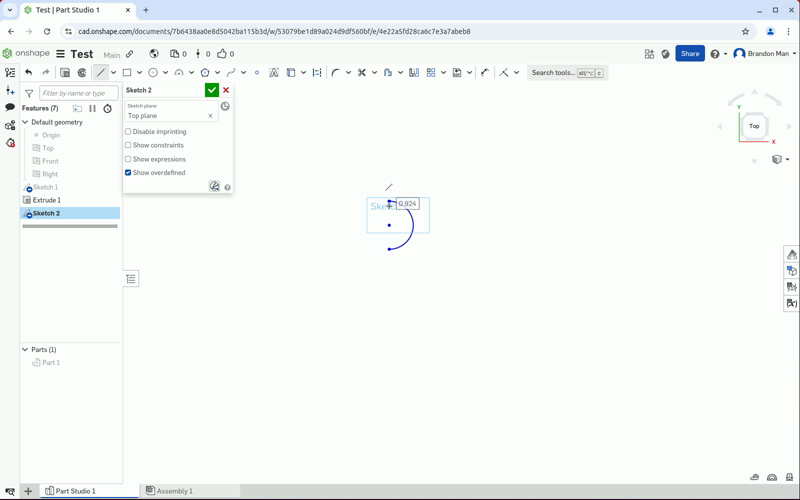
key_up(shift)
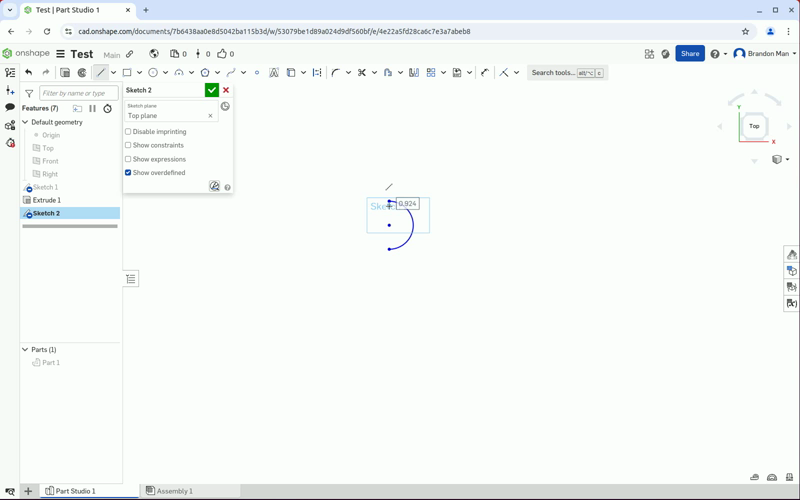
key(esc)
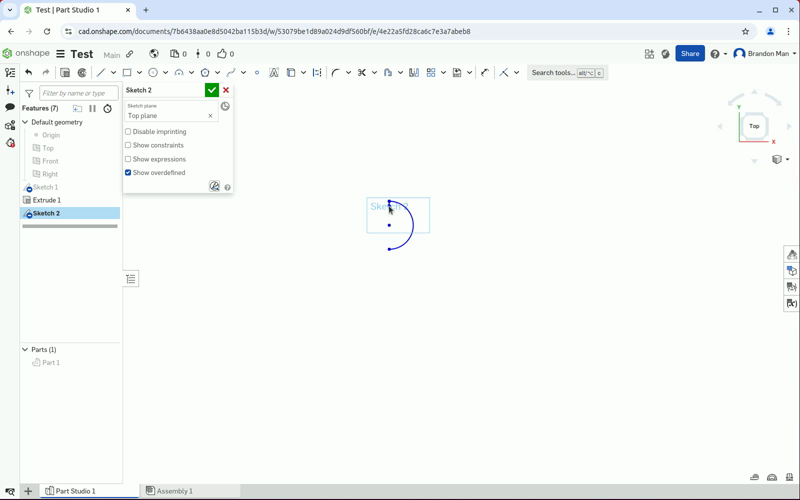
key(a)
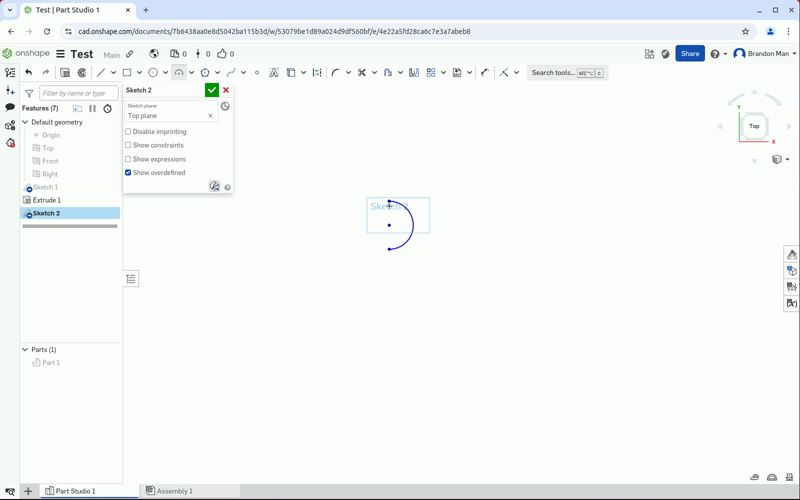
mouse_move(389, 205)
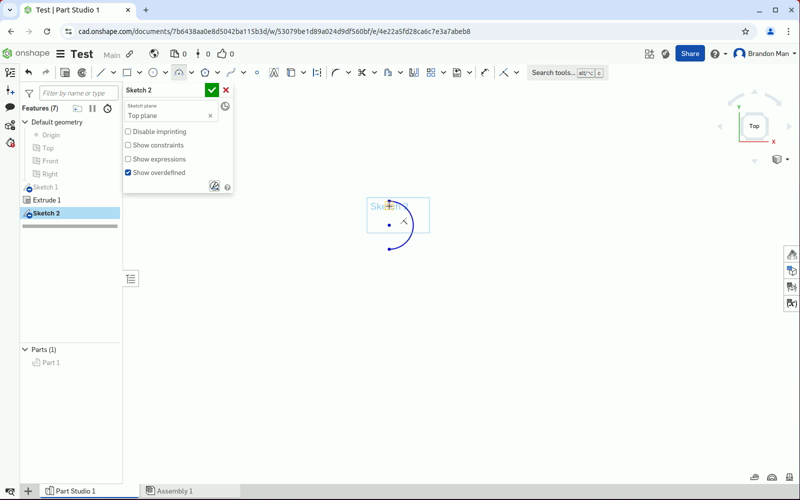
click(389, 205)
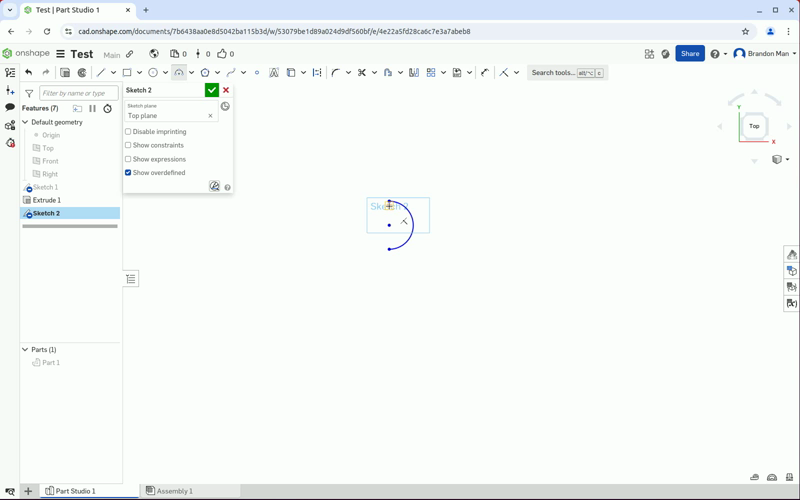
key_down(shift)
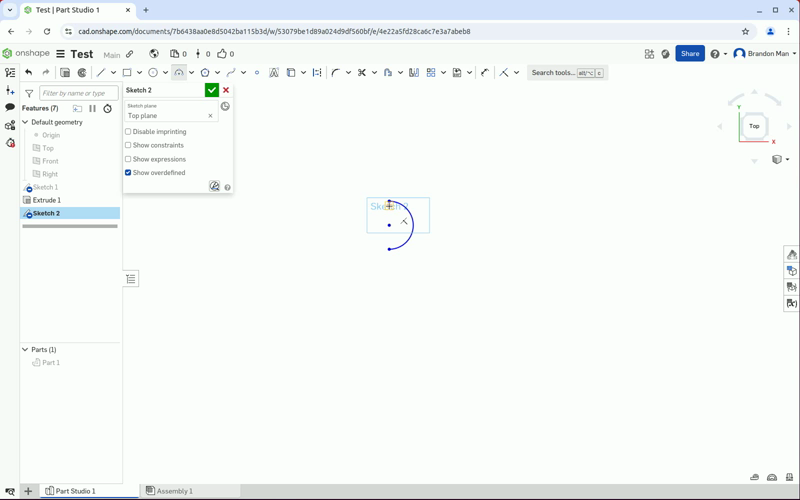
mouse_move(389, 243)
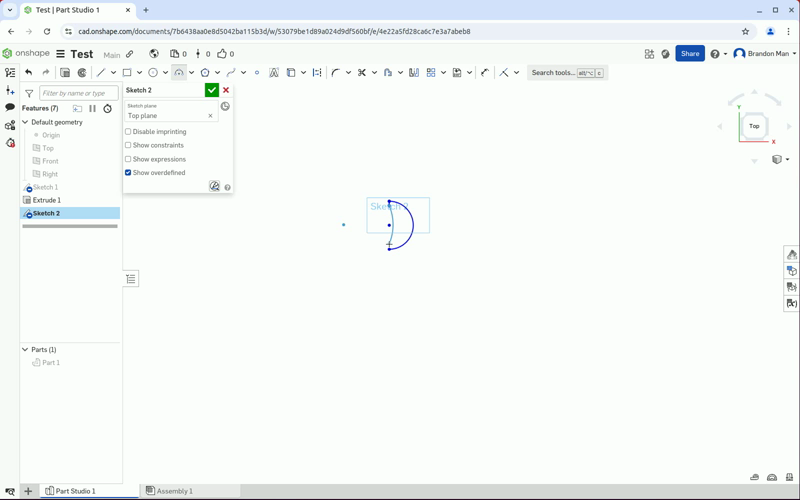
click(389, 243)
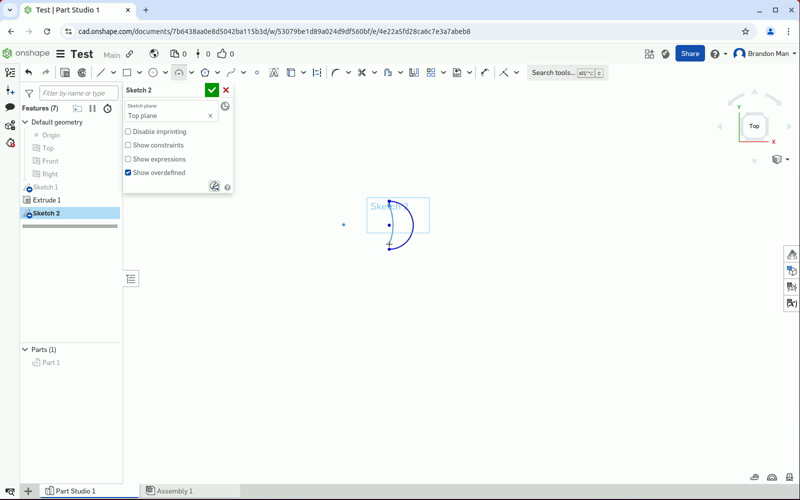
mouse_move(408, 224)
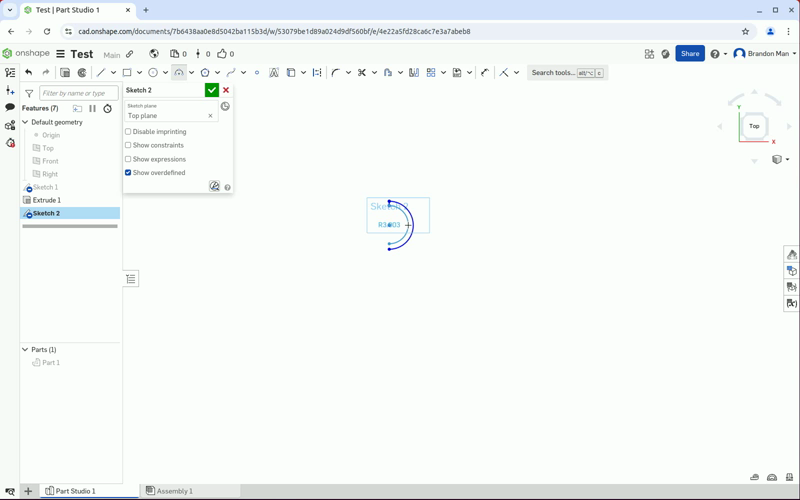
click(408, 224)
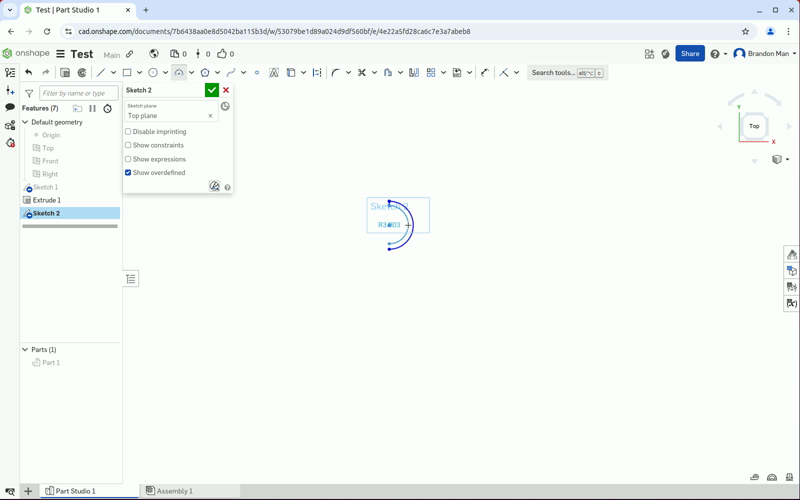
key_up(shift)
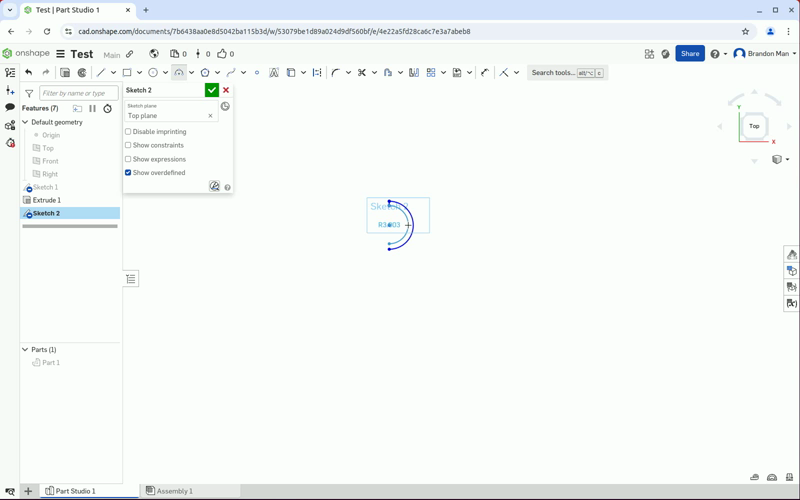
key(esc)
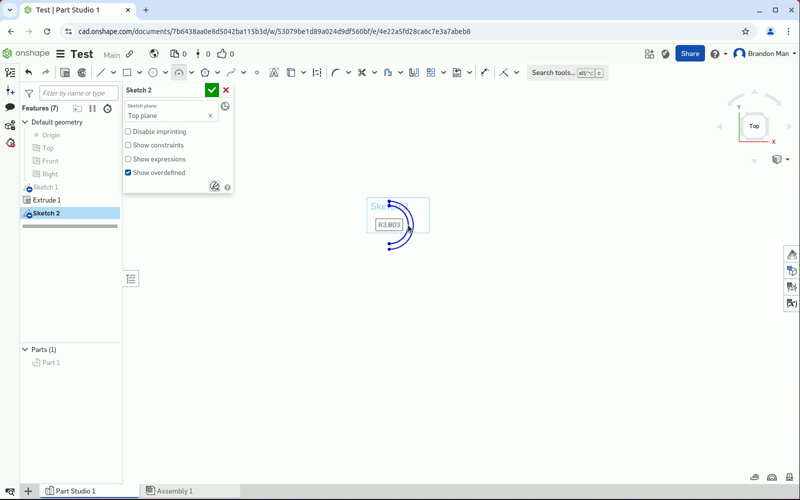
key(l)
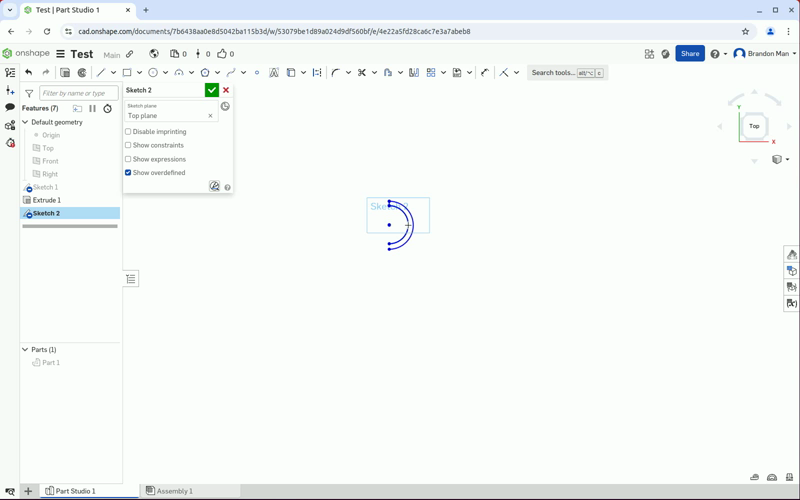
mouse_move(389, 243)
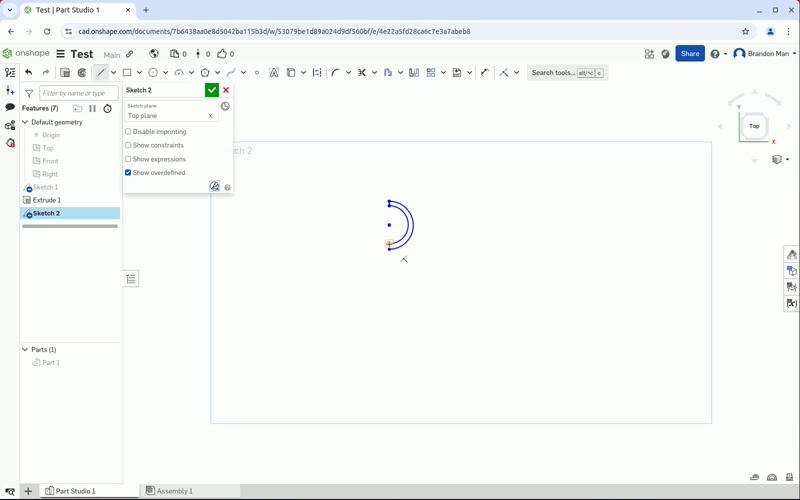
click(389, 243)
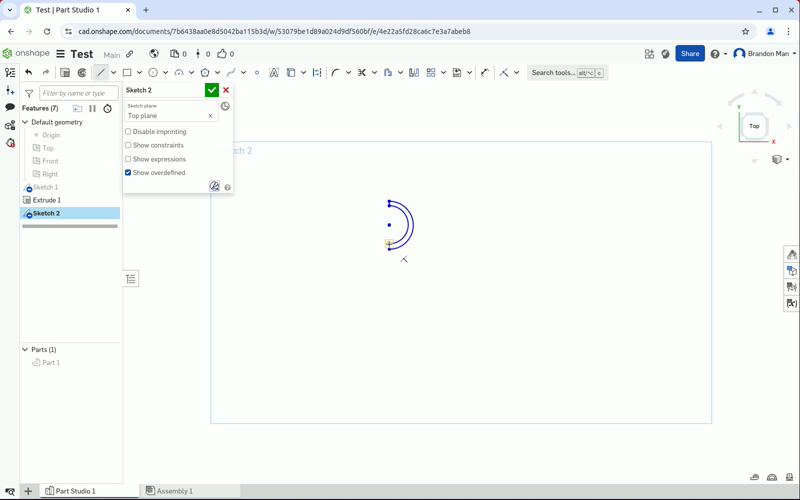
mouse_move(419, 243)
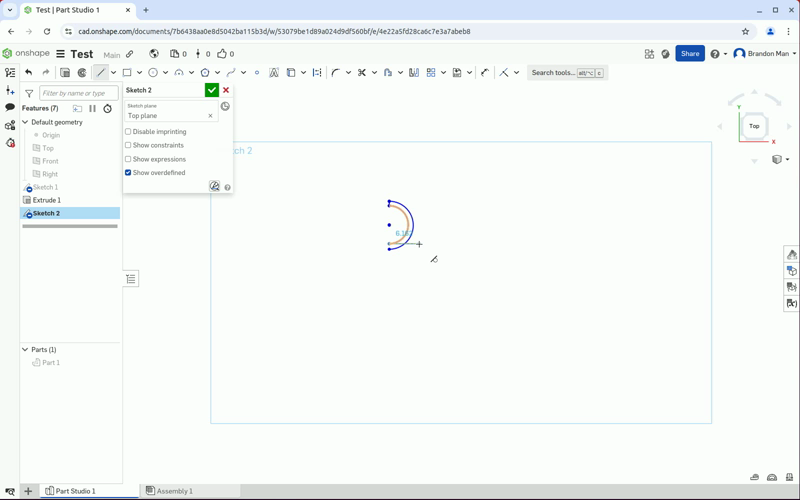
key_down(shift)
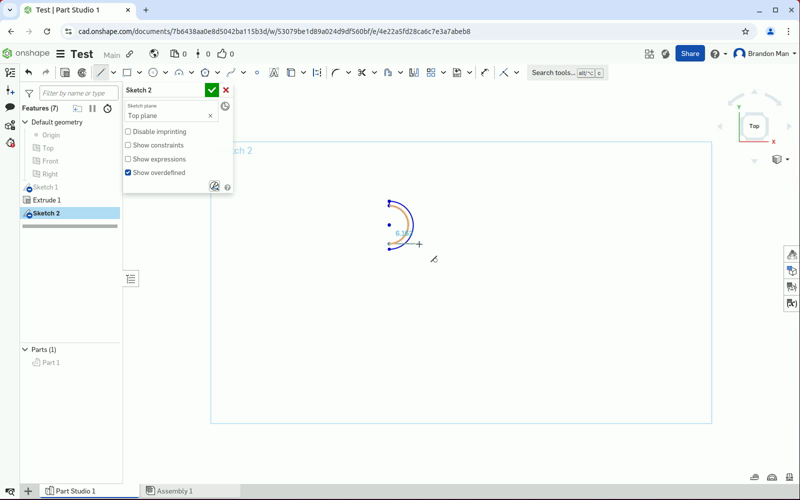
mouse_move(389, 249)
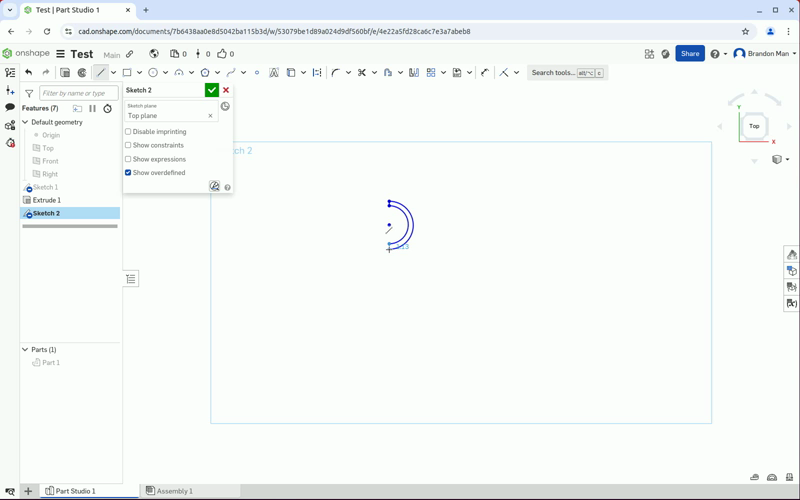
scroll(6)
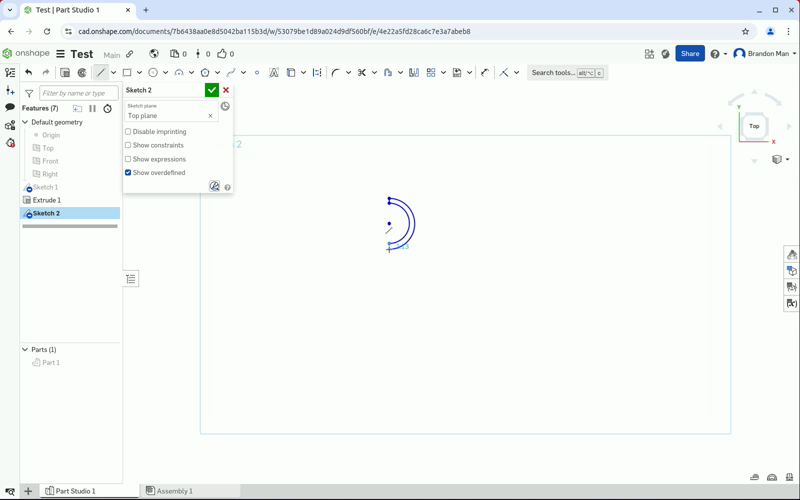
scroll(6)
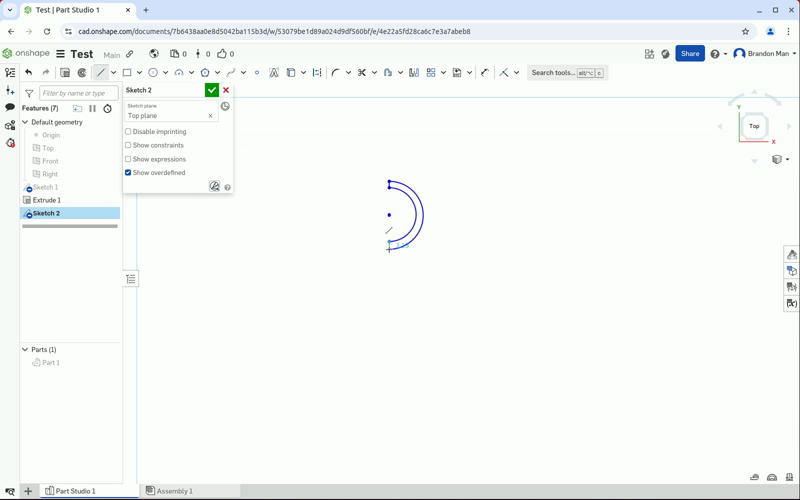
scroll(6)
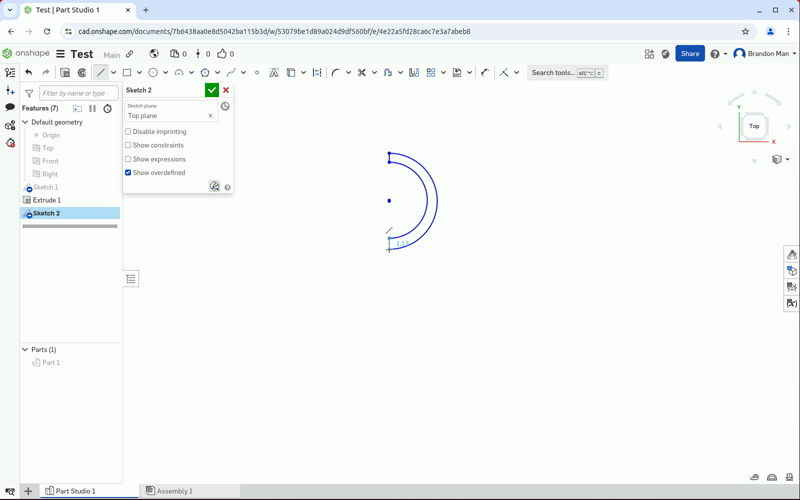
scroll(6)
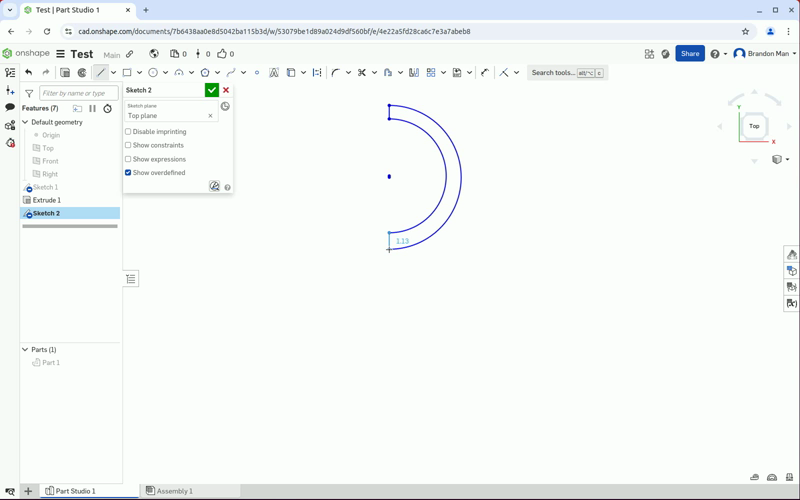
scroll(6)
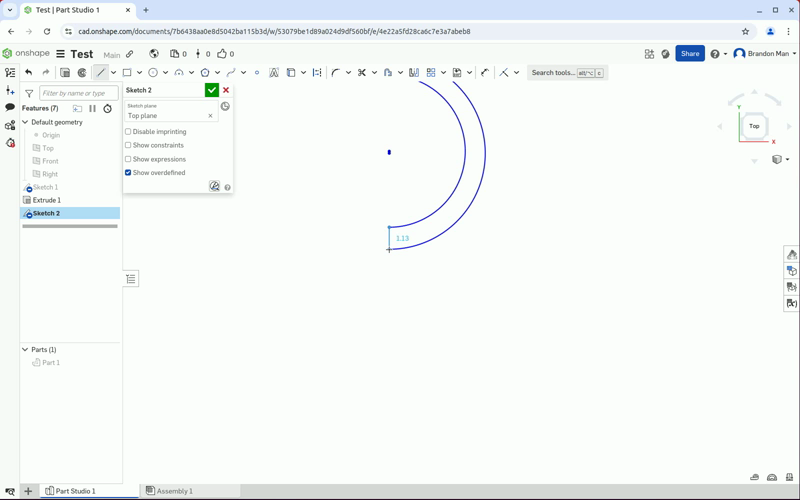
scroll(6)
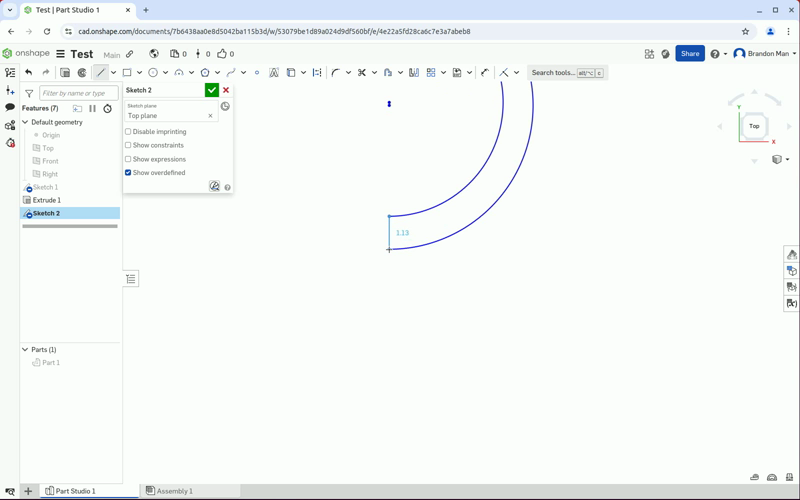
scroll(6)
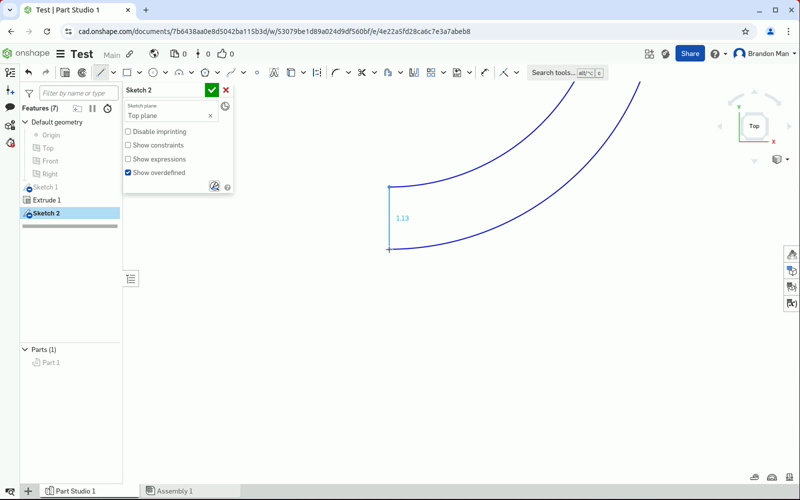
key_up(shift)
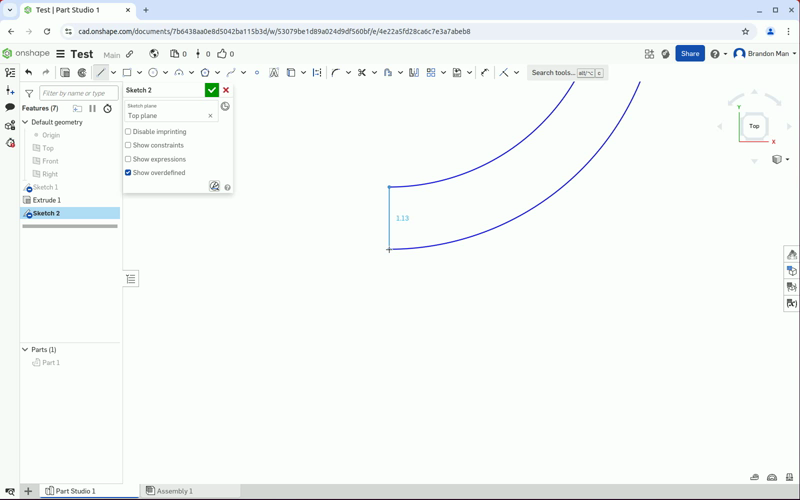
click(389, 249)
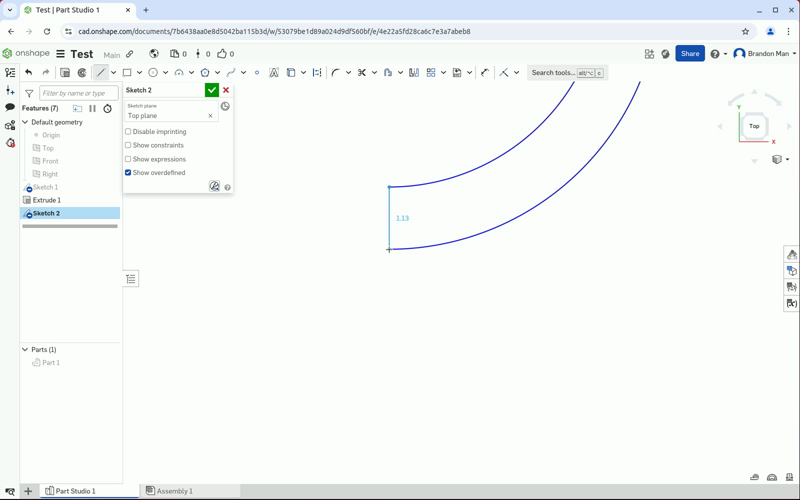
scroll(-6)
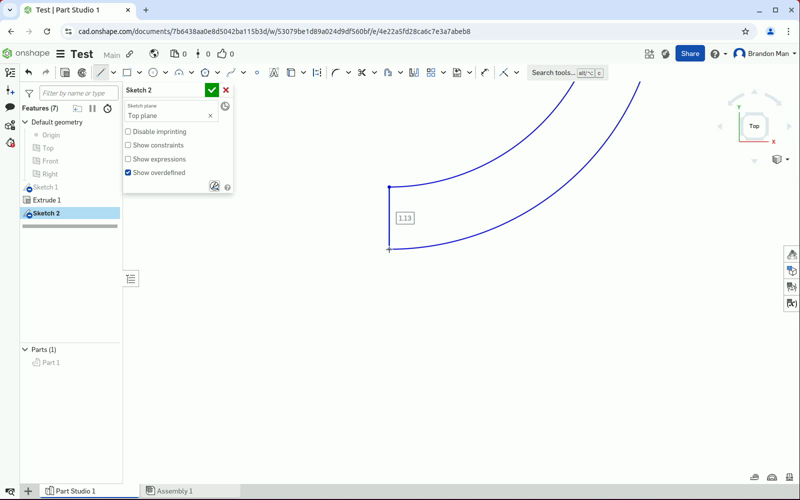
scroll(-6)
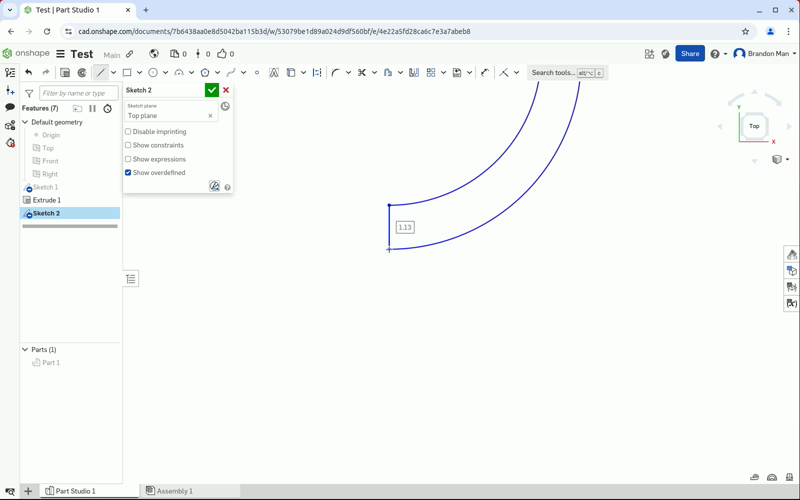
scroll(-6)
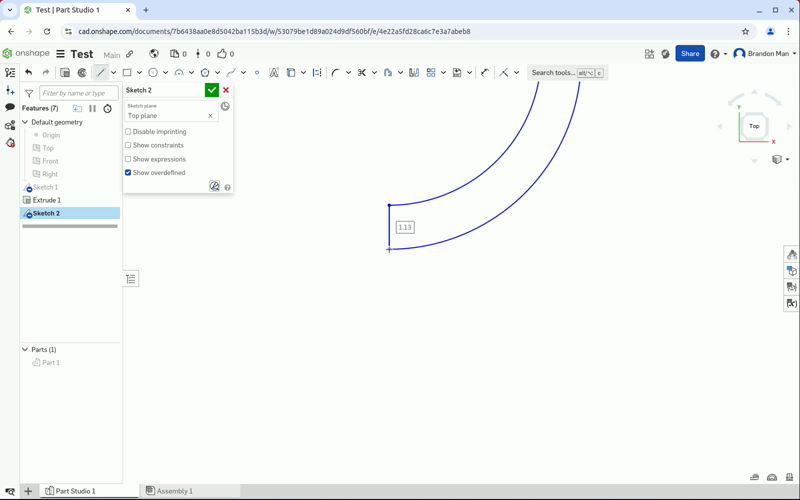
scroll(-6)
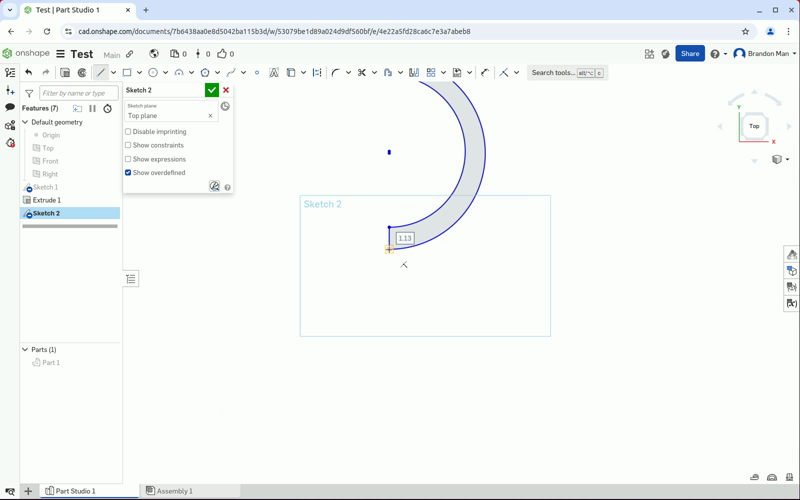
scroll(-6)
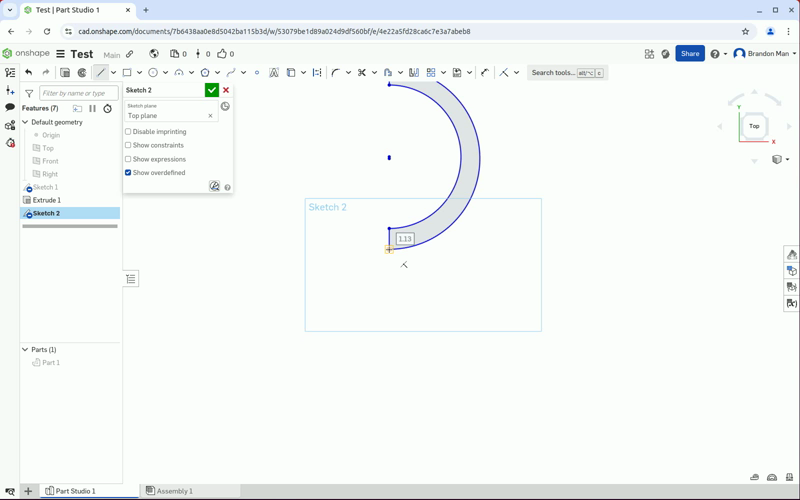
scroll(-6)
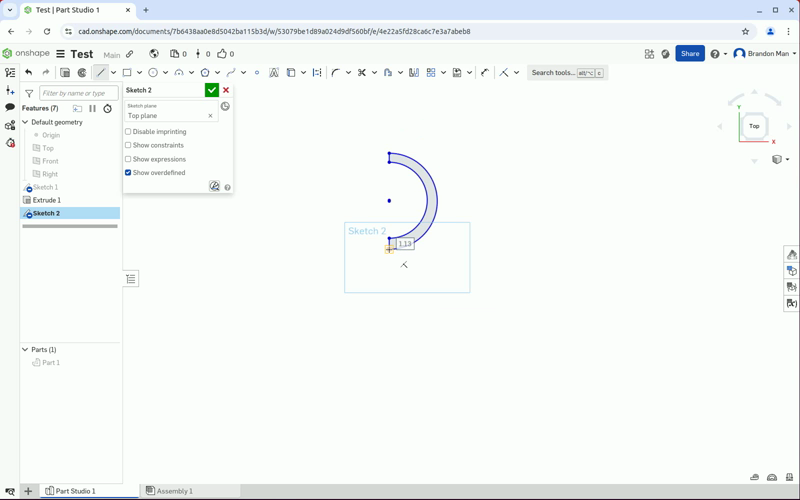
scroll(-6)
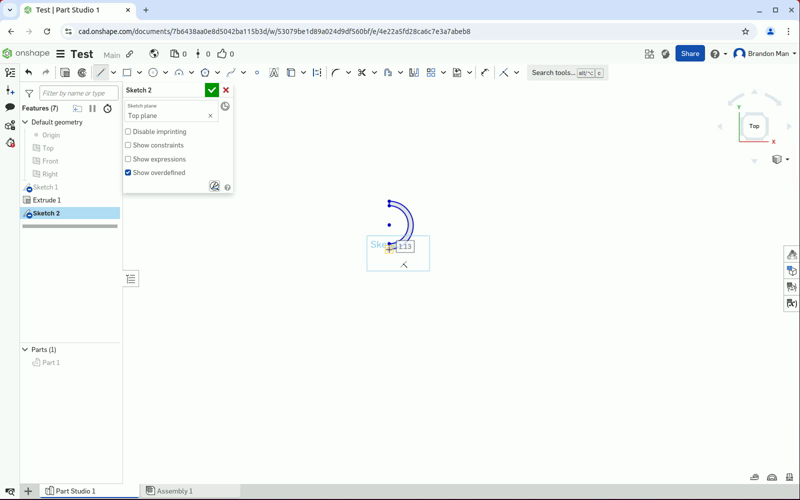
key(esc)
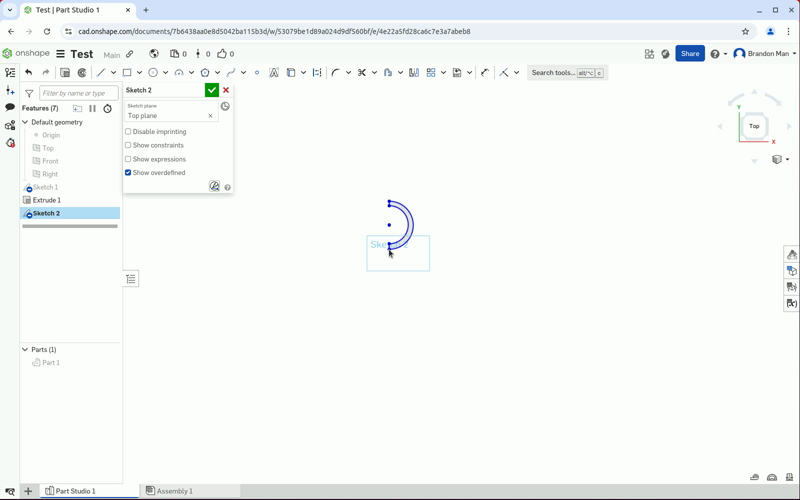
mouse_move(392, 228)
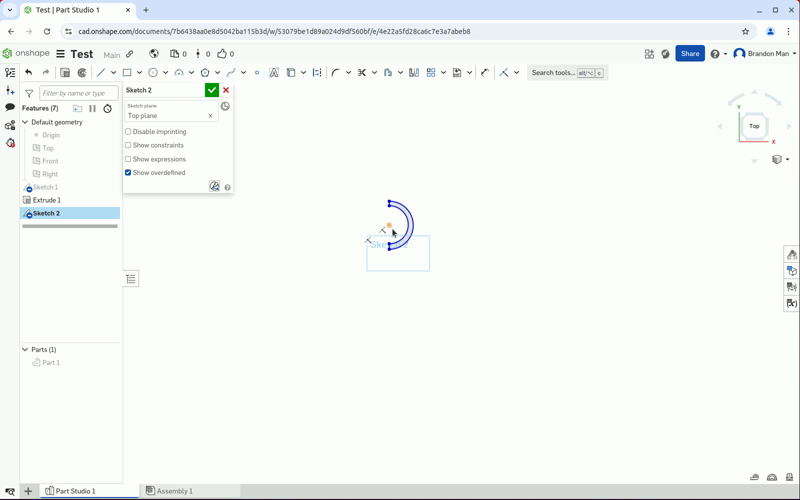
scroll(6)
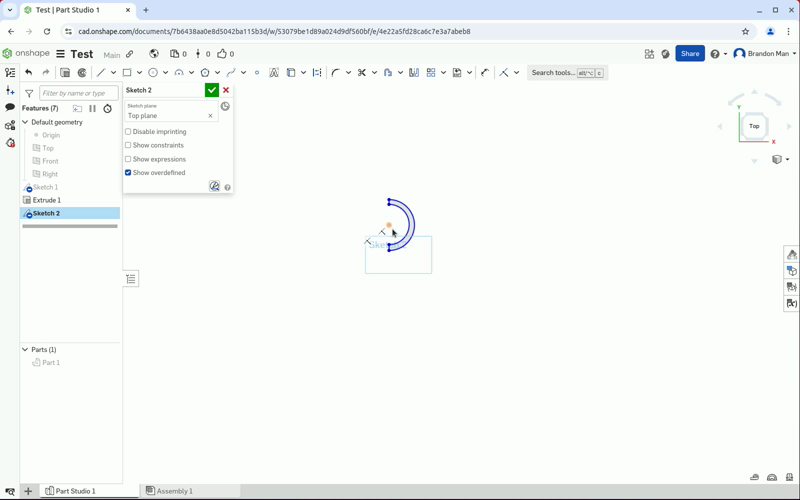
scroll(6)
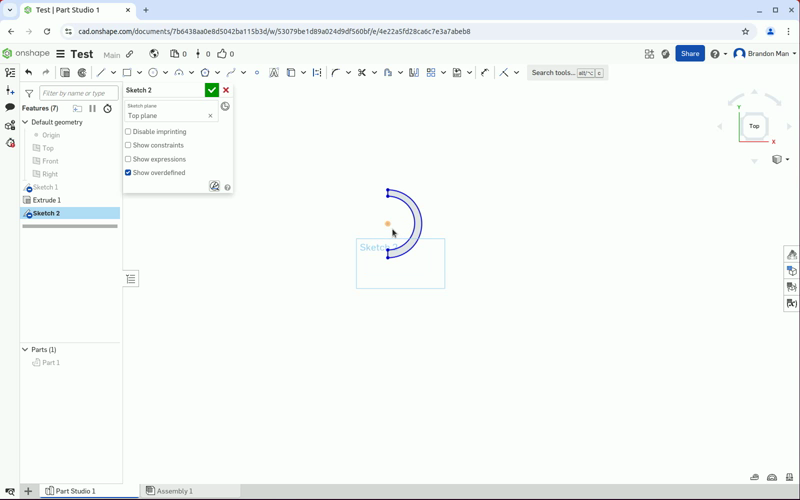
scroll(6)
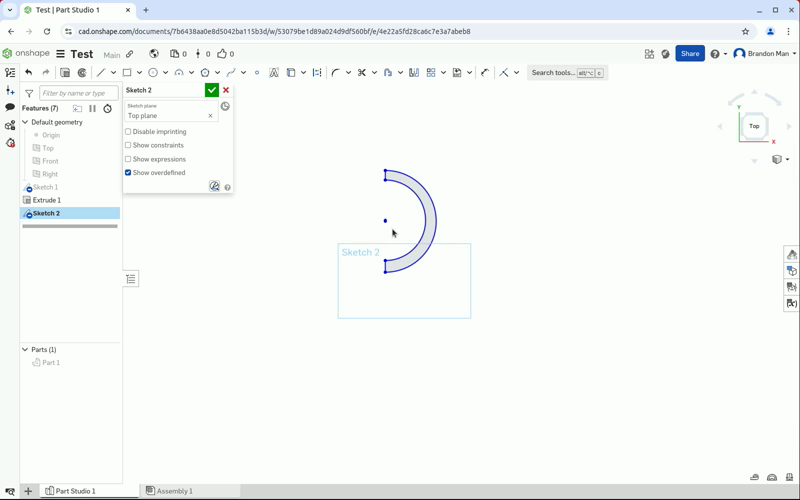
scroll(6)
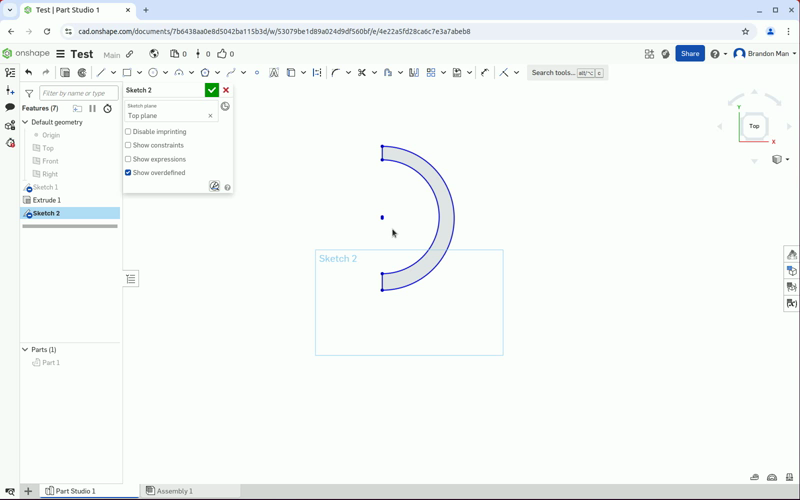
scroll(6)
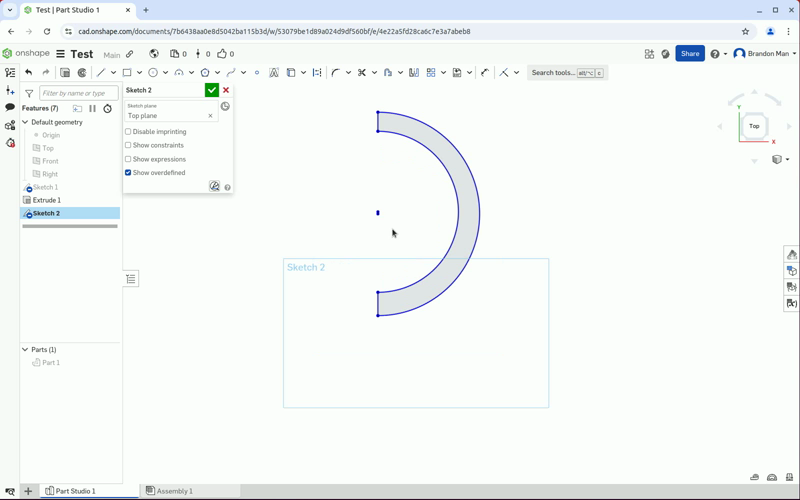
scroll(6)
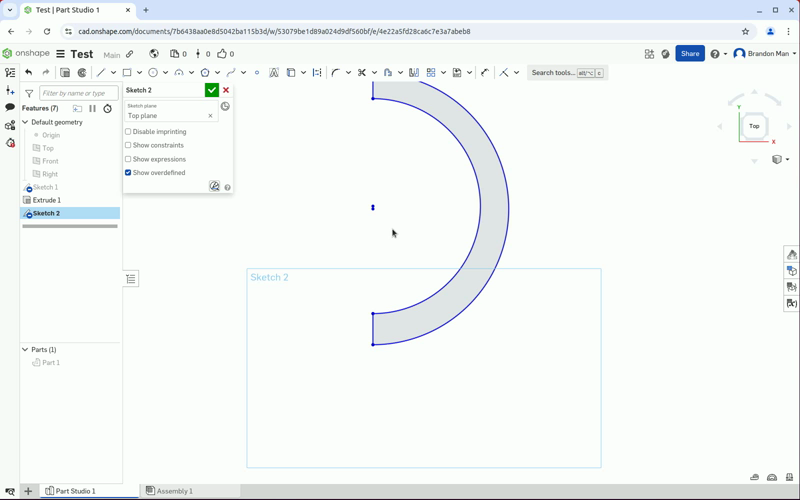
scroll(6)
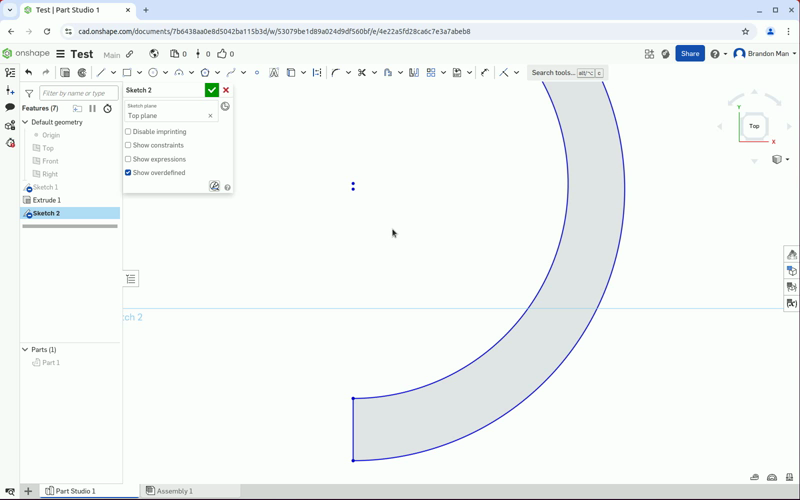
click(392, 228)
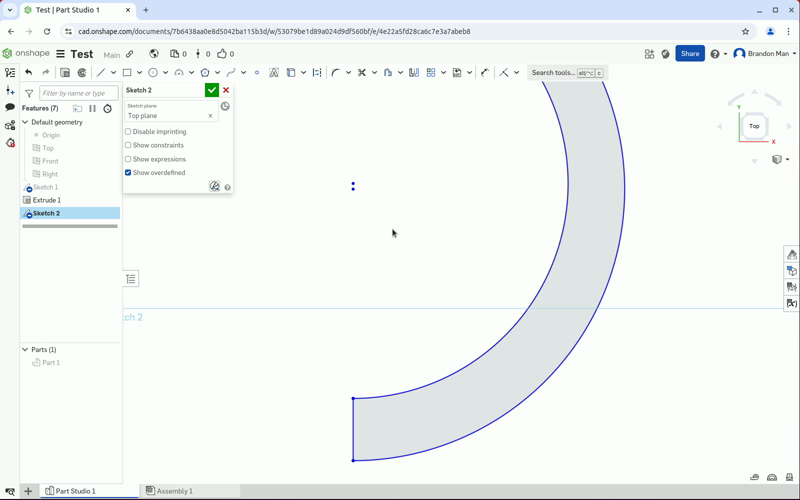
scroll(-6)
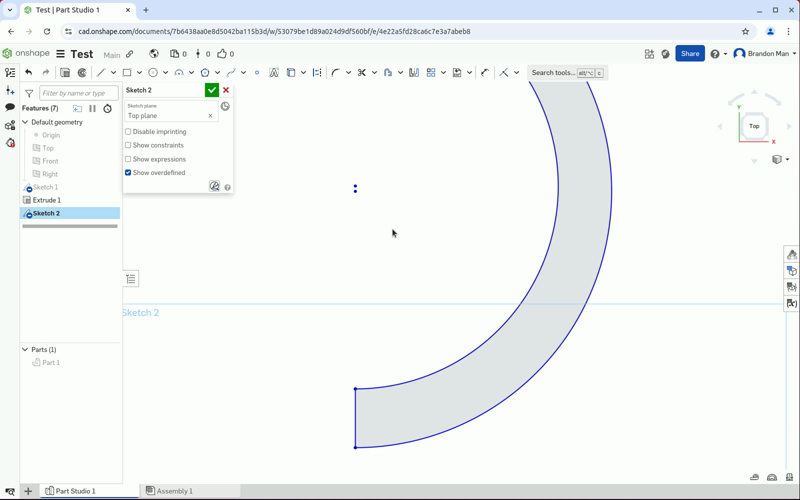
scroll(-6)
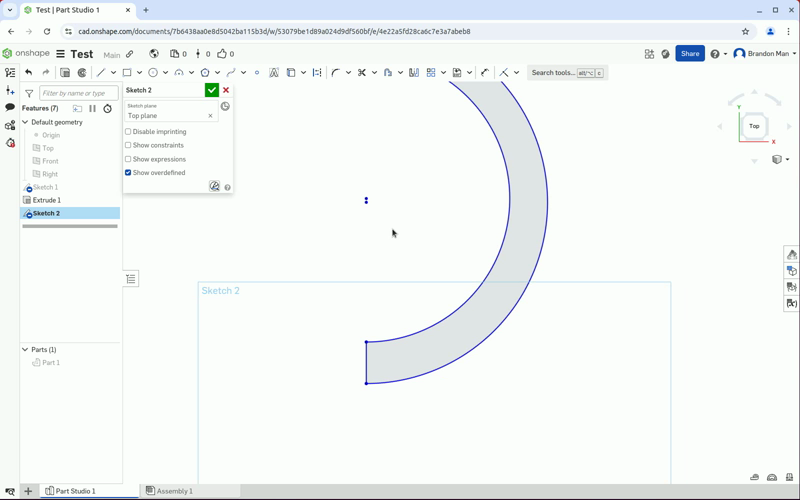
scroll(-6)
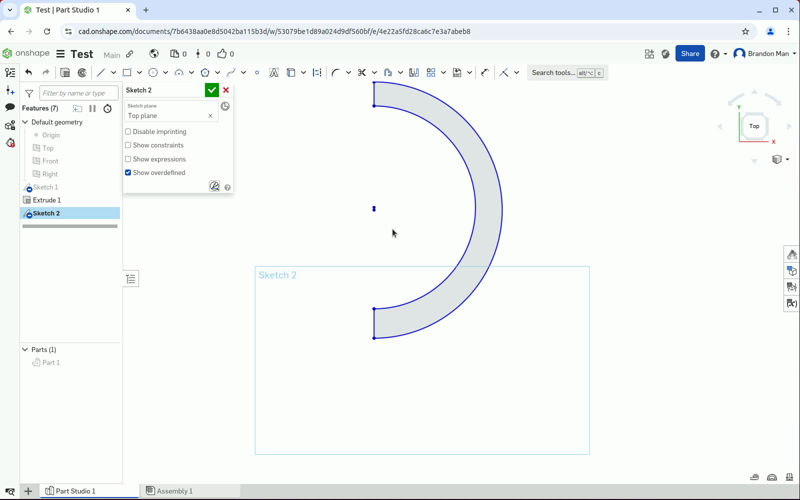
scroll(-6)
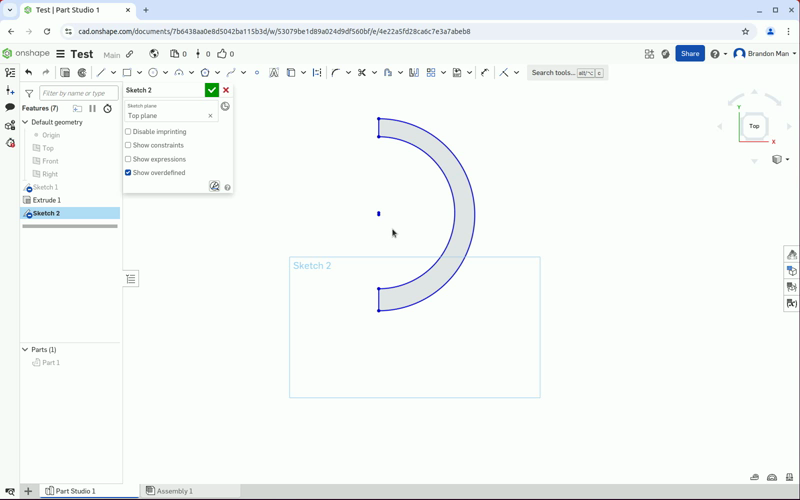
scroll(-6)
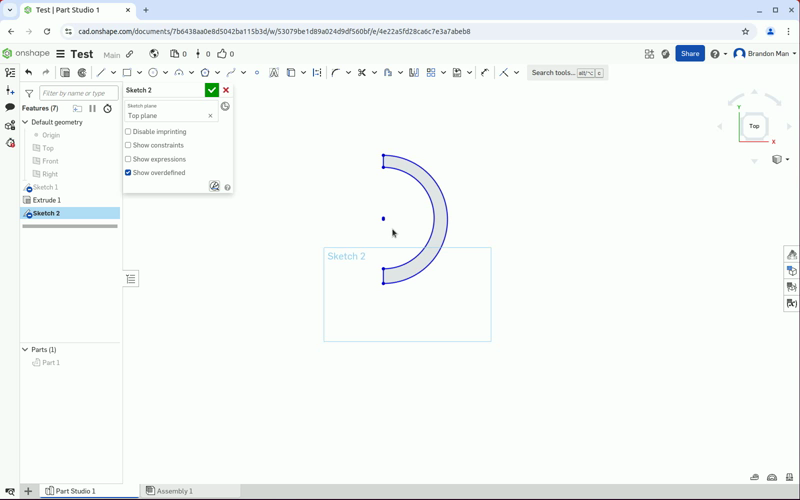
scroll(-6)
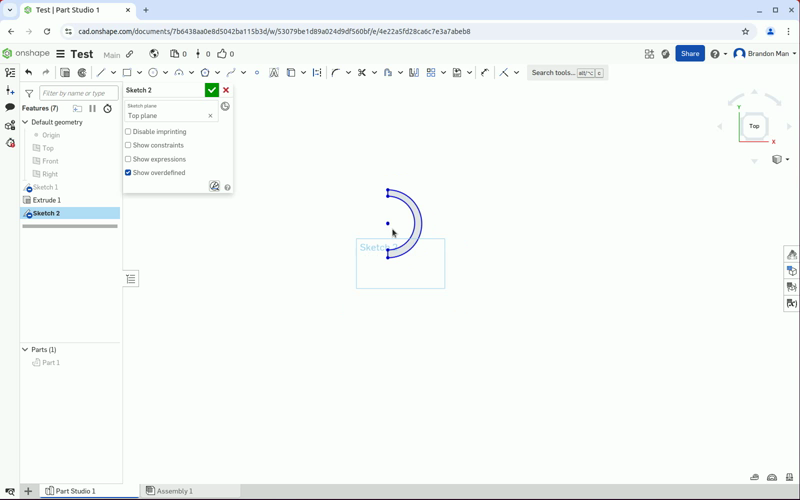
scroll(-6)
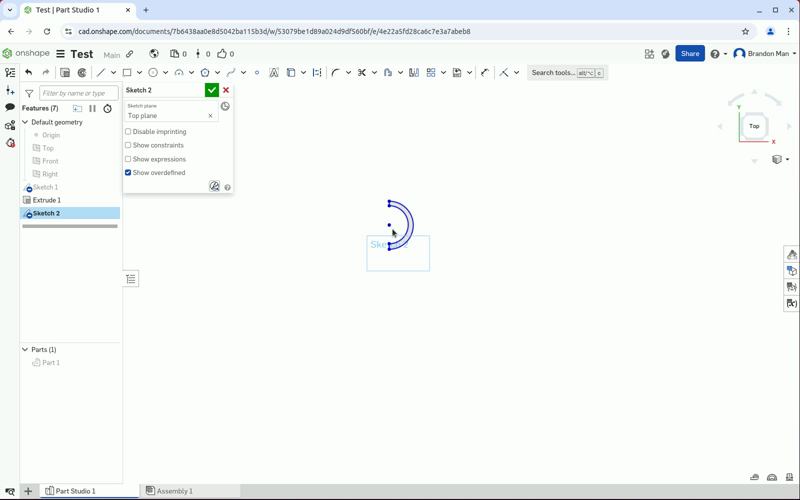
mouse_move(73, 352)
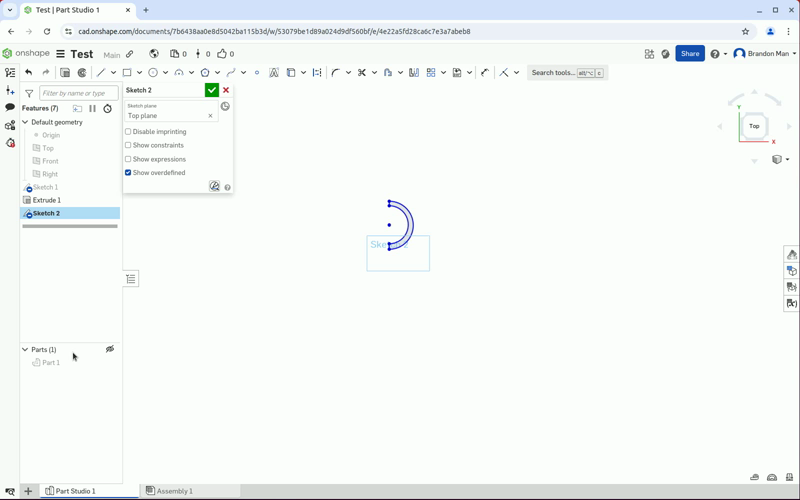
key(shift+y)
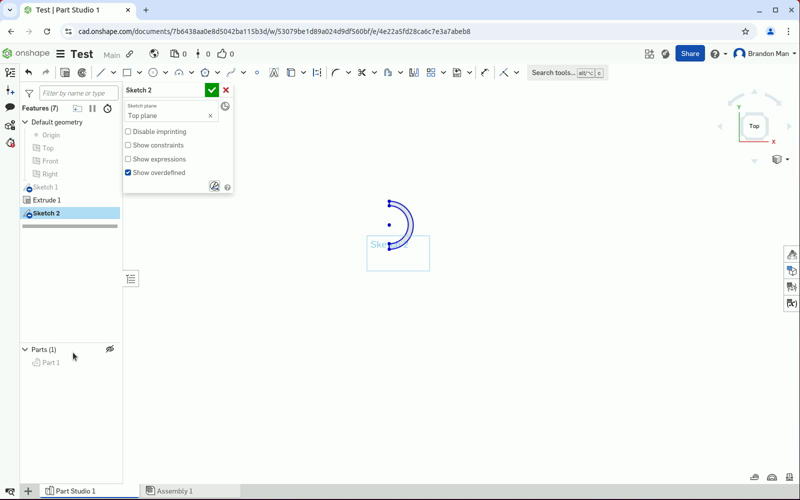
key(shift+e)
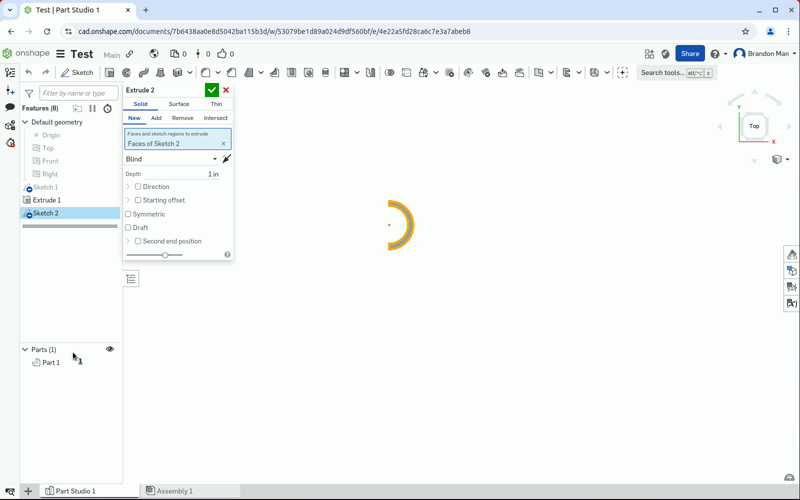
mouse_move(143, 106)
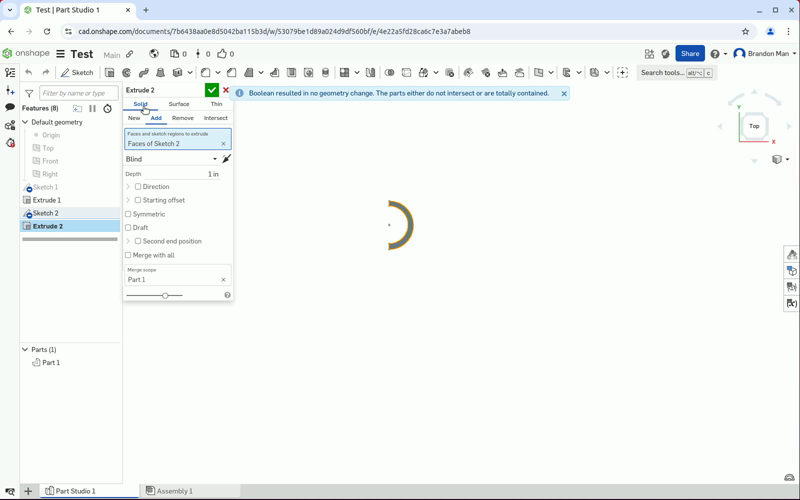
click(143, 106)
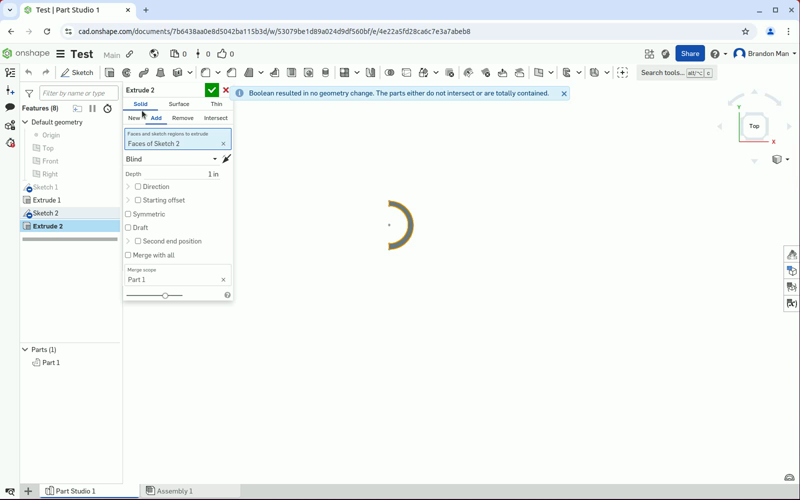
mouse_move(137, 120)
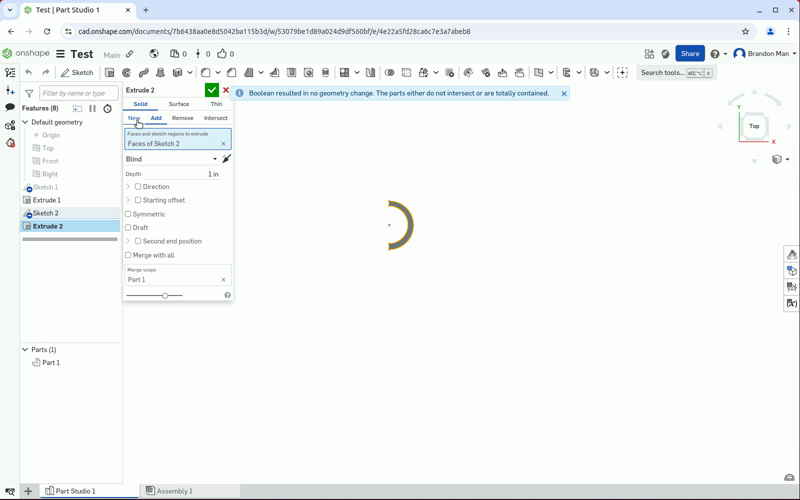
click(137, 120)
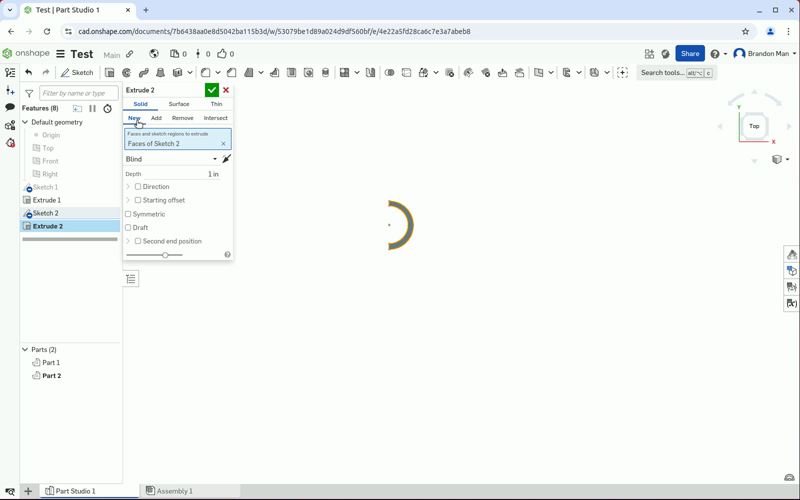
key(tab, 4)
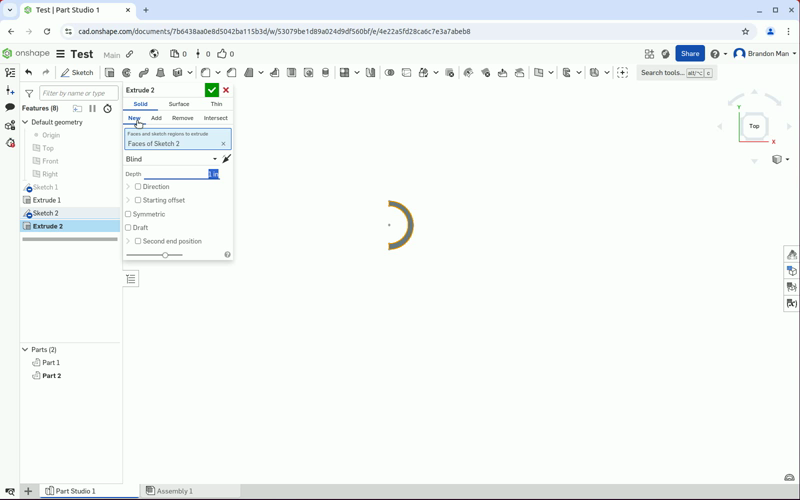
text(2.407)
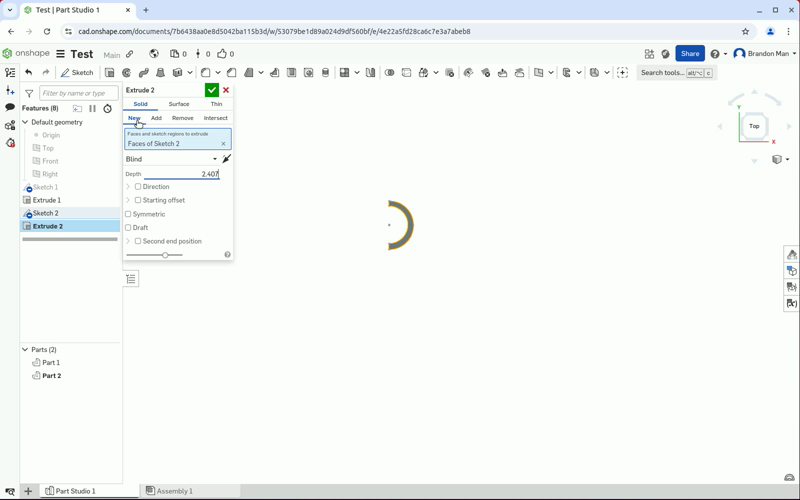
key(enter)
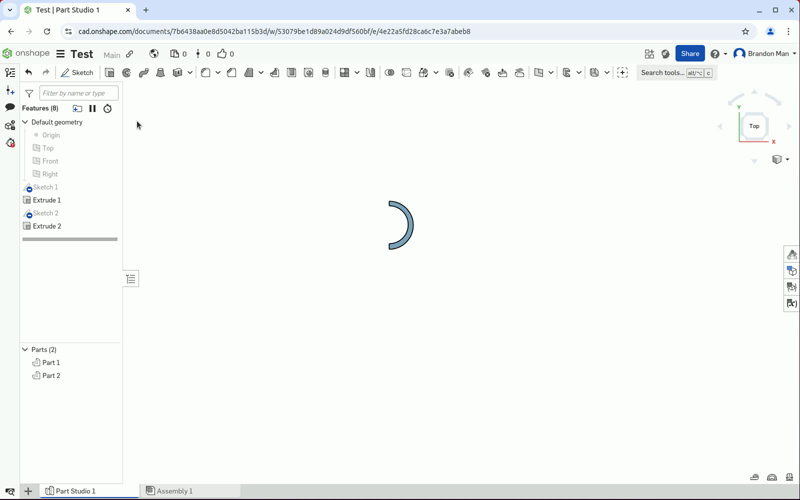
key(shift+h)
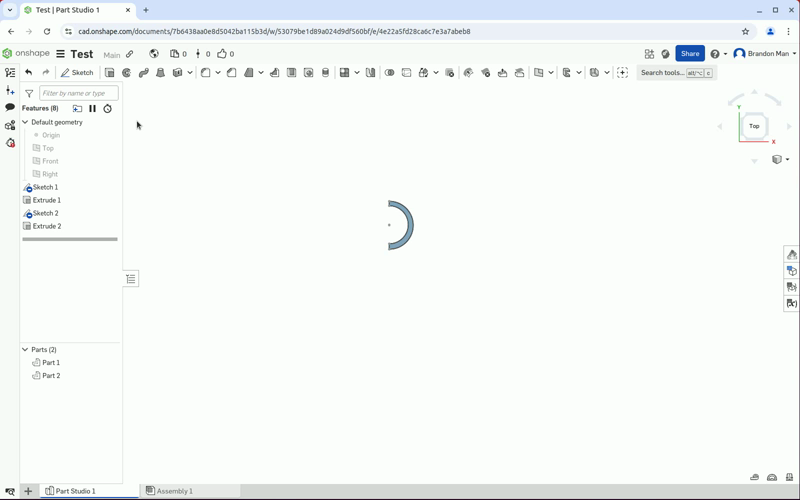
key(shift+h)
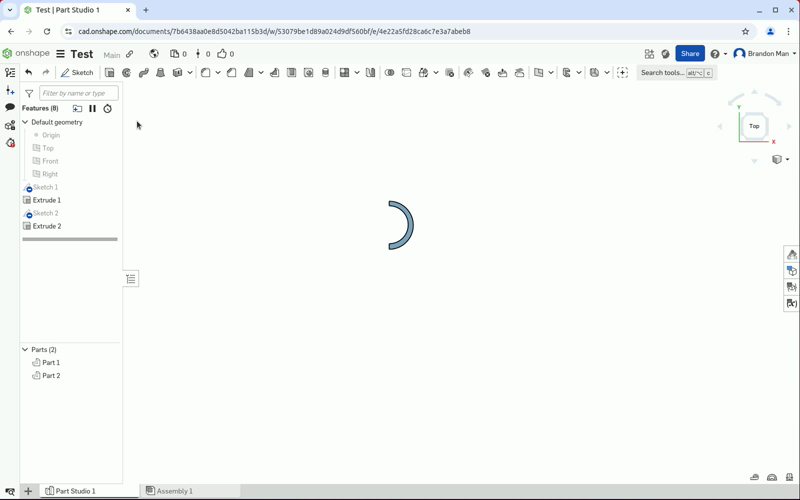
mouse_move(73, 189)
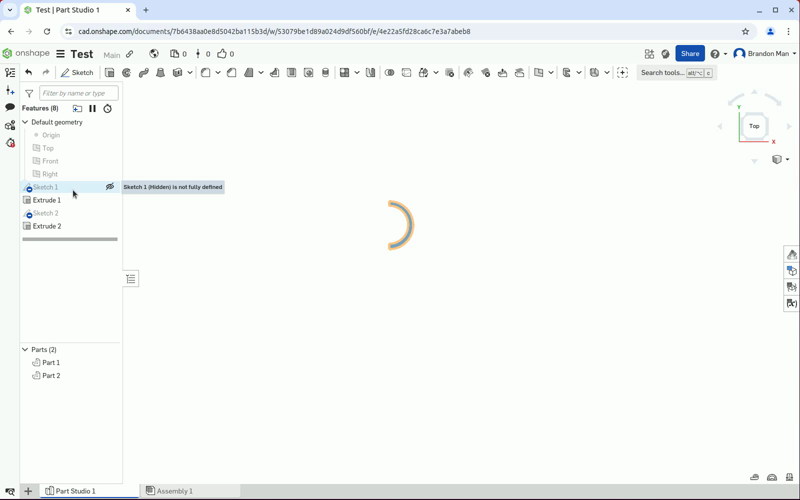
click(73, 189)
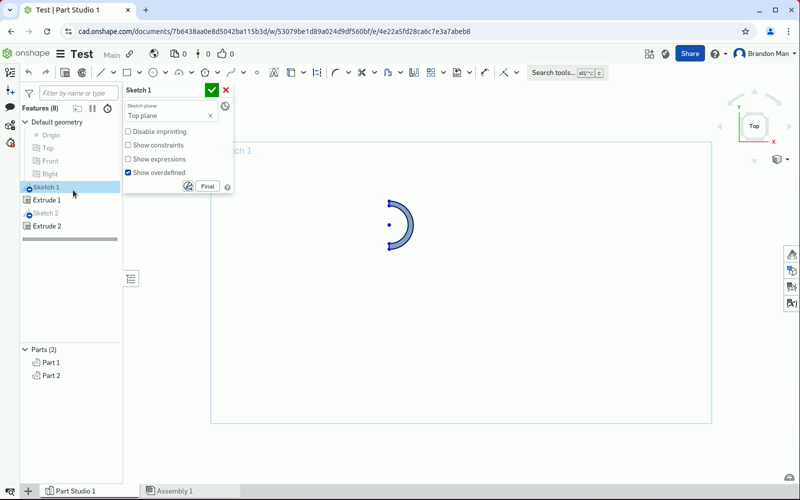
mouse_move(229, 92)
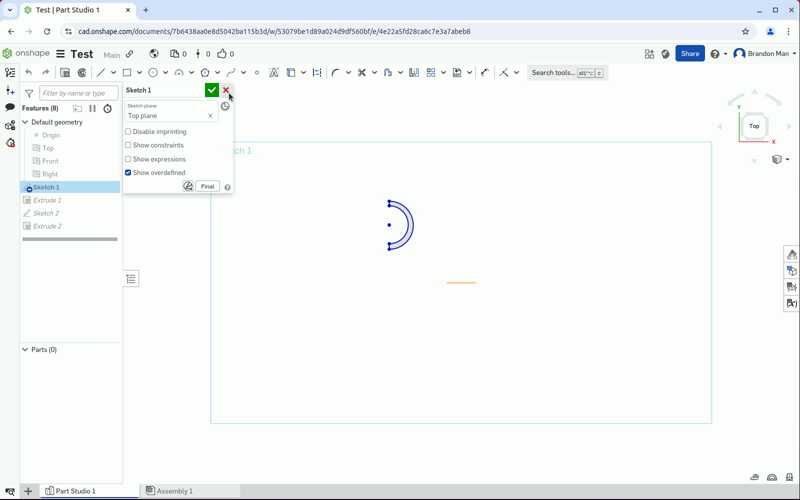
click(229, 92)
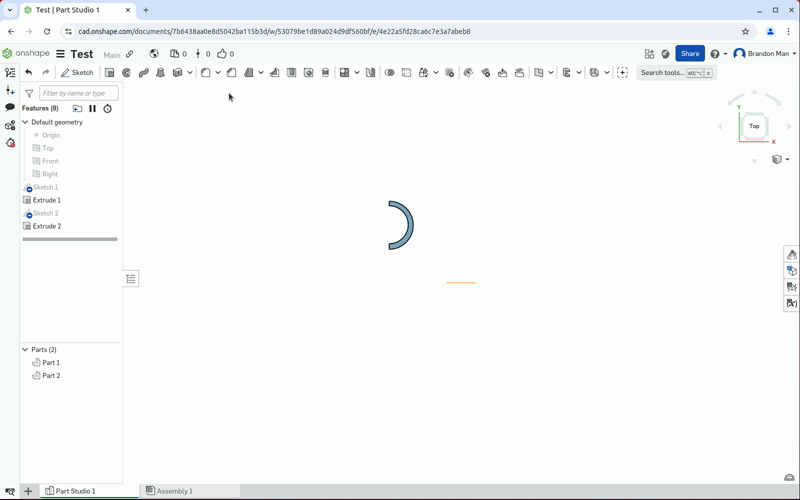
mouse_move(541, 75)
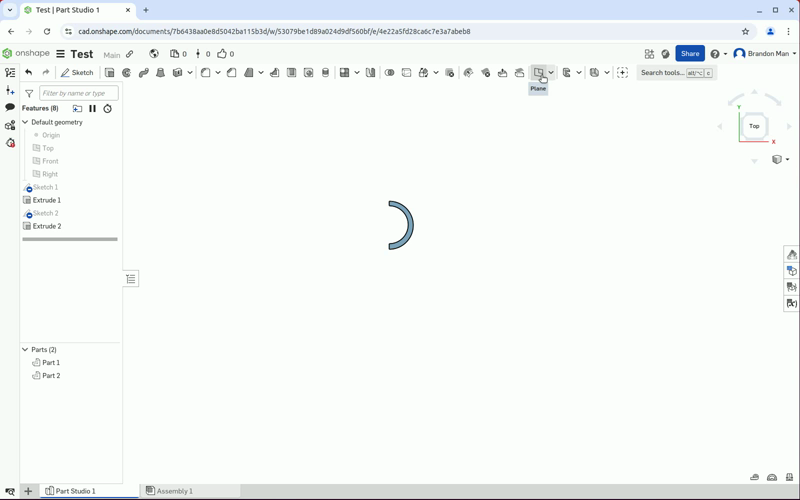
click(541, 75)
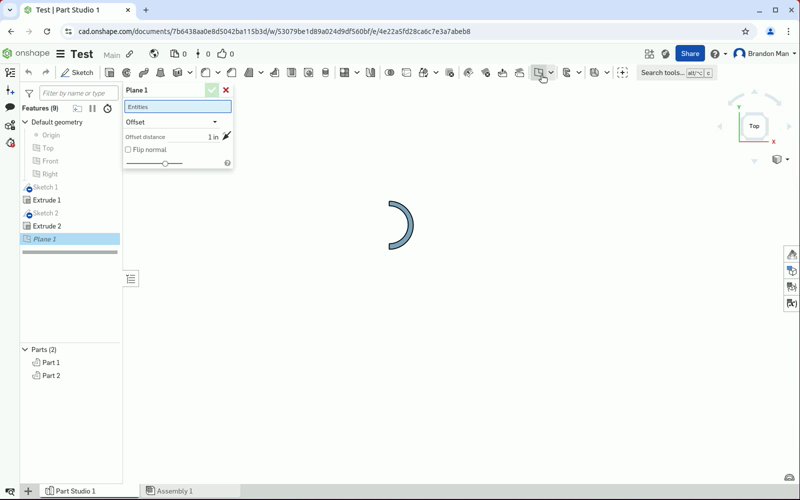
mouse_move(73, 150)
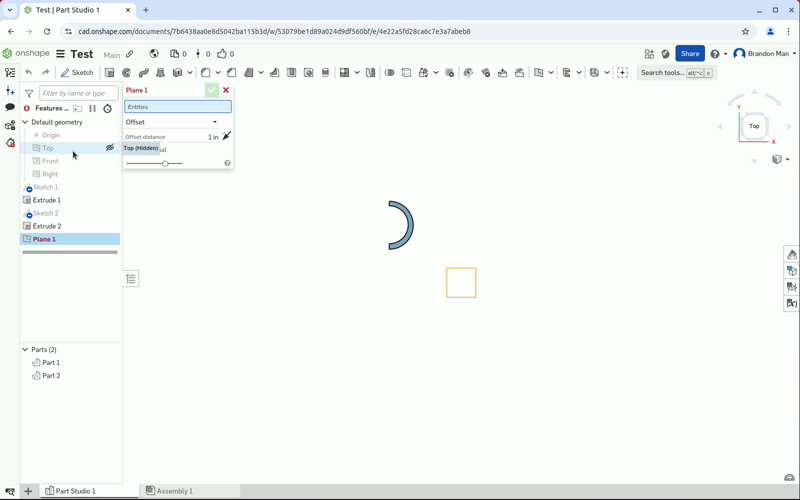
click(73, 150)
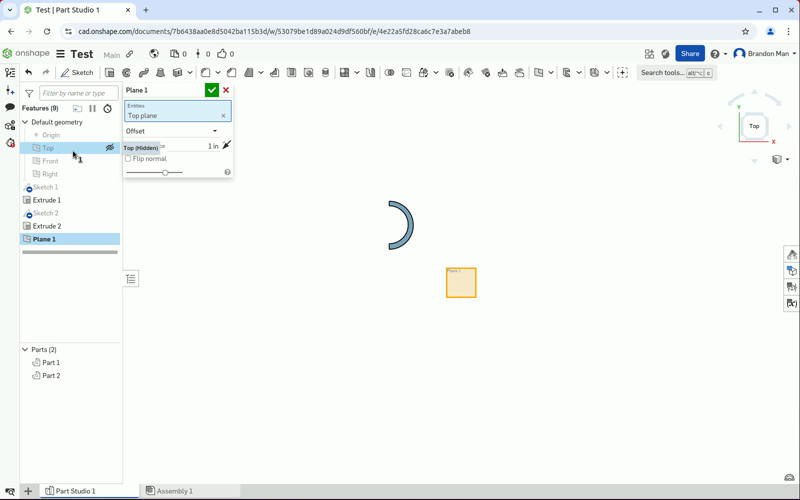
key(tab, 2)
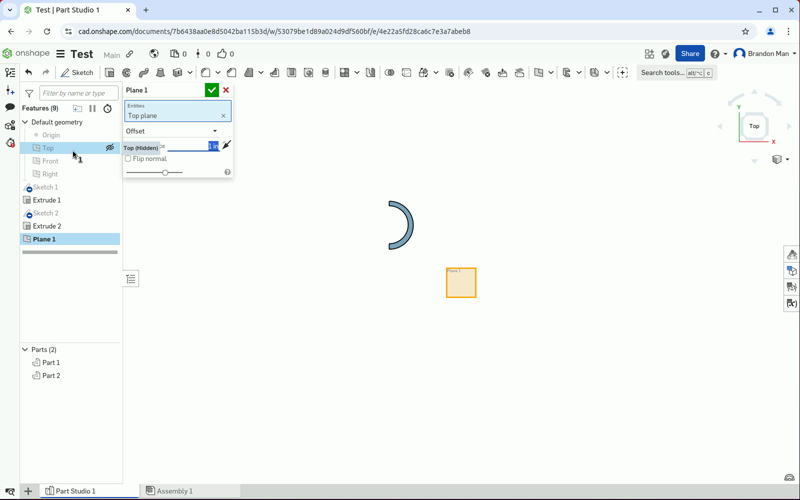
text(2.403)
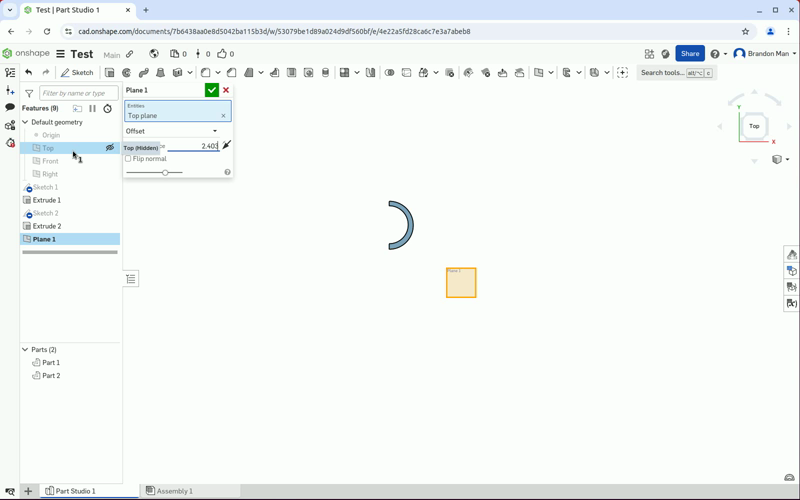
key(enter, 2)
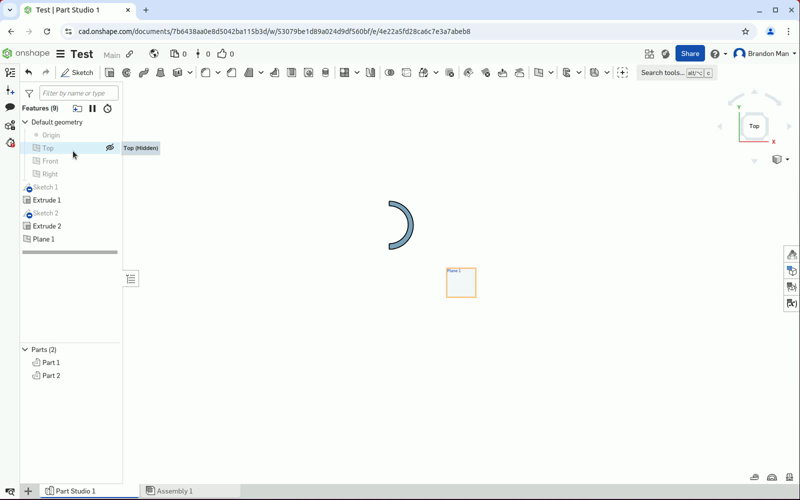
key(shift+s)
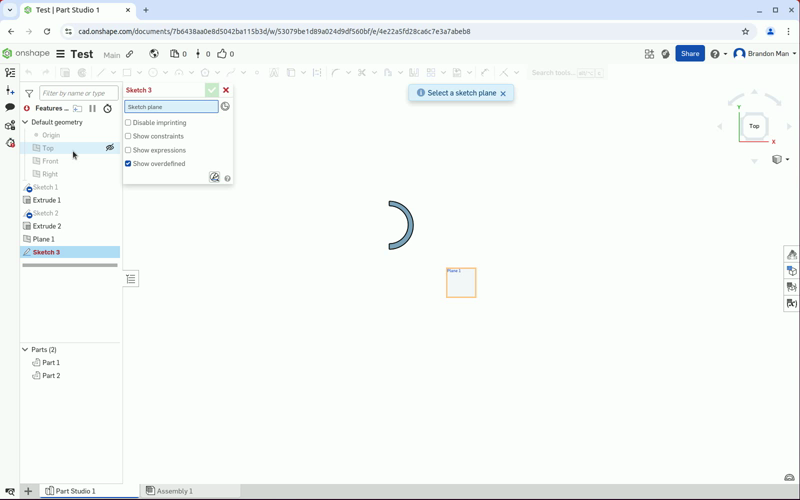
mouse_move(73, 241)
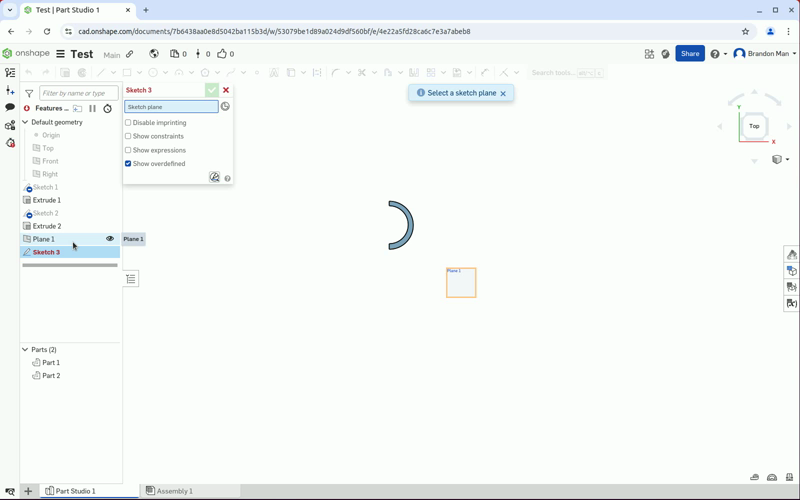
click(73, 241)
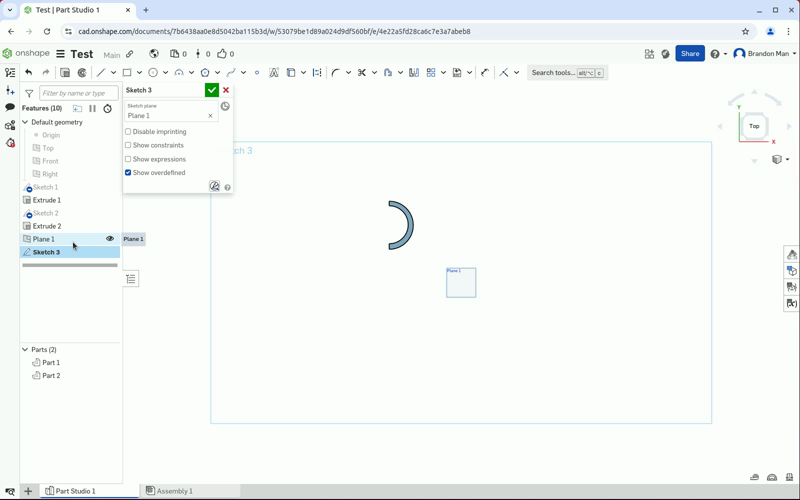
mouse_move(73, 352)
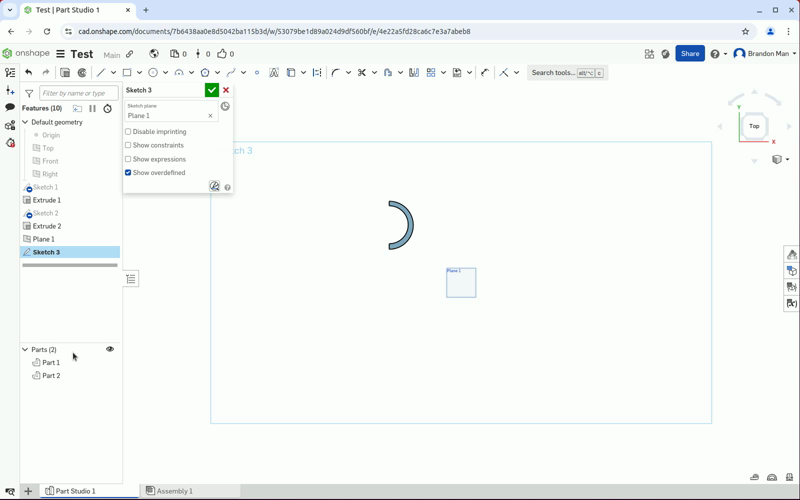
key(y)
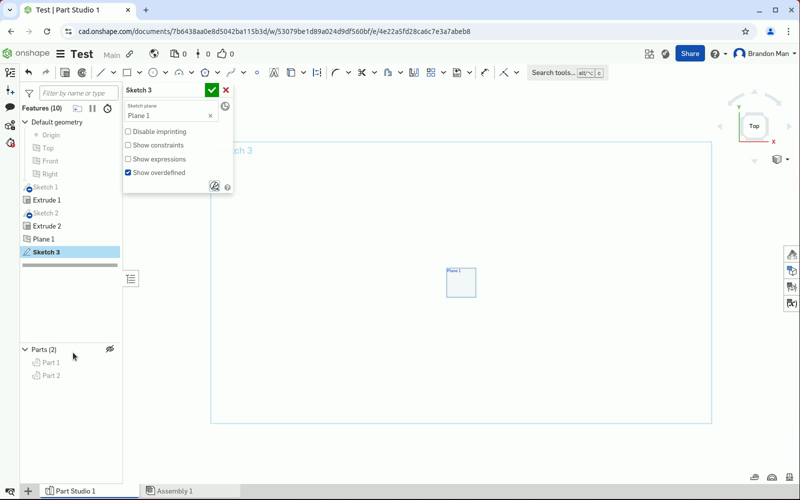
key(l)
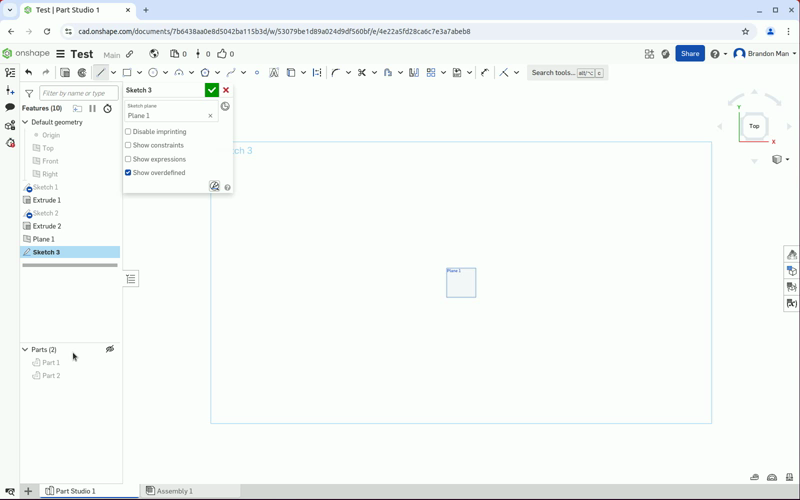
key_down(shift)
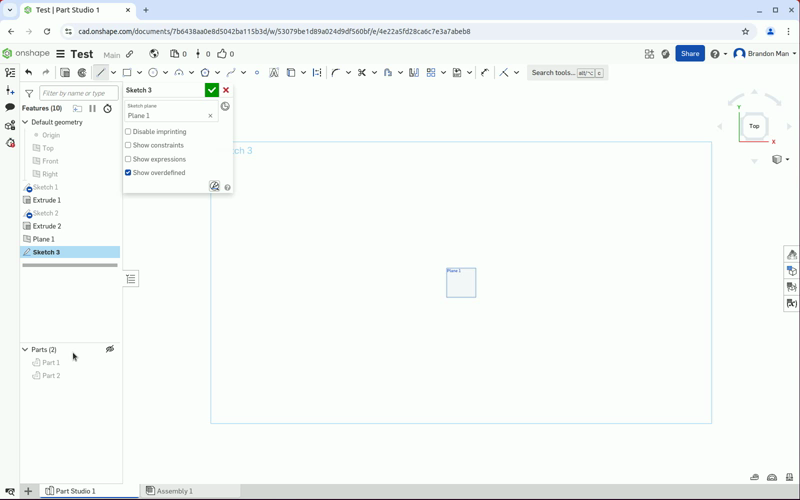
mouse_move(403, 238)
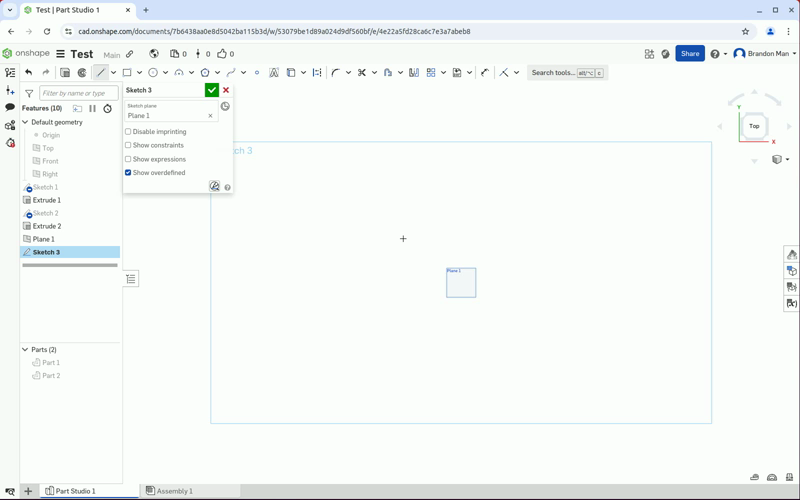
click(403, 238)
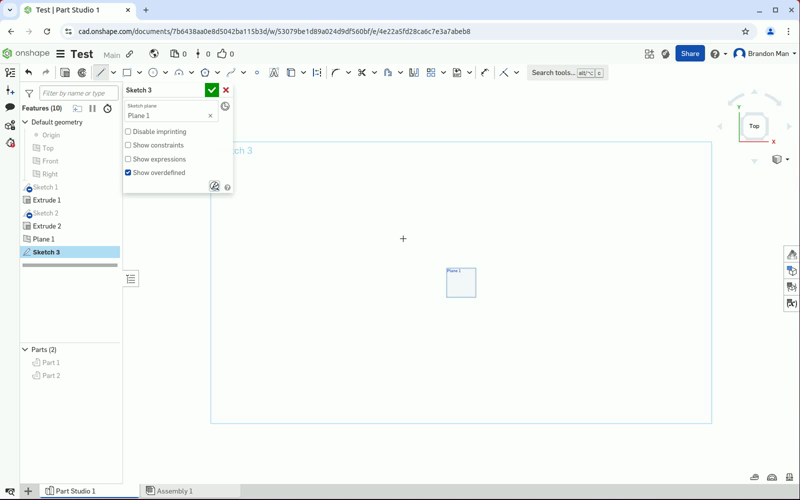
key_up(shift)
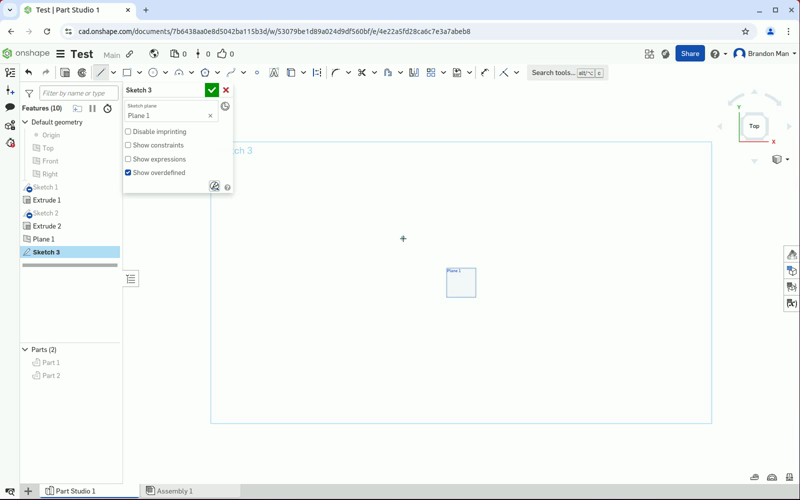
key_down(shift)
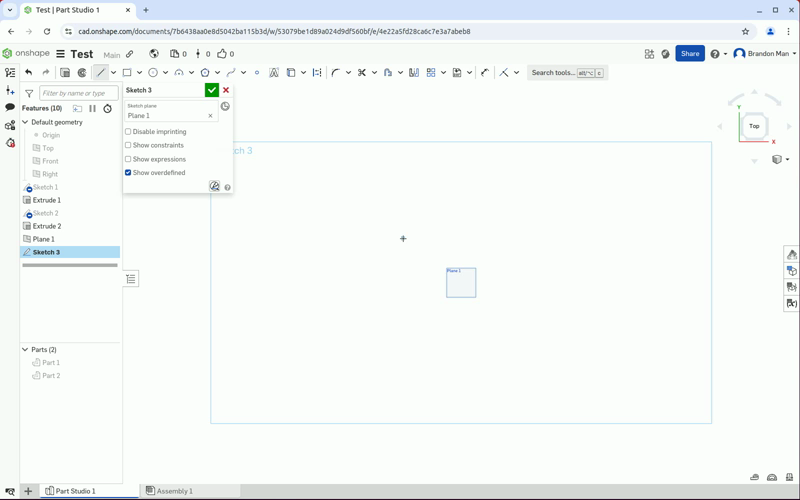
mouse_move(433, 238)
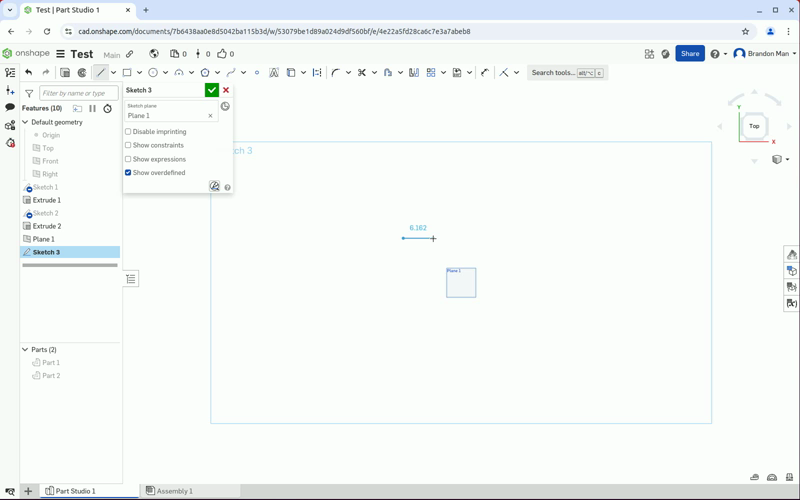
mouse_move(406, 241)
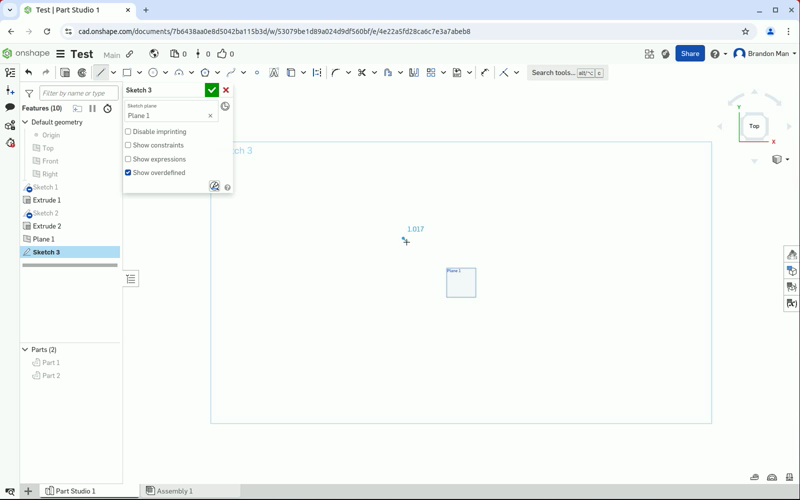
scroll(6)
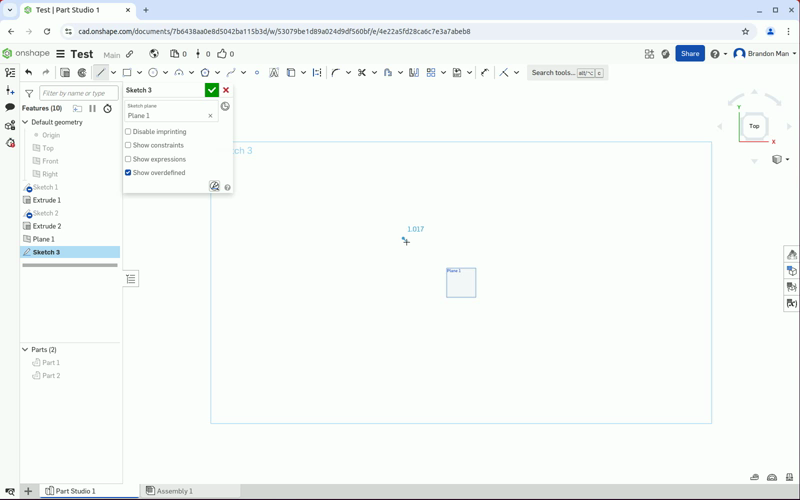
scroll(6)
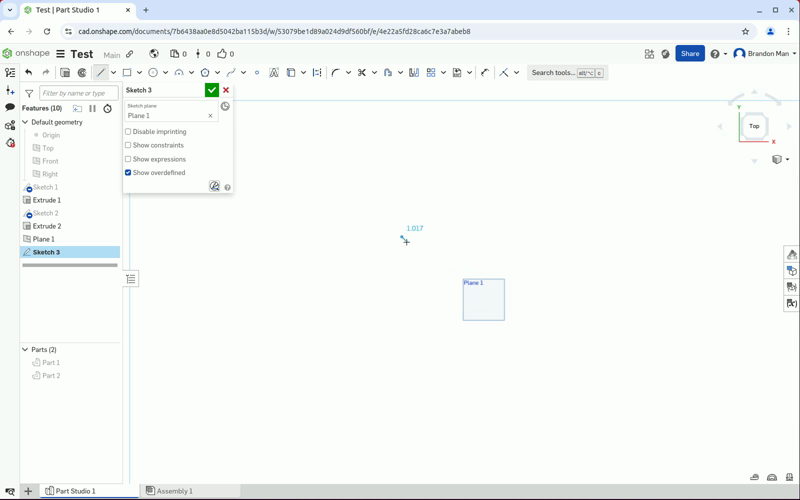
scroll(6)
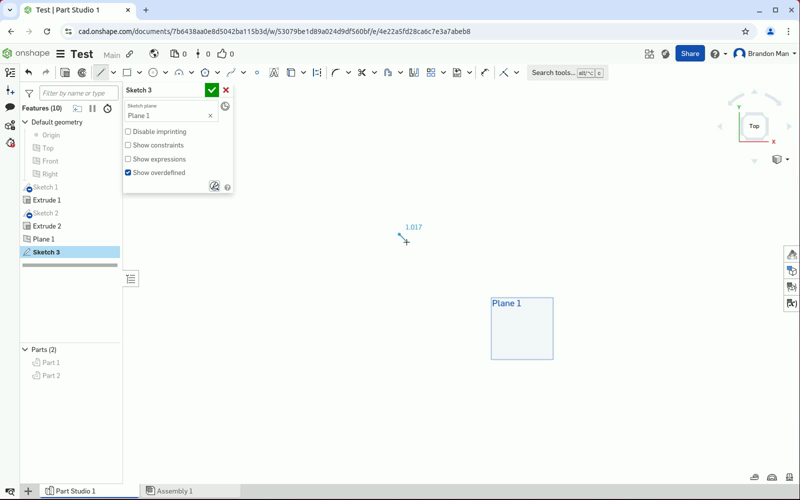
scroll(6)
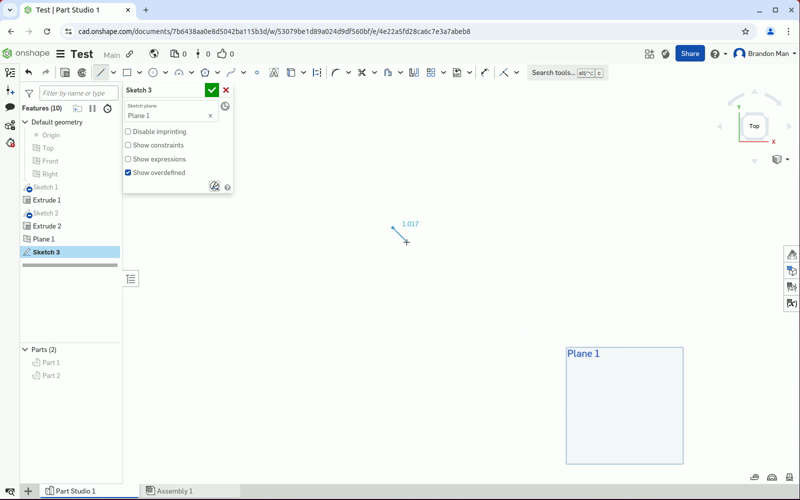
scroll(6)
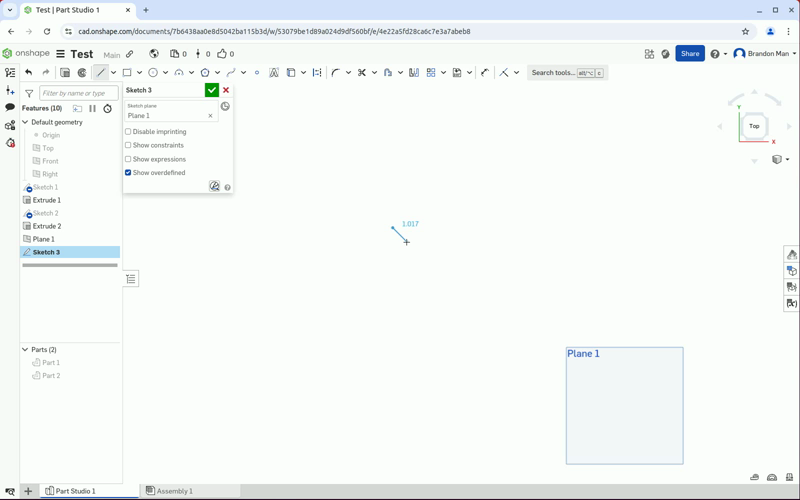
scroll(6)
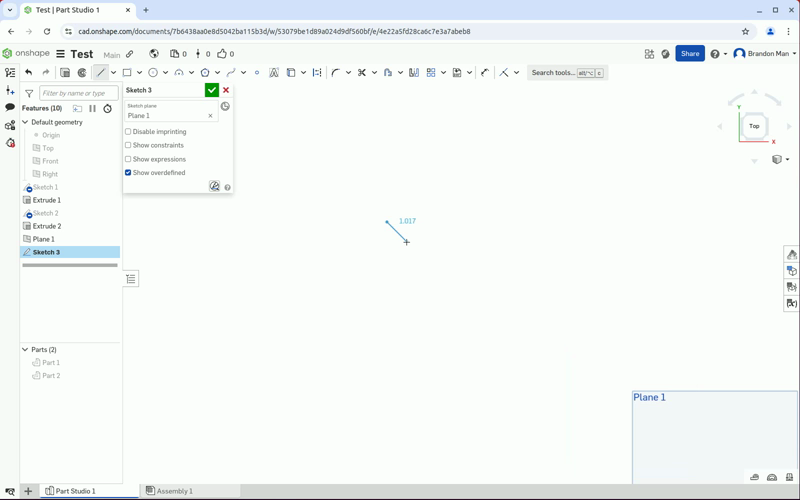
scroll(6)
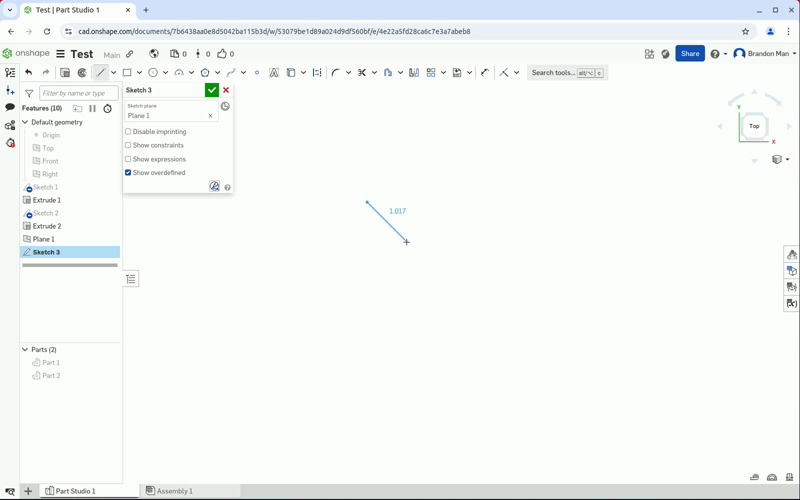
click(406, 241)
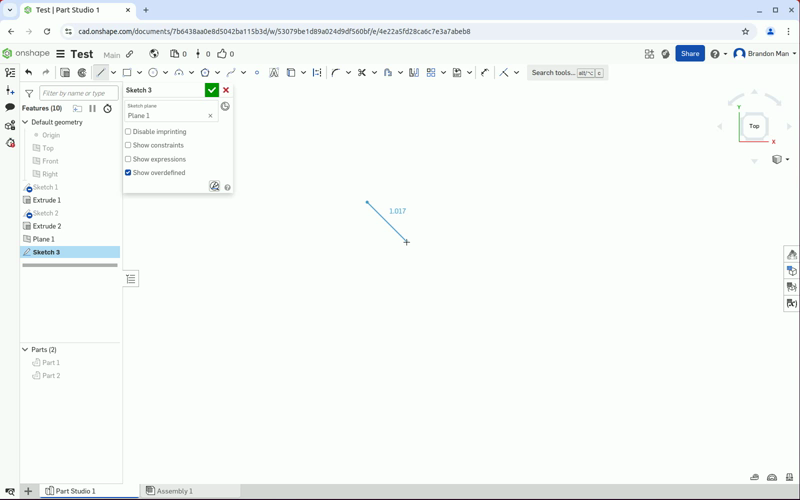
scroll(-6)
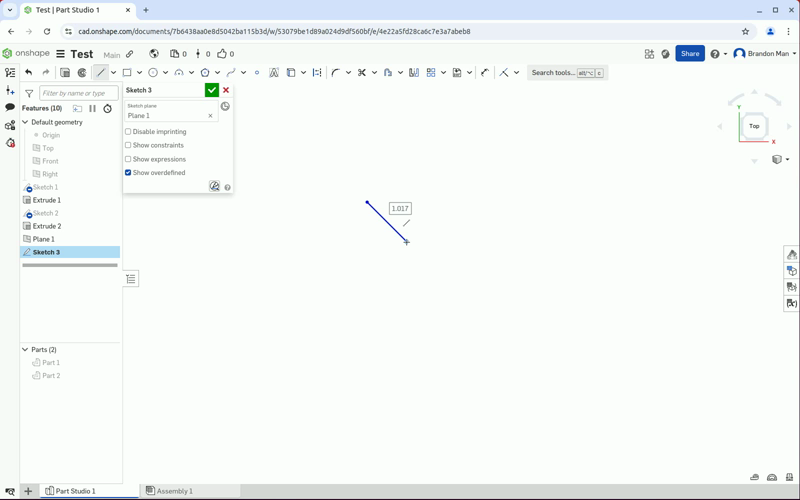
scroll(-6)
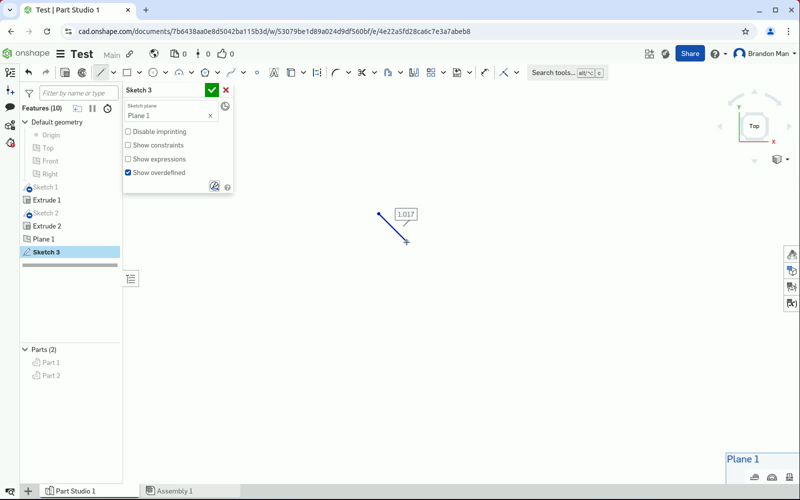
scroll(-6)
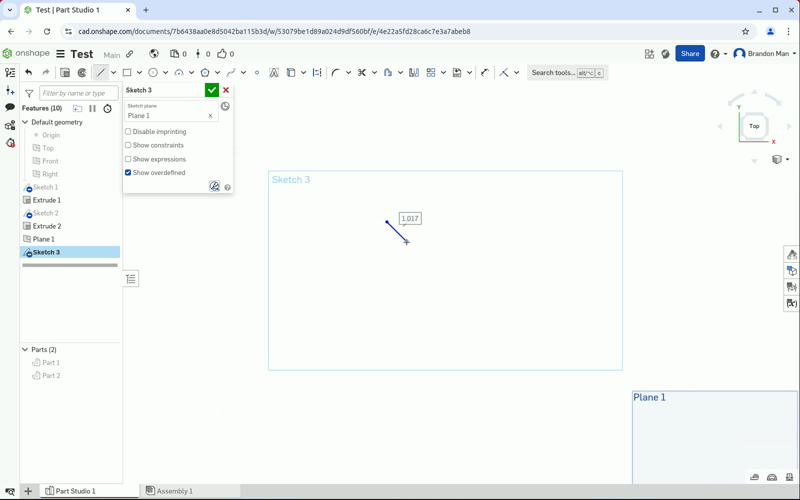
scroll(-6)
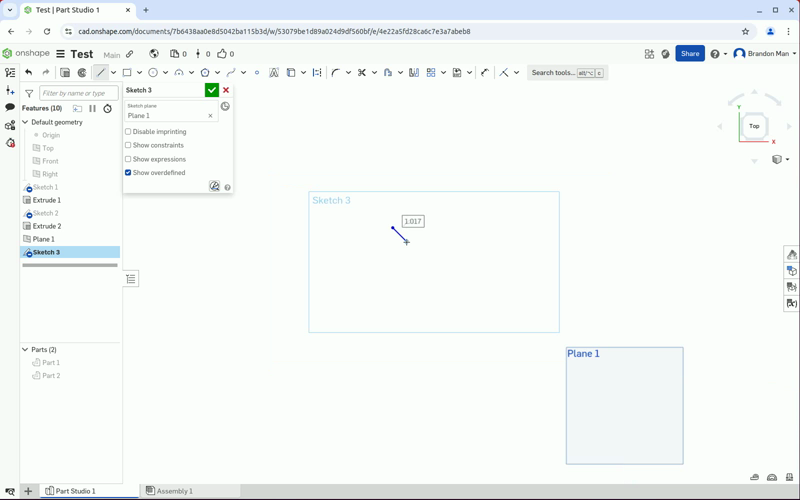
scroll(-6)
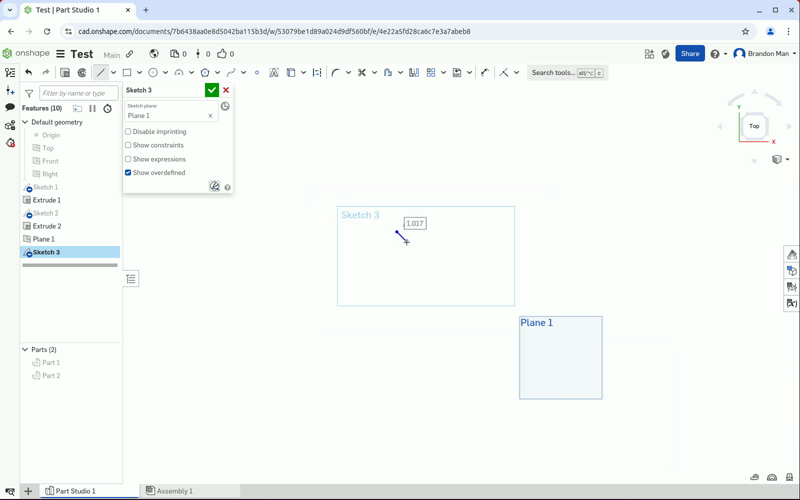
scroll(-6)
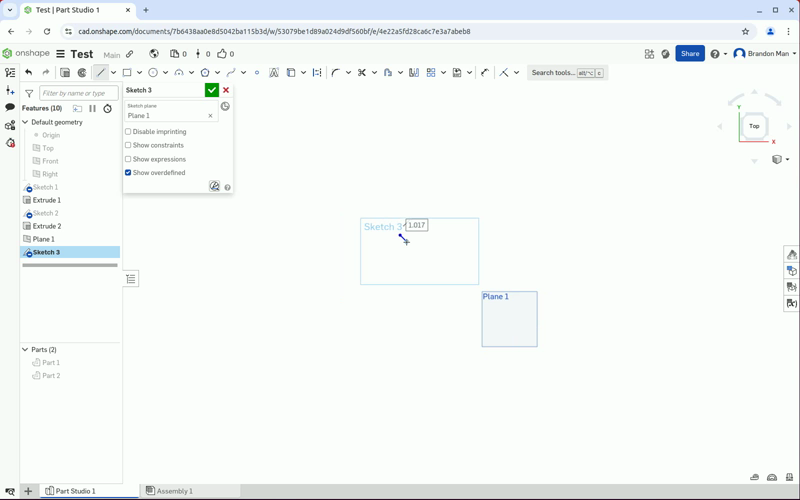
scroll(-6)
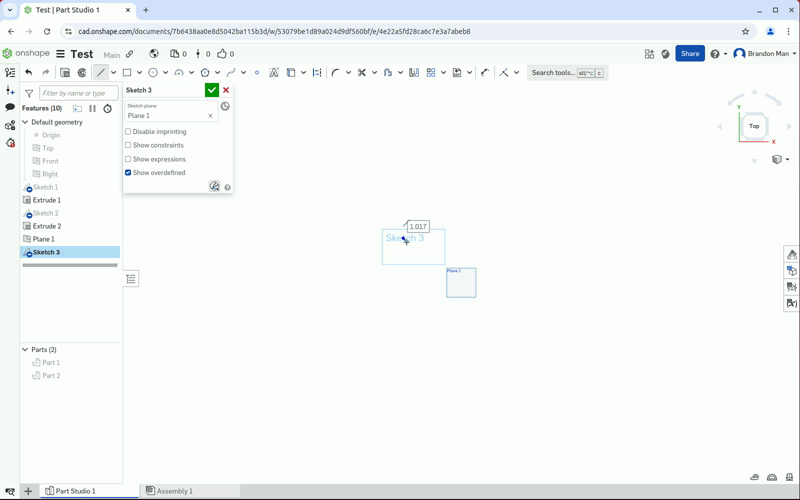
key_up(shift)
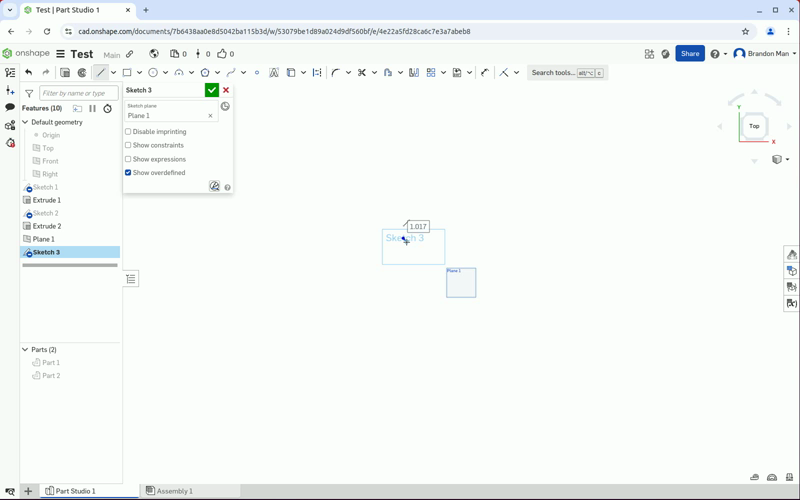
key(esc)
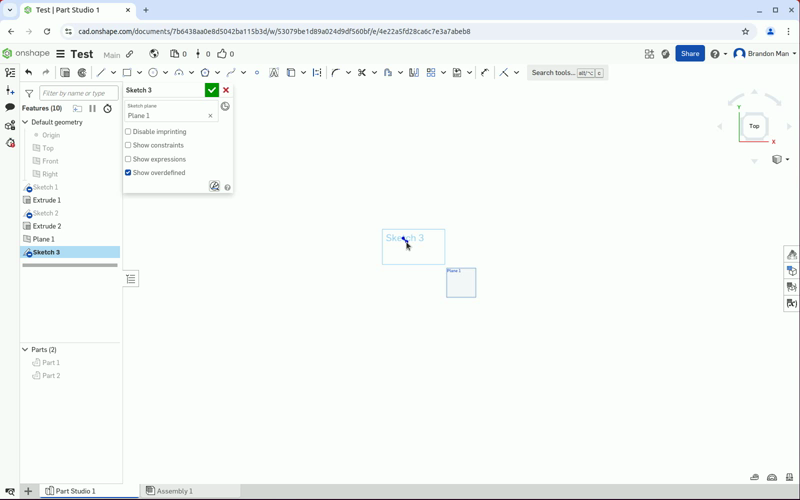
key(a)
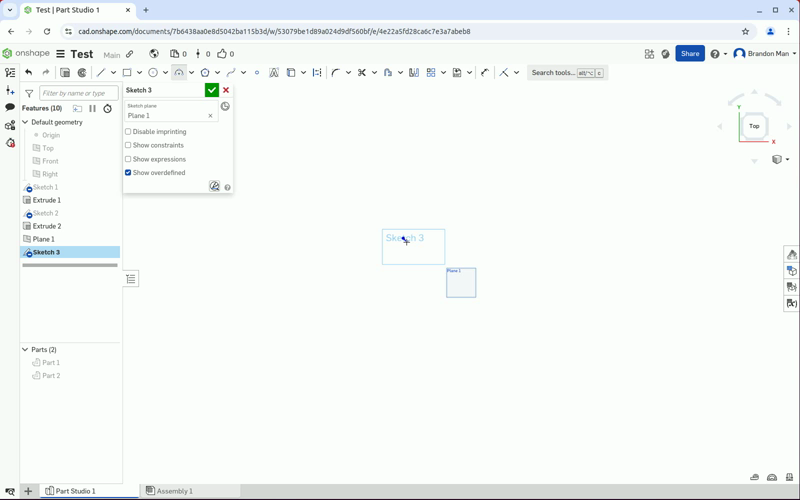
mouse_move(406, 241)
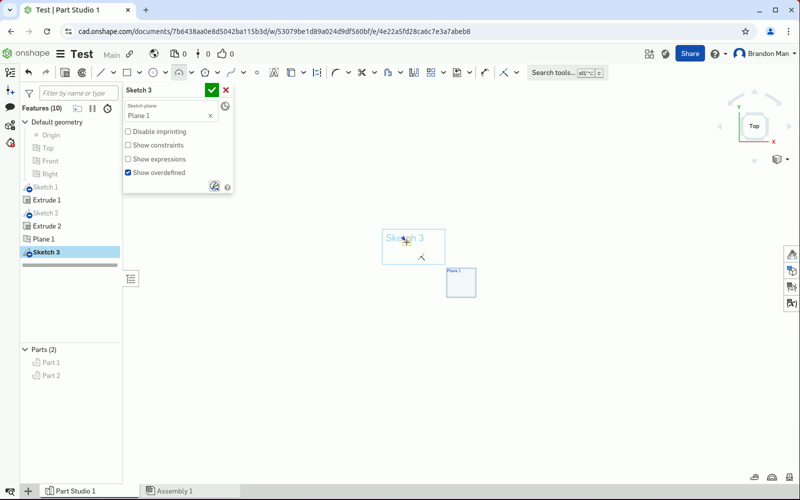
click(406, 241)
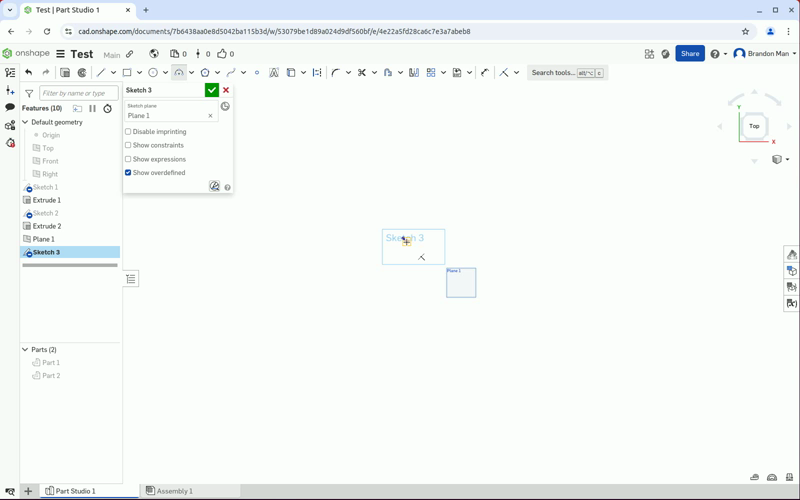
key_down(shift)
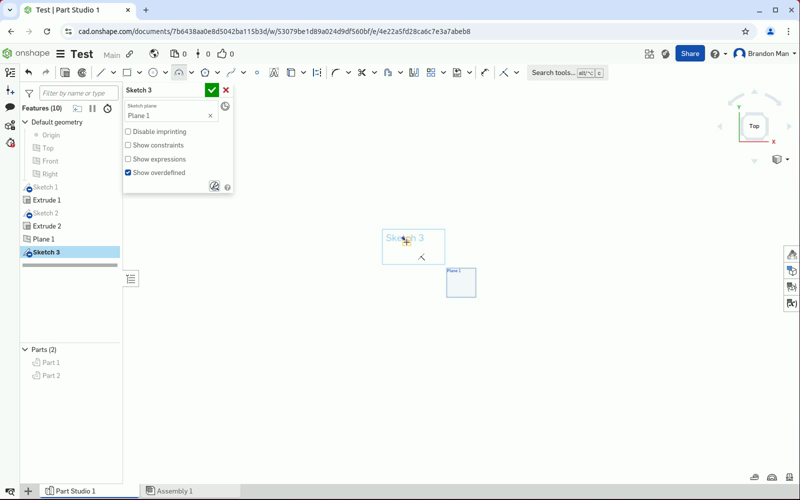
mouse_move(406, 208)
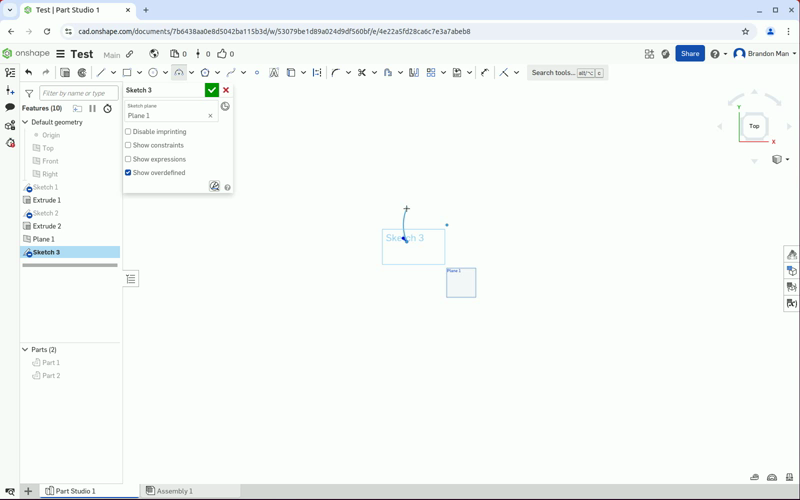
click(406, 208)
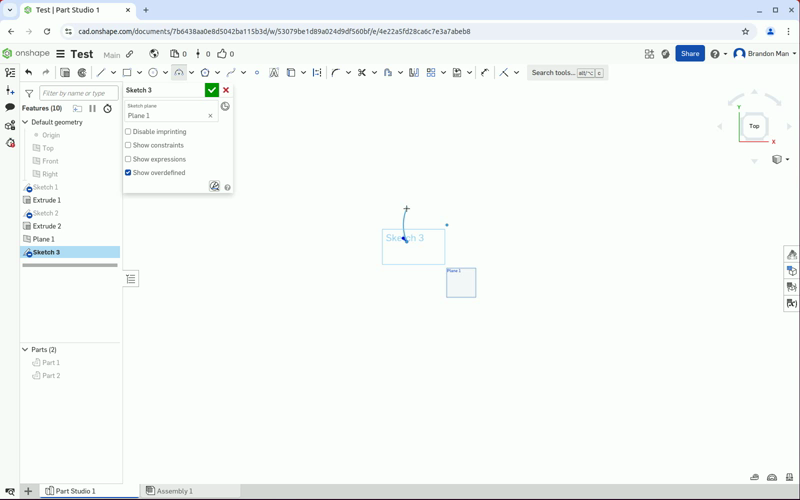
mouse_move(413, 225)
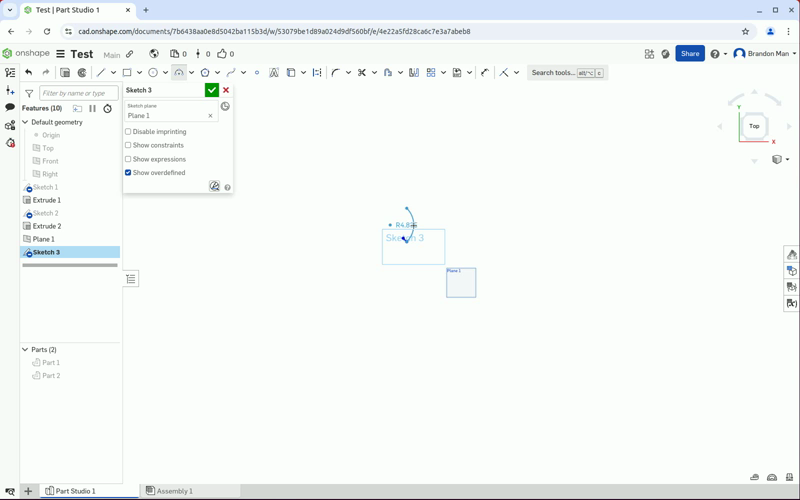
click(413, 225)
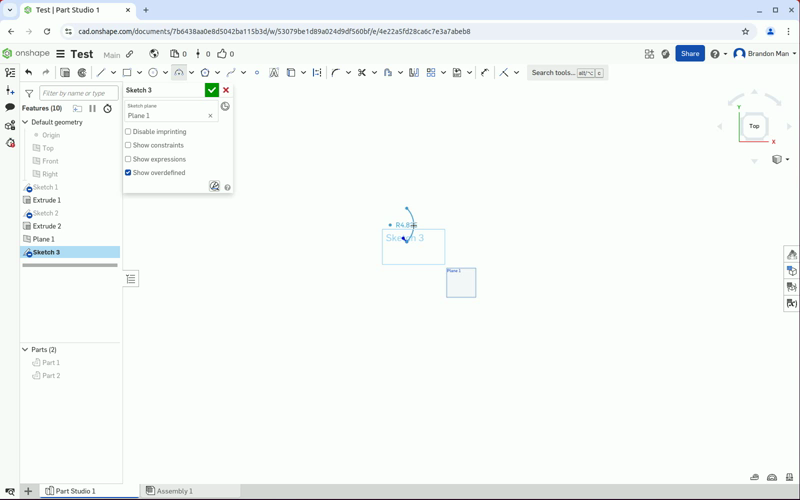
key_up(shift)
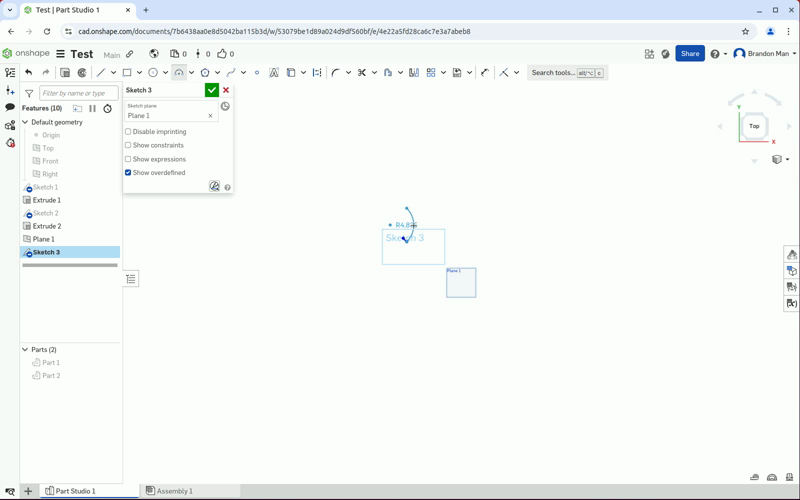
key(esc)
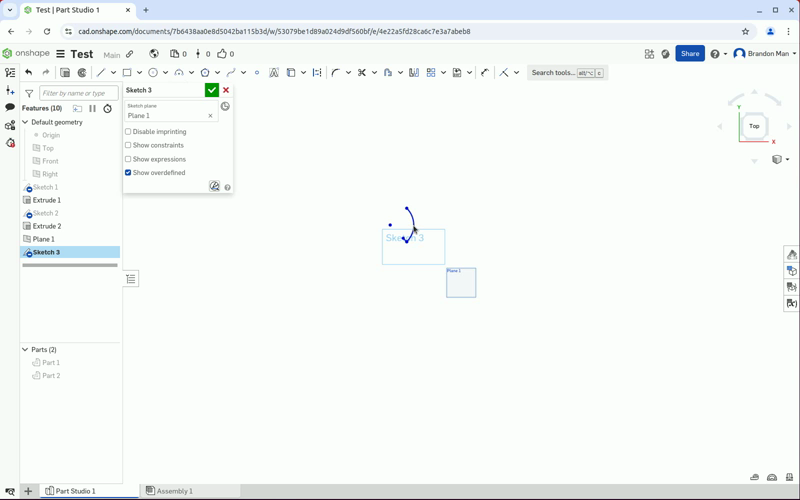
key(l)
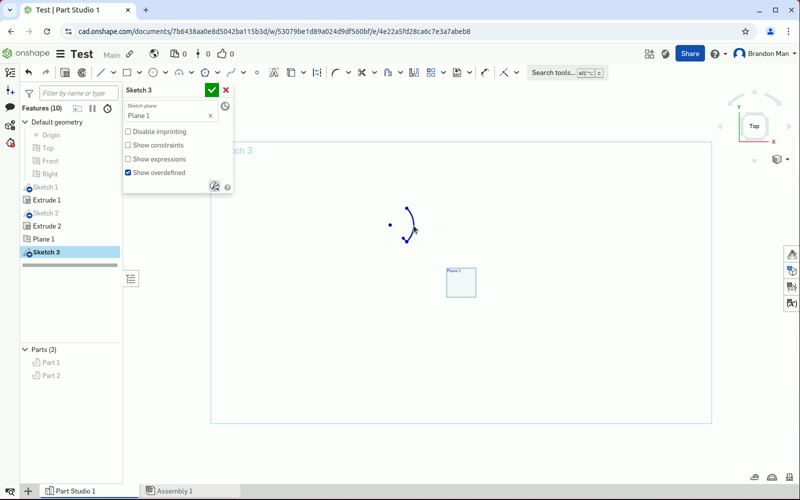
mouse_move(406, 208)
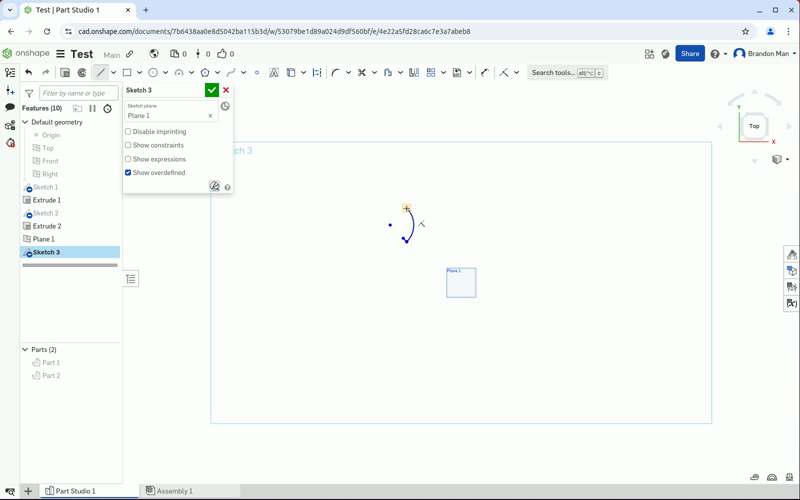
click(406, 208)
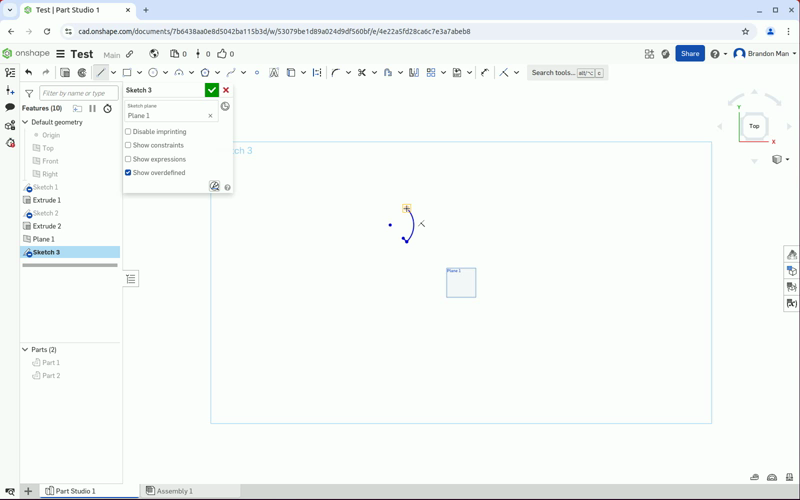
key_down(shift)
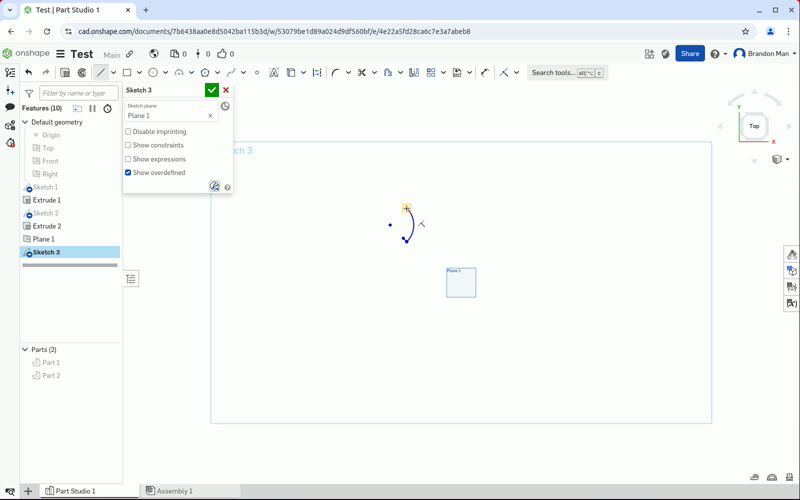
mouse_move(436, 208)
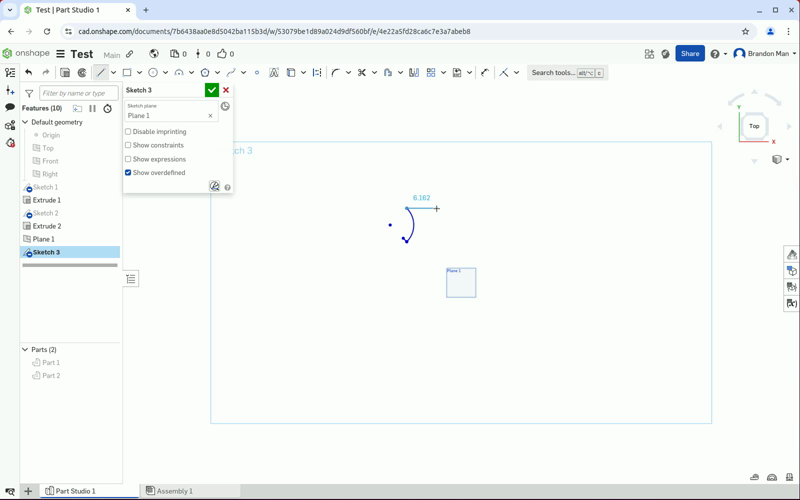
mouse_move(403, 211)
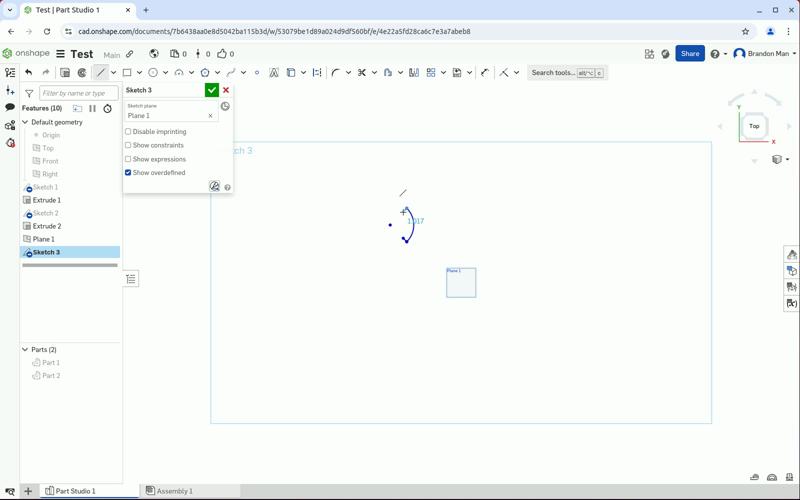
scroll(6)
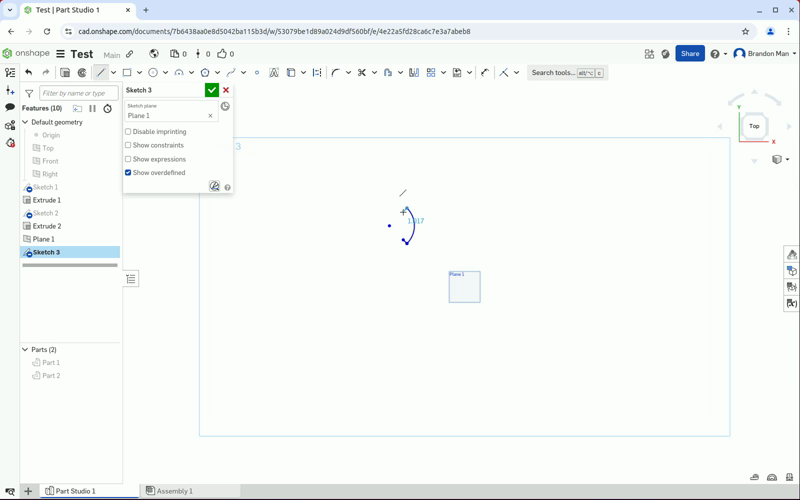
scroll(6)
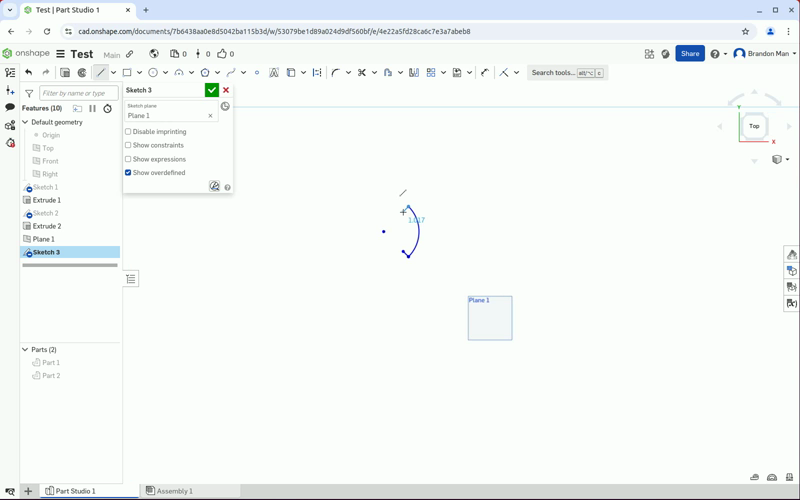
scroll(6)
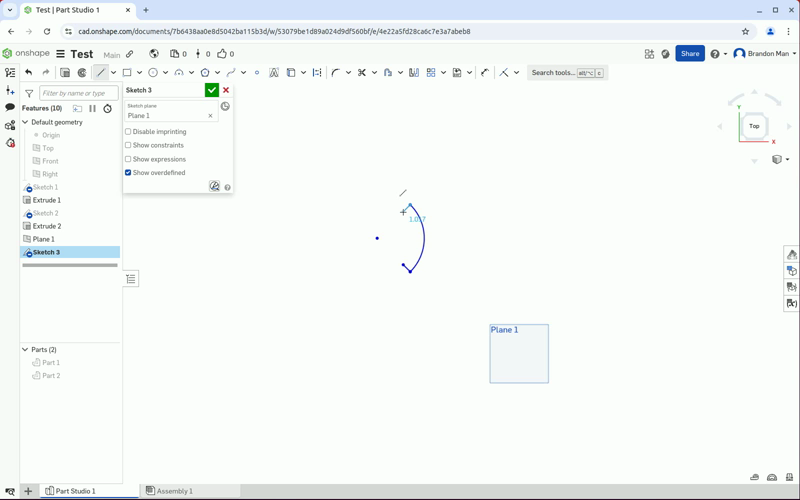
scroll(6)
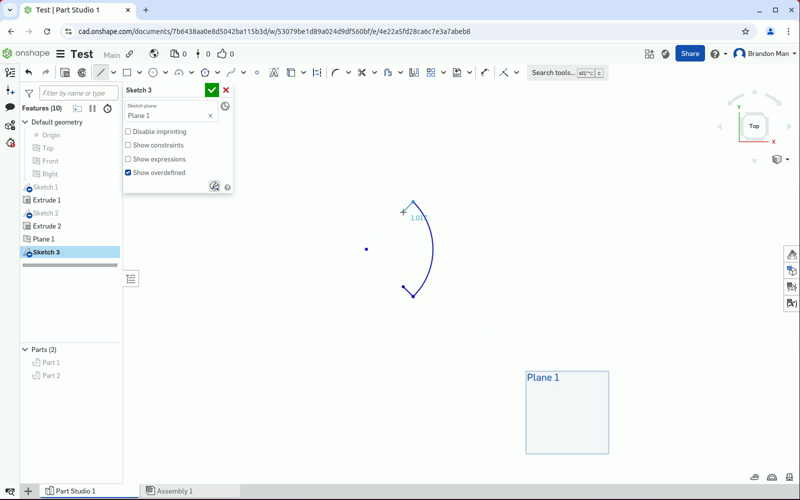
scroll(6)
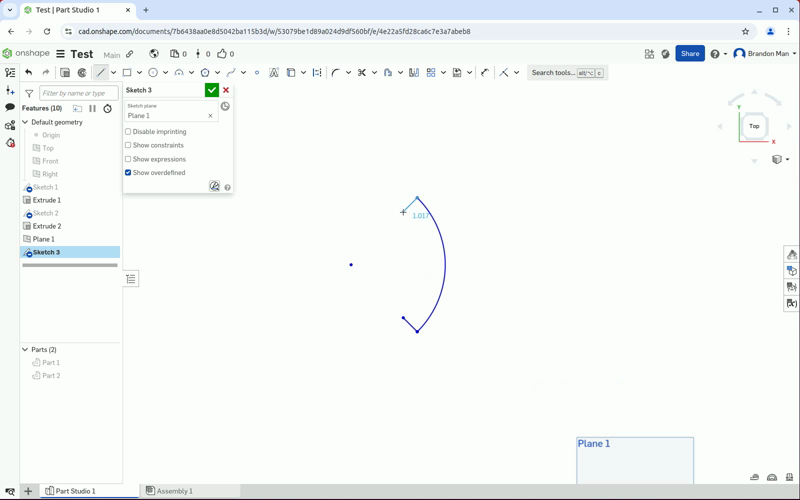
scroll(6)
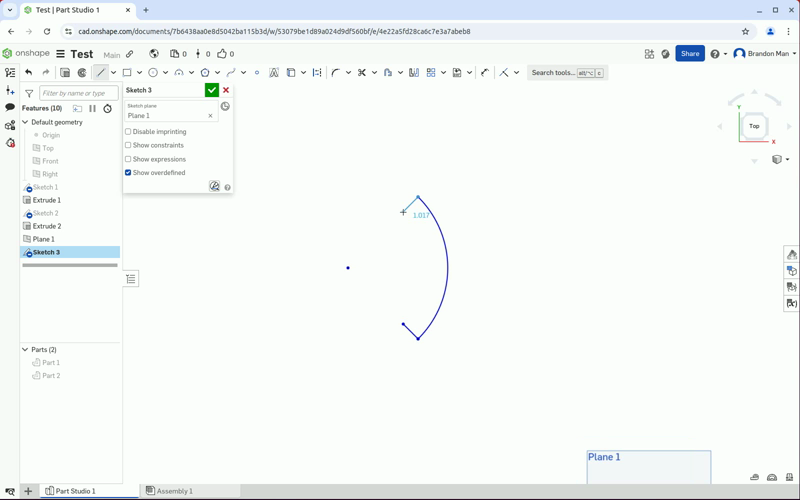
scroll(6)
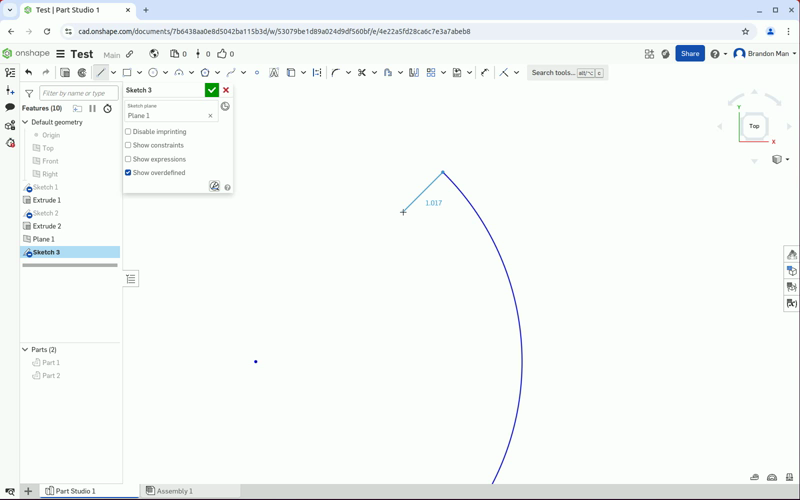
click(403, 211)
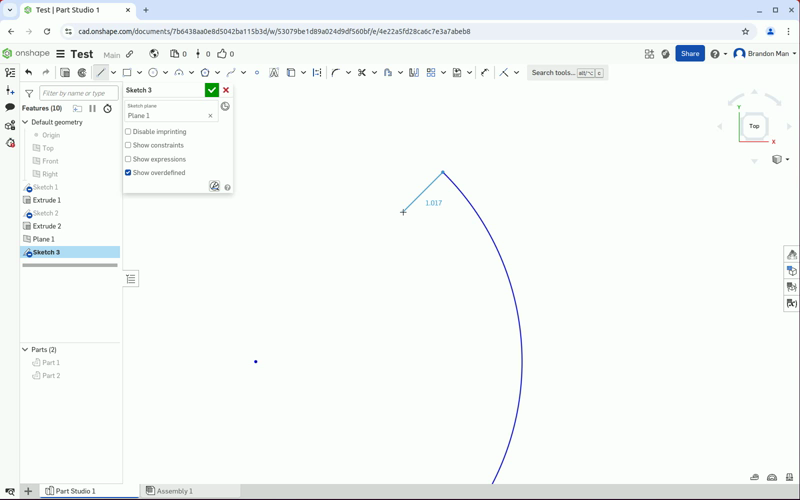
scroll(-6)
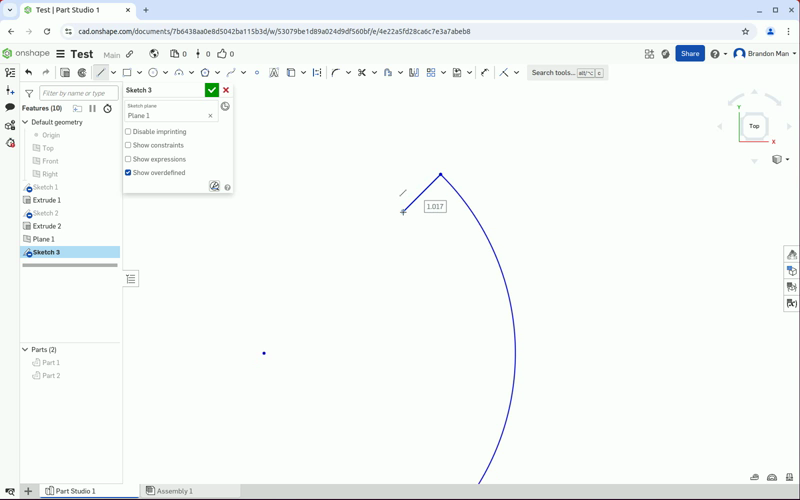
scroll(-6)
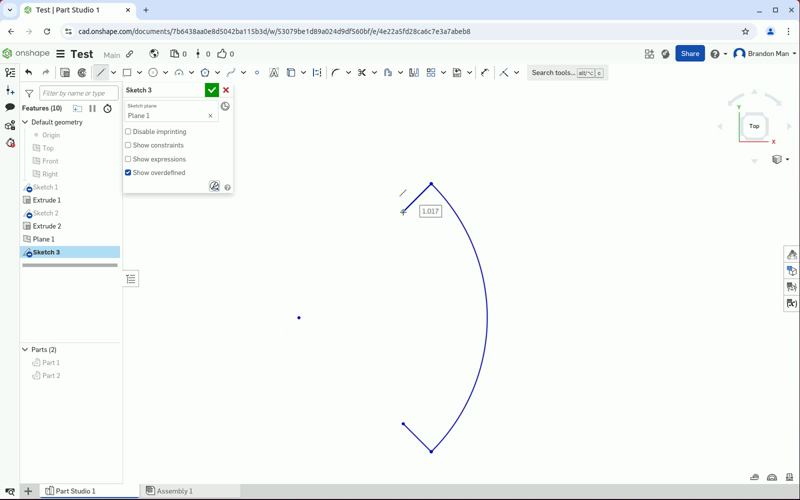
scroll(-6)
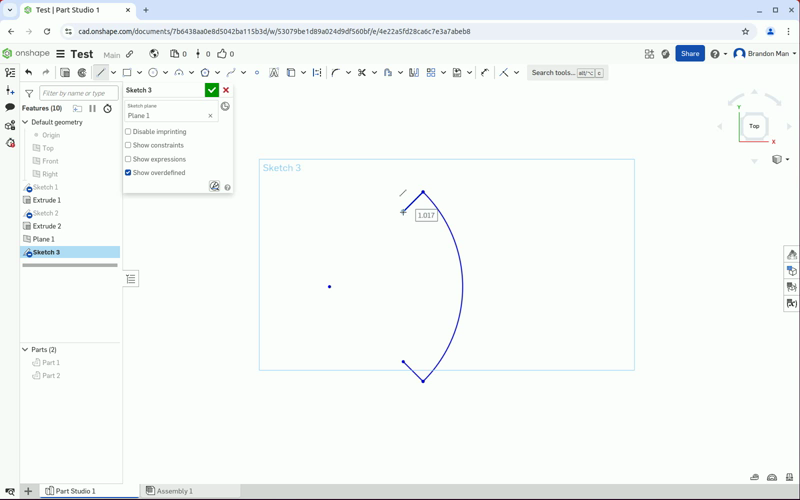
scroll(-6)
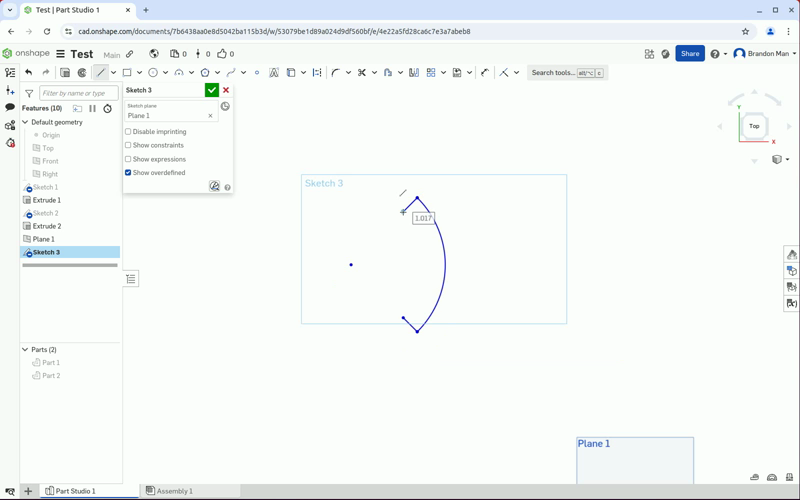
scroll(-6)
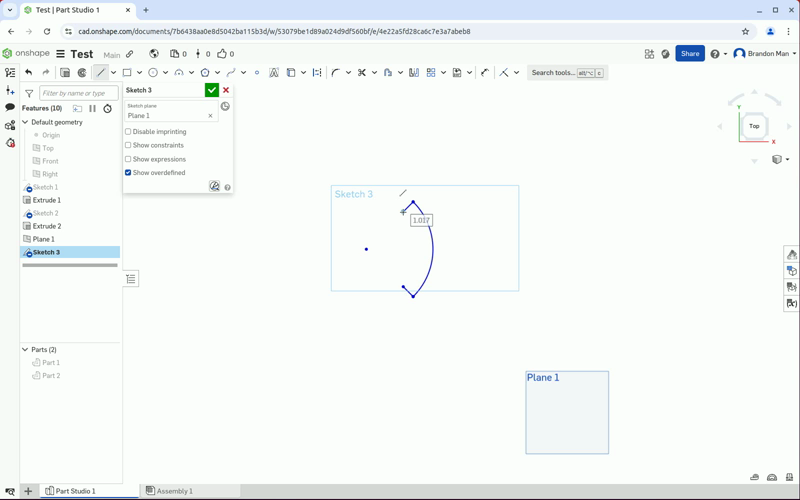
scroll(-6)
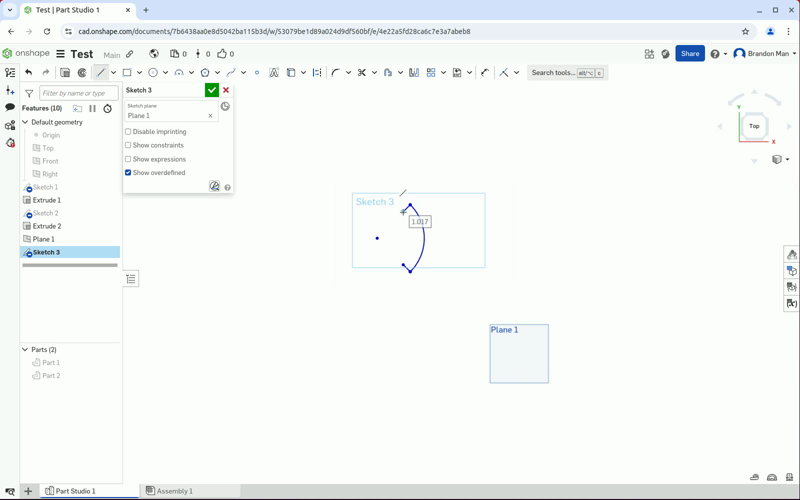
scroll(-6)
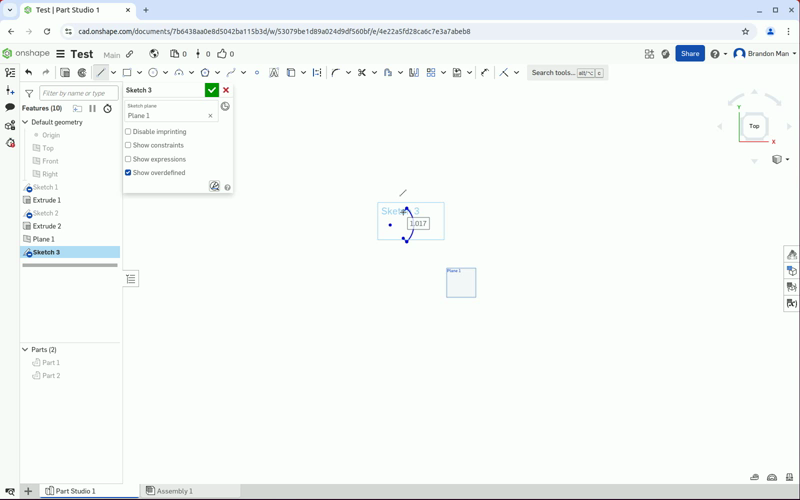
key_up(shift)
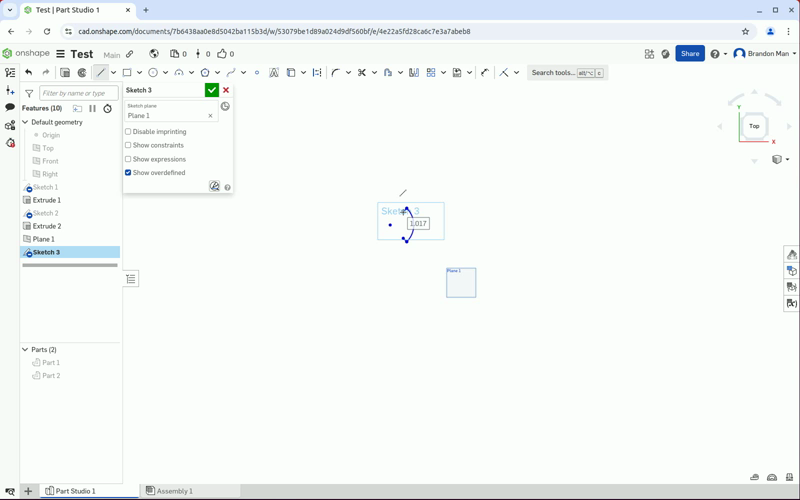
key(esc)
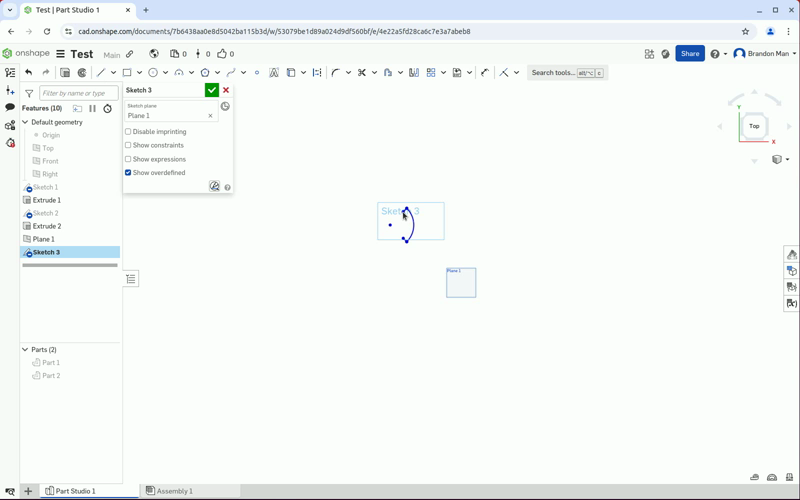
key(a)
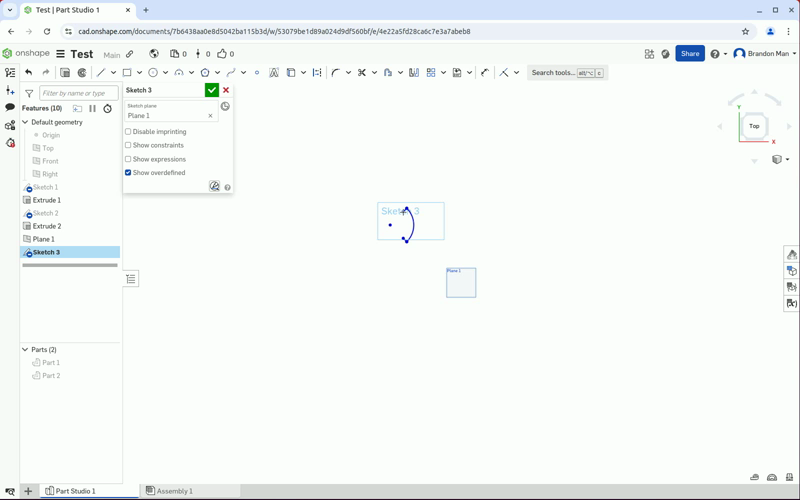
mouse_move(403, 211)
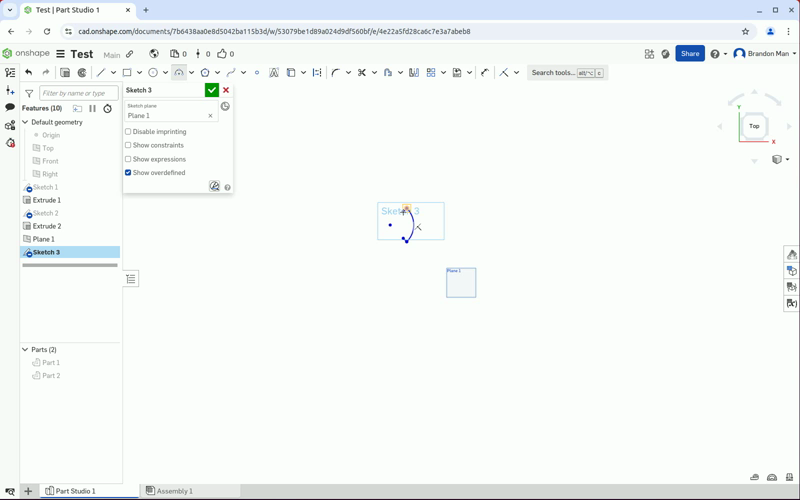
click(403, 211)
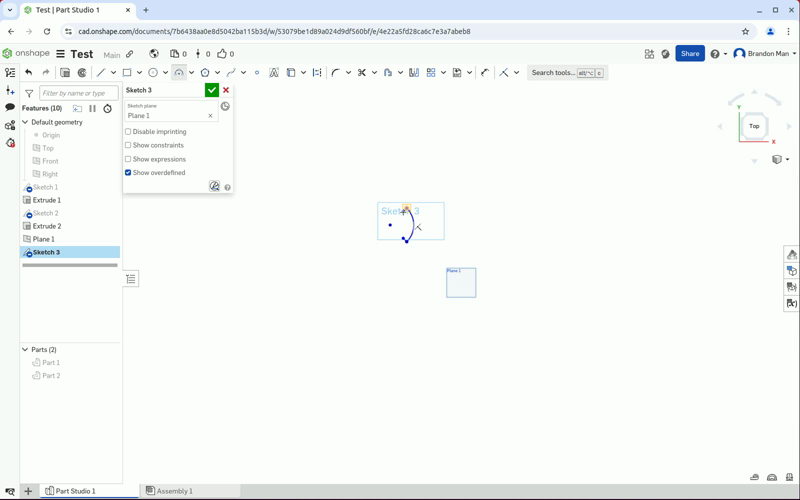
mouse_move(403, 238)
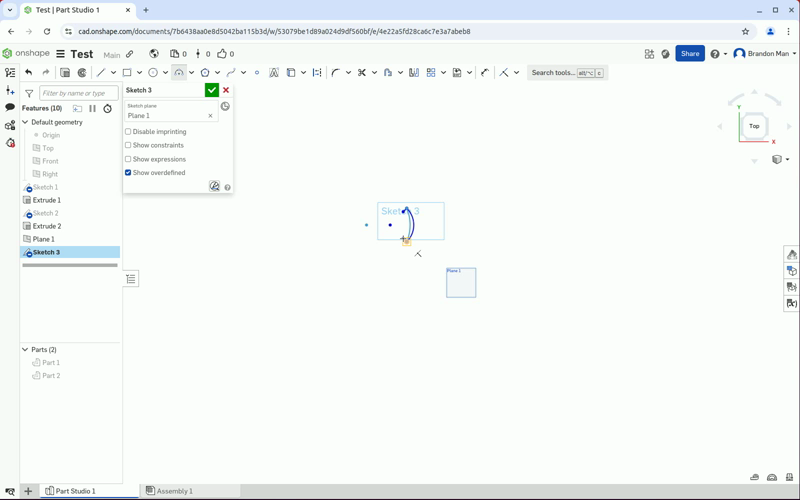
click(403, 238)
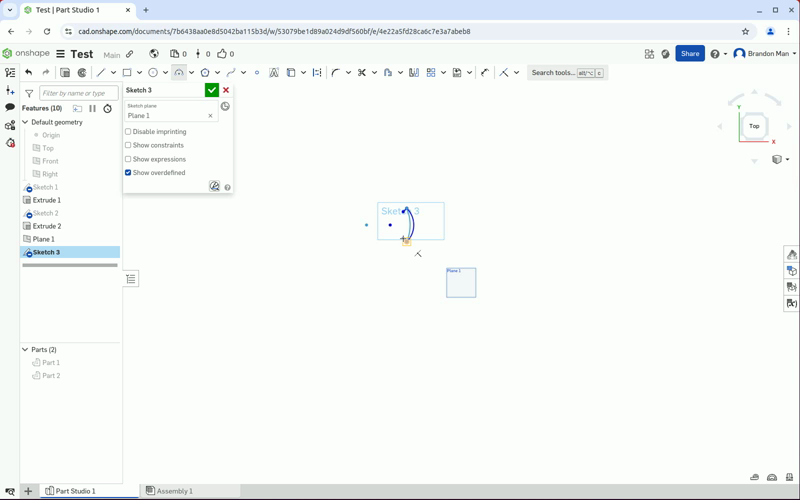
key_down(shift)
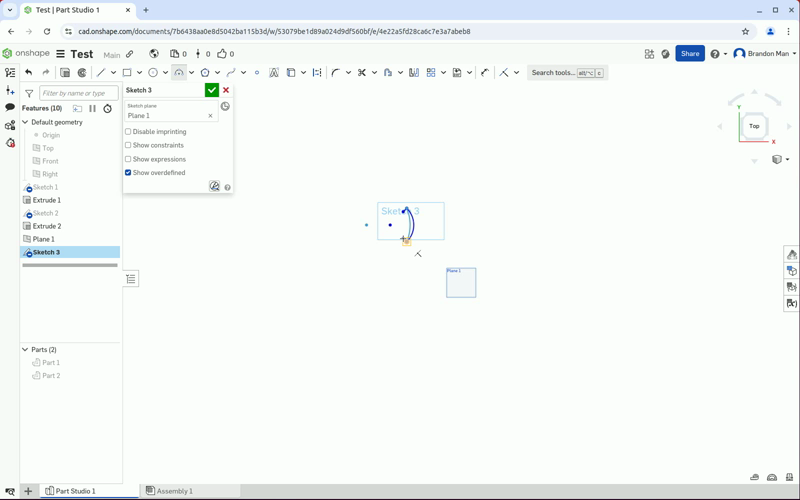
mouse_move(408, 225)
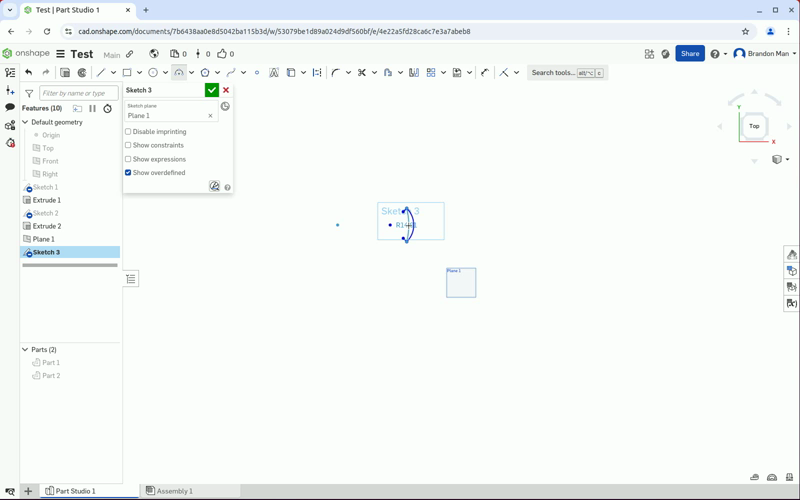
click(408, 225)
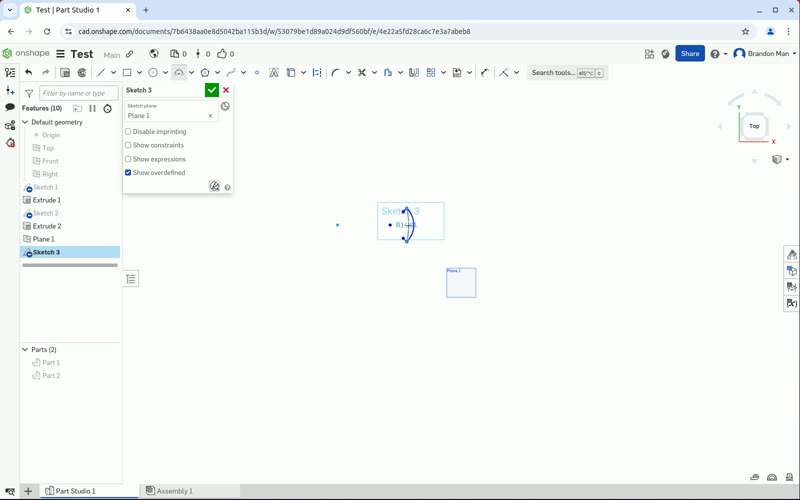
key_up(shift)
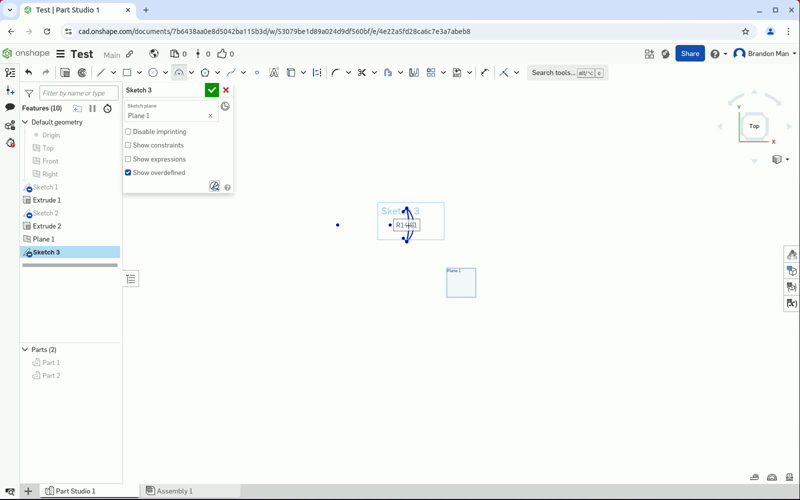
key(esc)
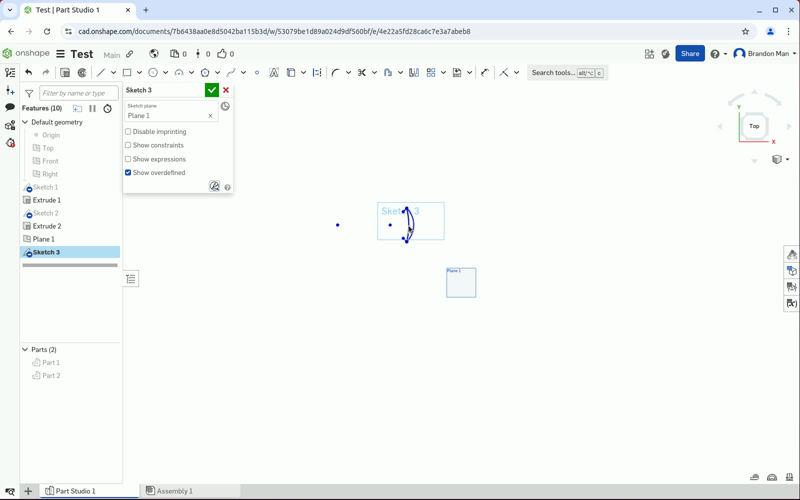
mouse_move(408, 211)
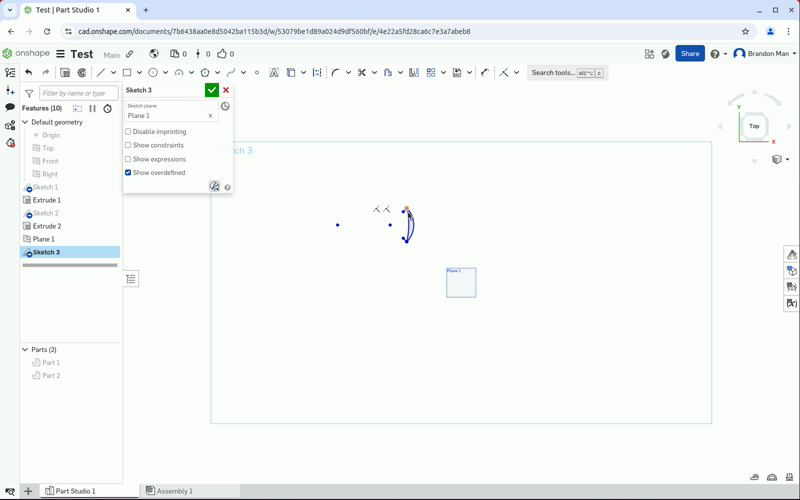
scroll(6)
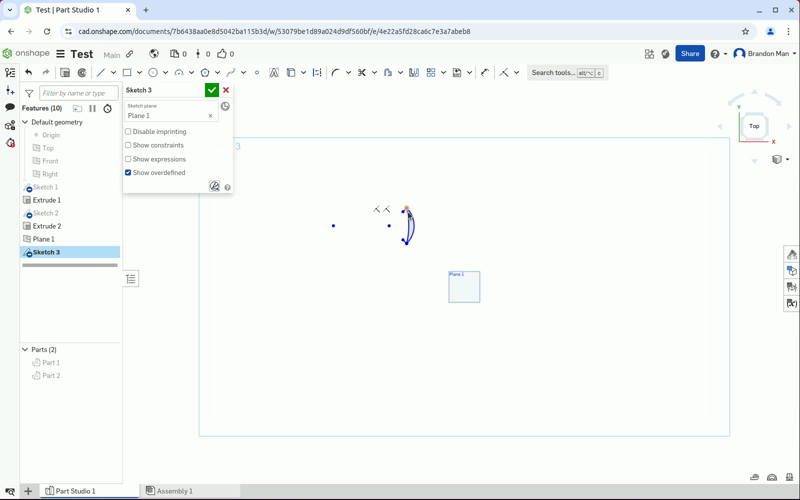
scroll(6)
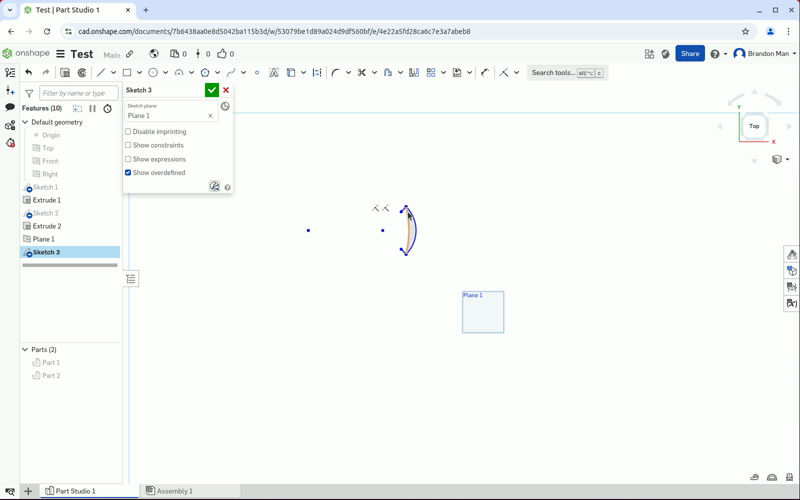
scroll(6)
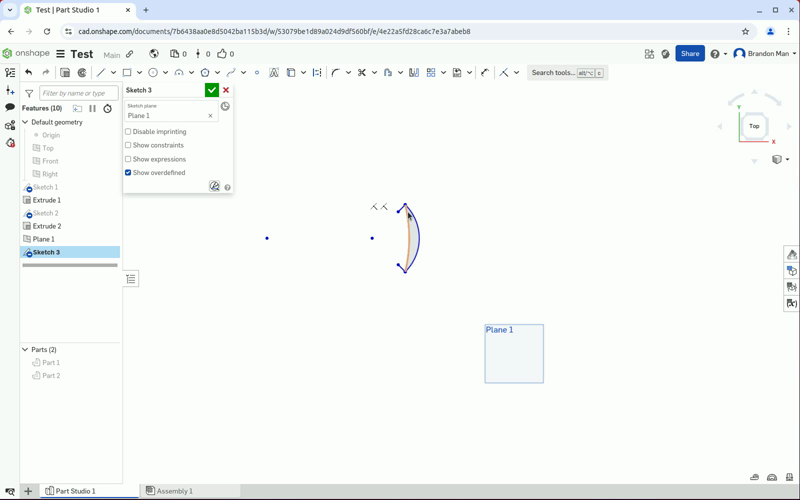
scroll(6)
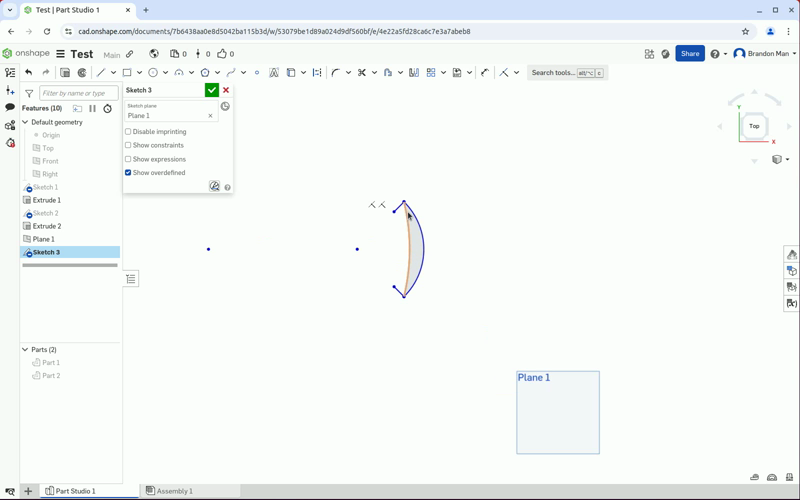
scroll(6)
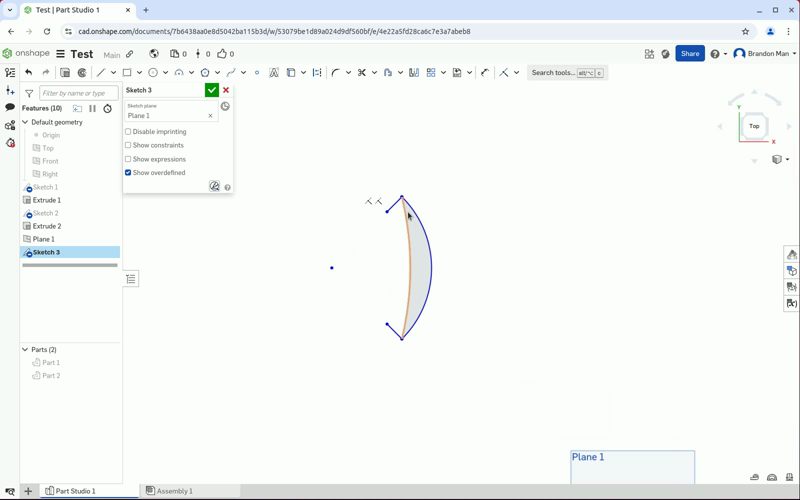
scroll(6)
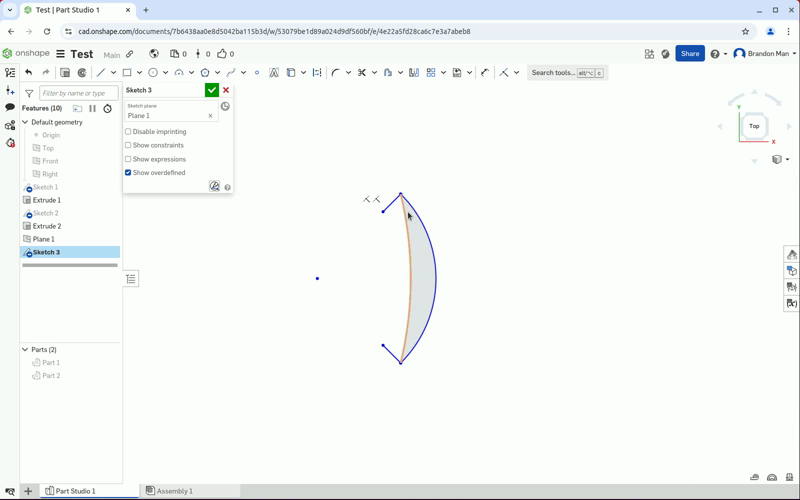
scroll(6)
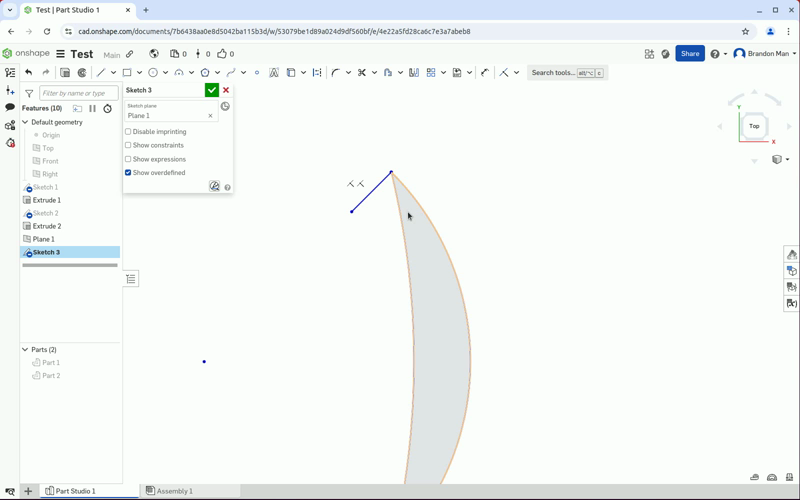
click(408, 211)
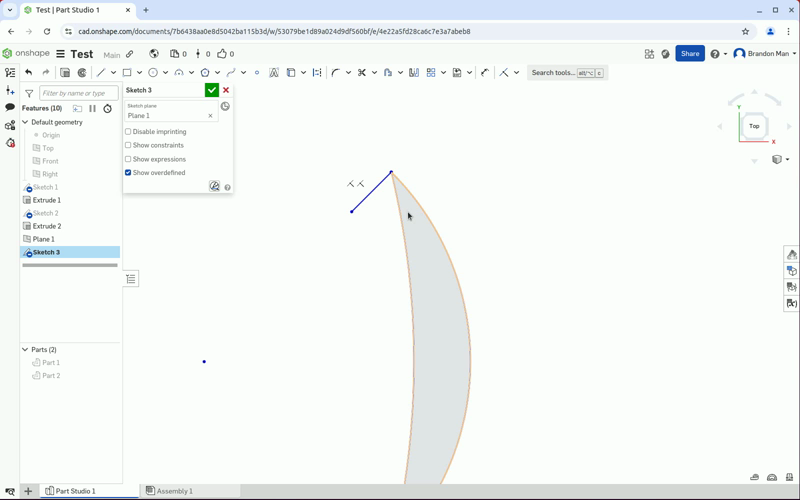
scroll(-6)
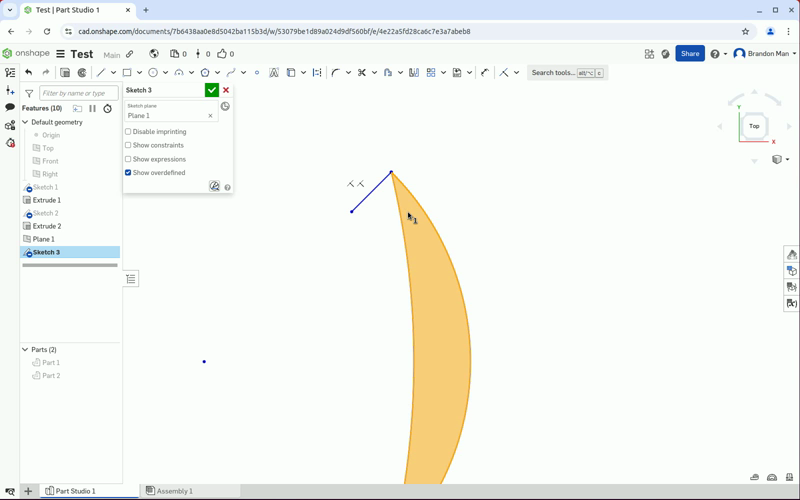
scroll(-6)
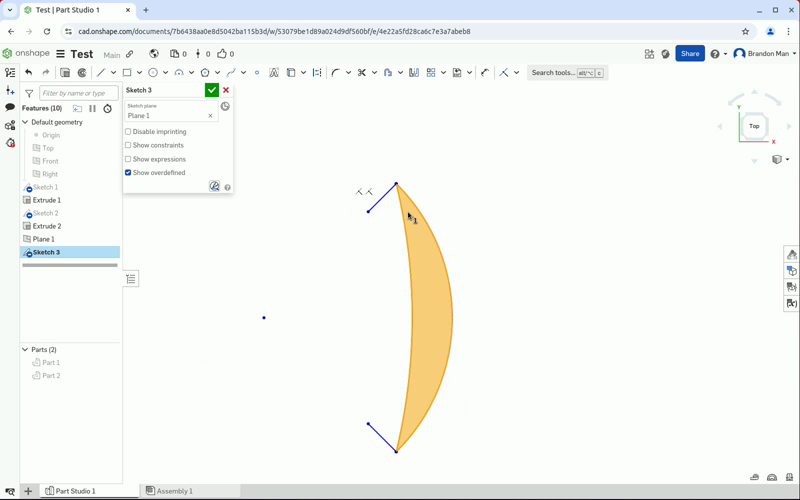
scroll(-6)
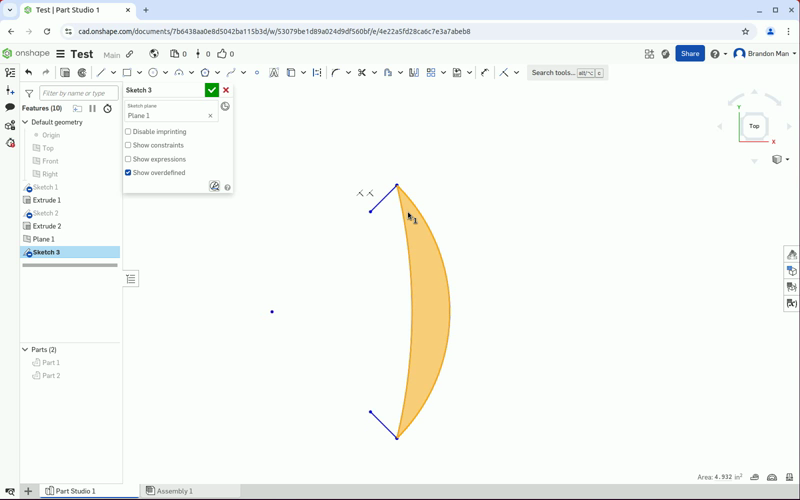
scroll(-6)
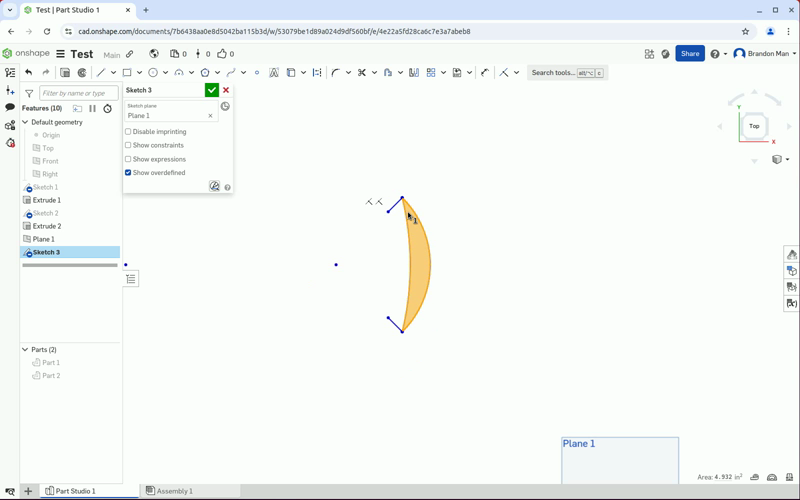
scroll(-6)
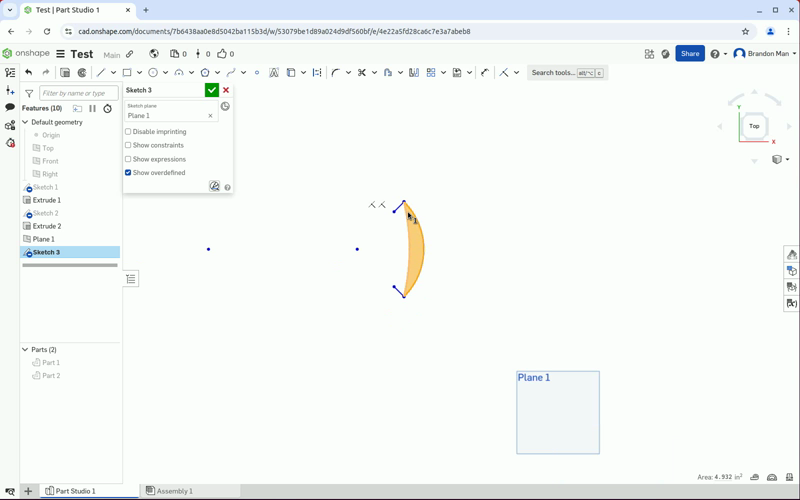
scroll(-6)
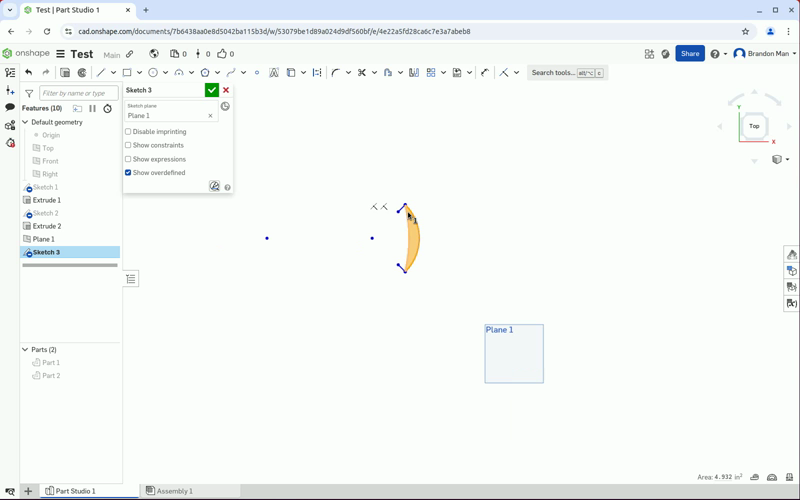
scroll(-6)
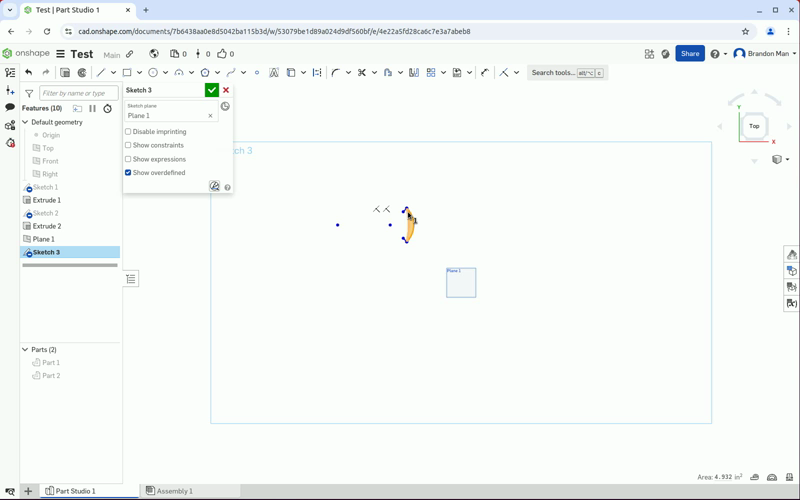
mouse_move(73, 352)
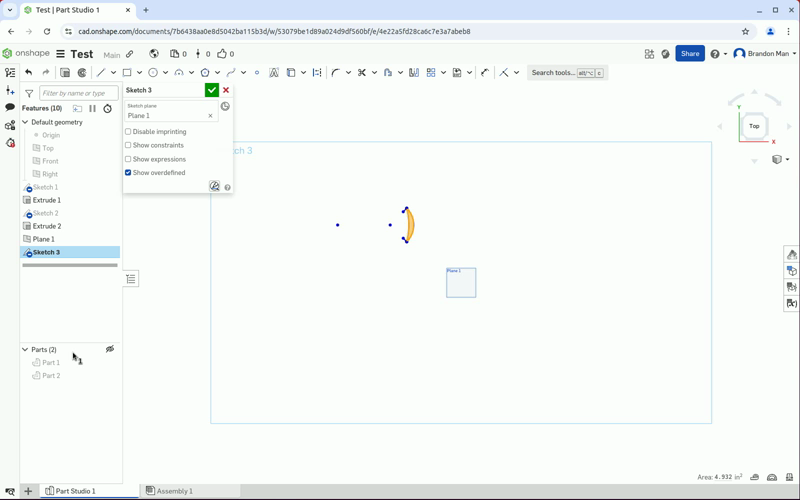
key(shift+y)
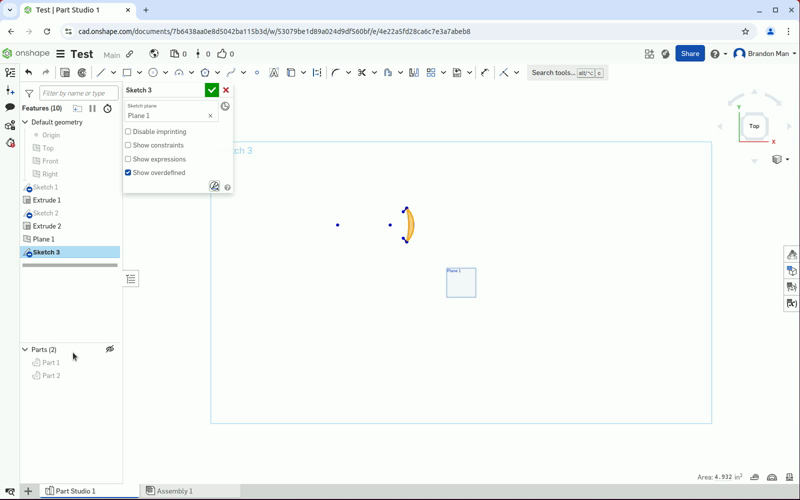
key(shift+e)
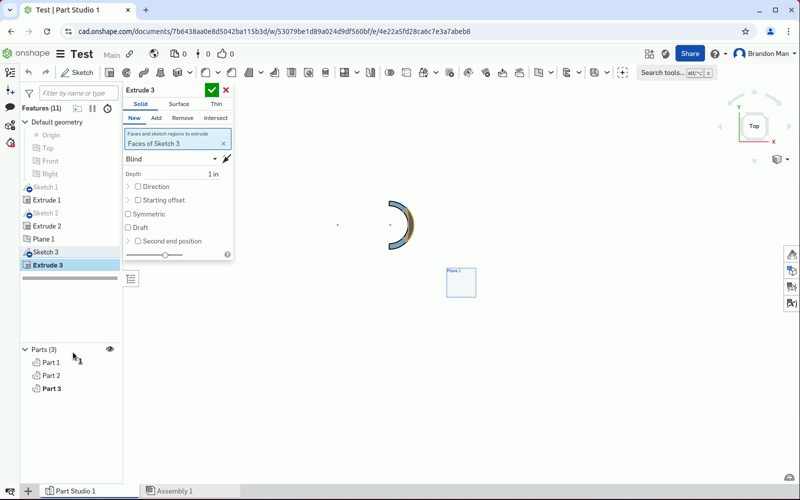
mouse_move(143, 106)
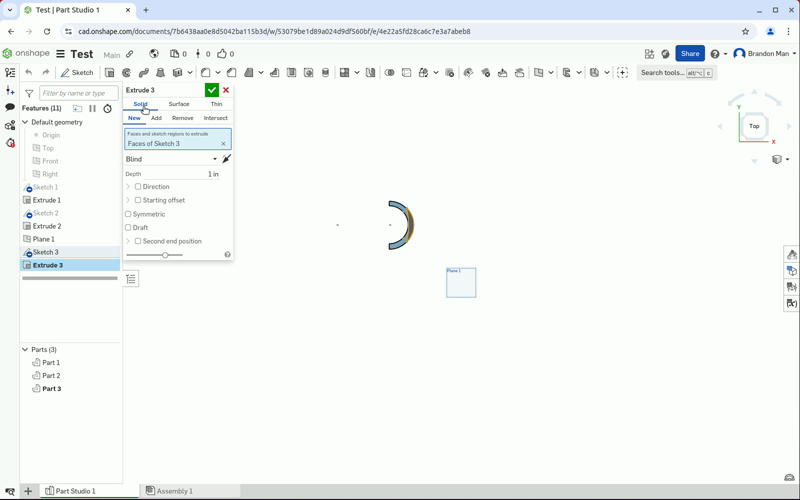
click(143, 106)
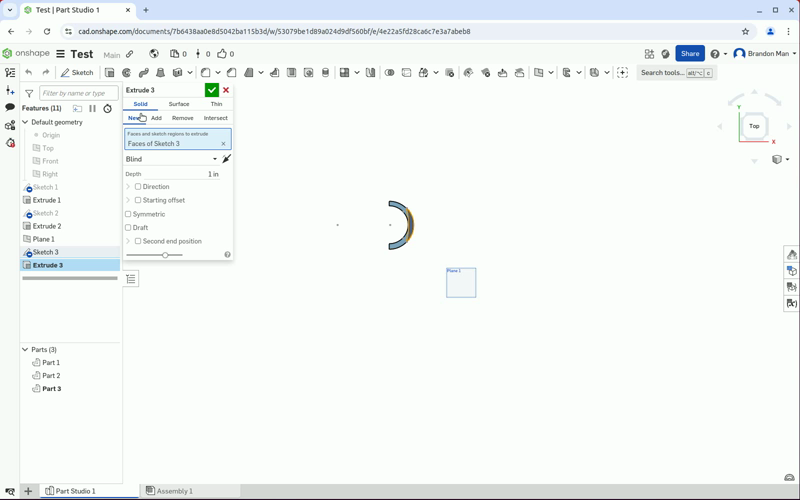
mouse_move(137, 120)
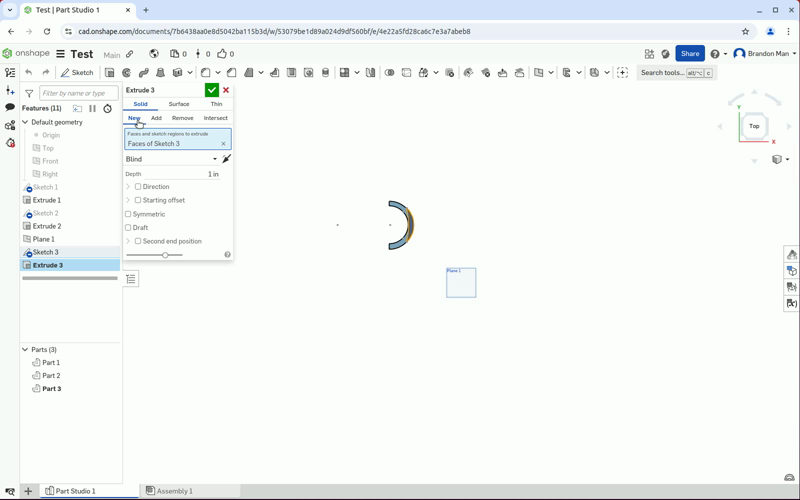
click(137, 120)
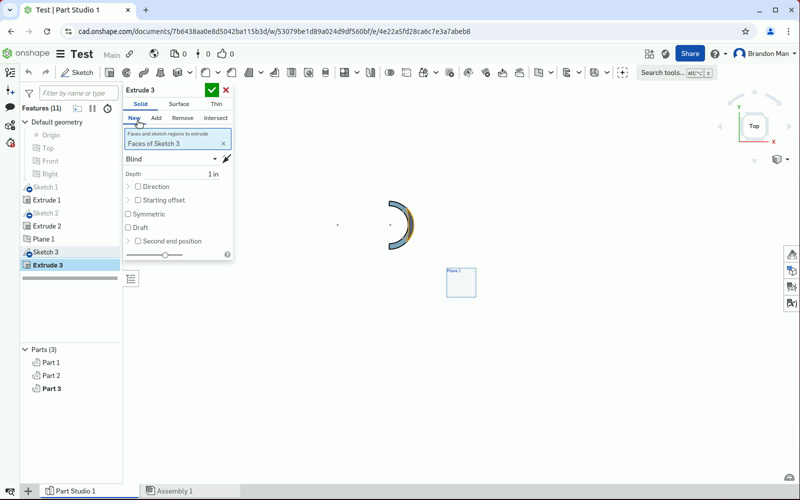
key(tab, 4)
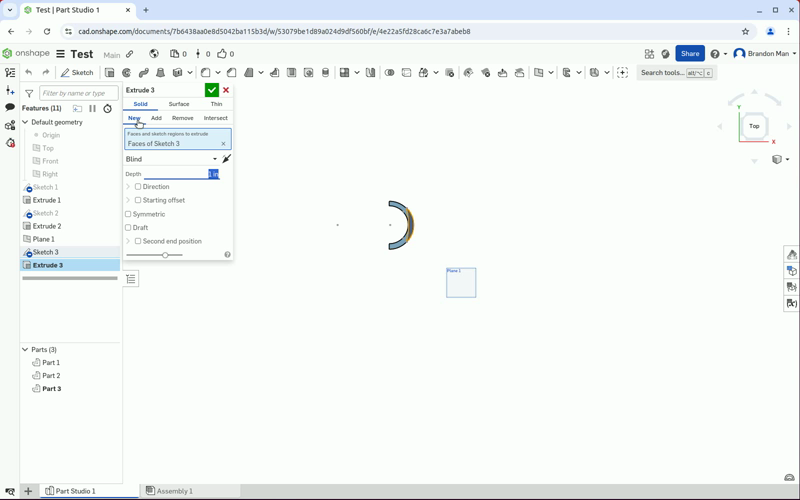
text(4.333)
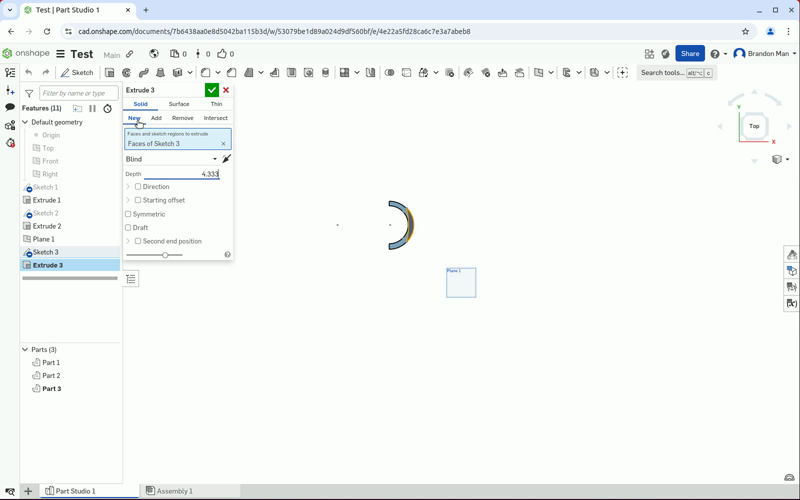
key(enter)
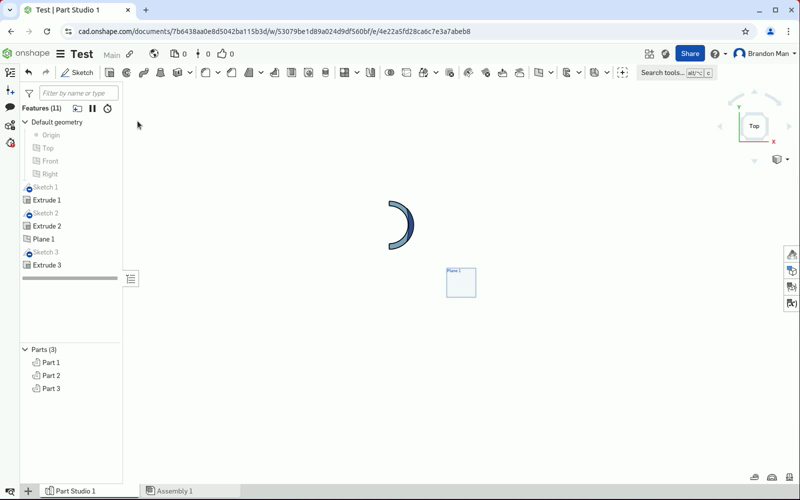
key(shift+h)
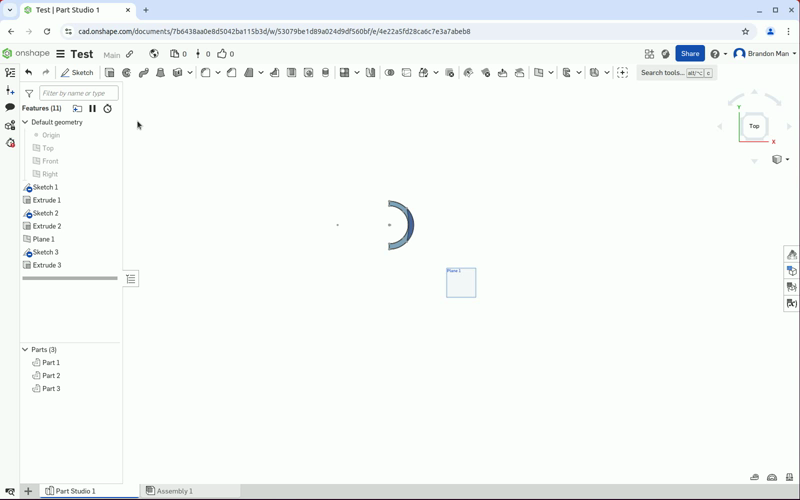
key(shift+h)
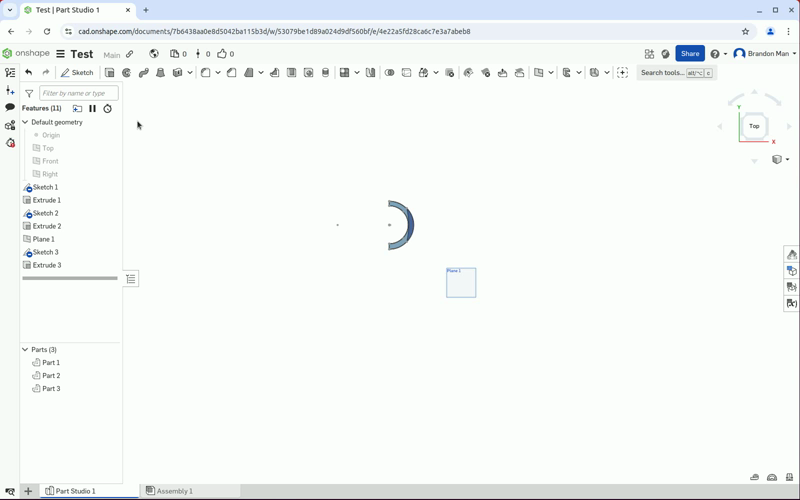
key(shift+7)
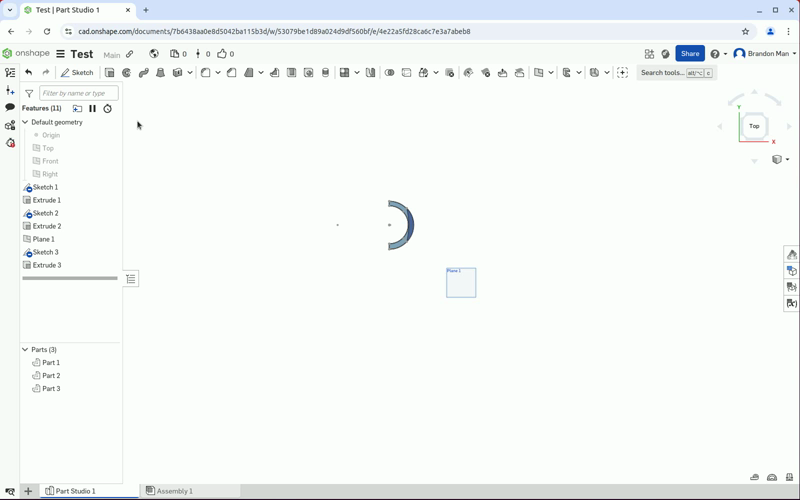
key(up, 3)
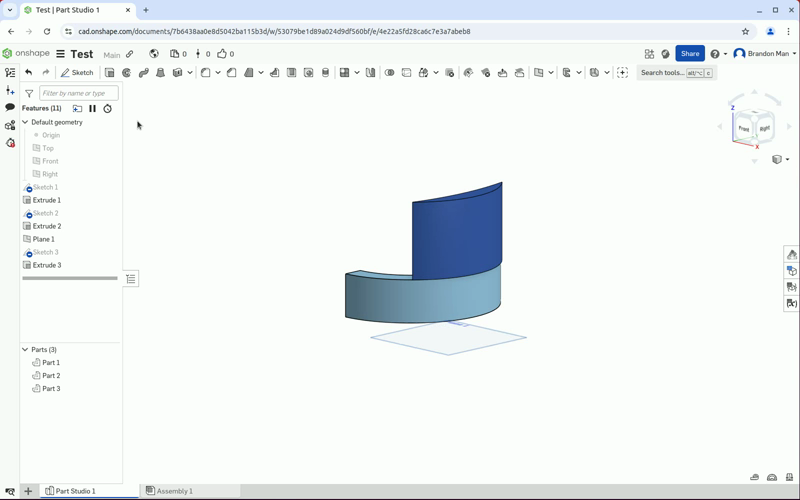
key(left, 3)
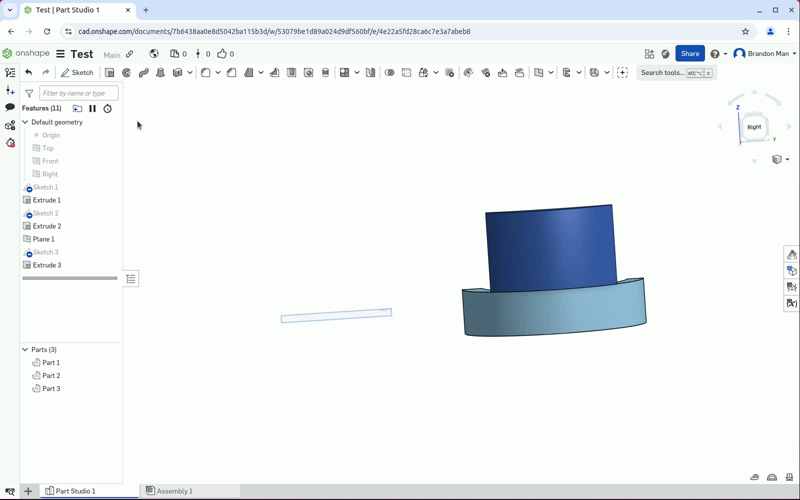
key(right, 3)
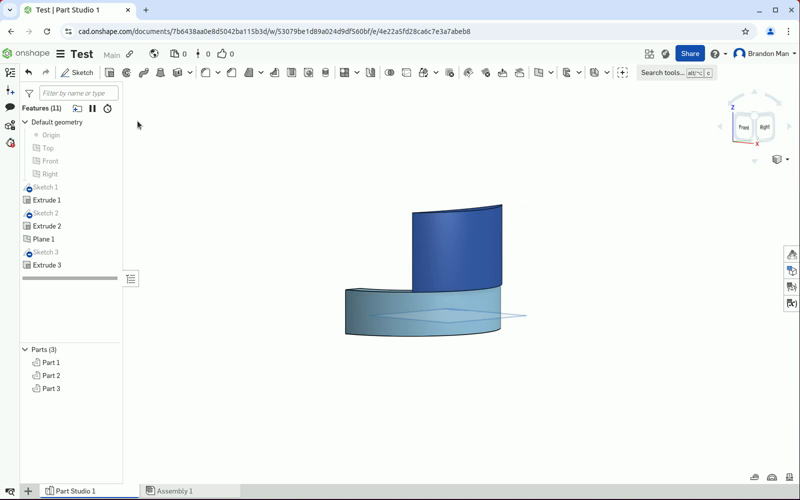
key(down, 3)
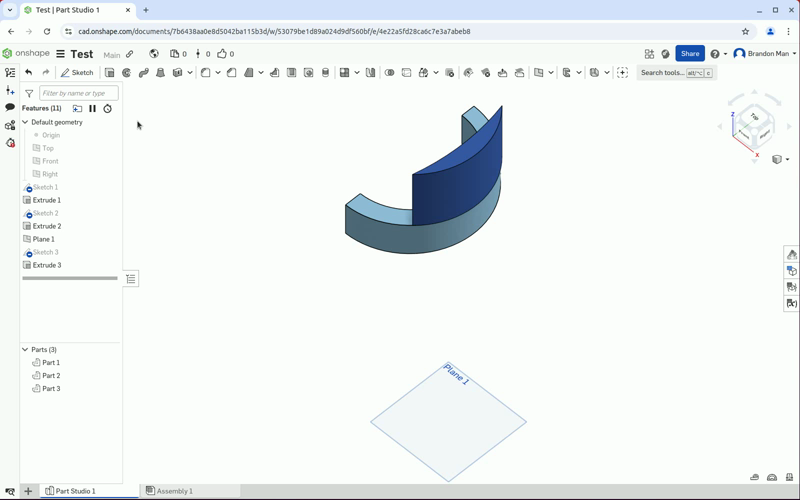
mouse_move(73, 189)
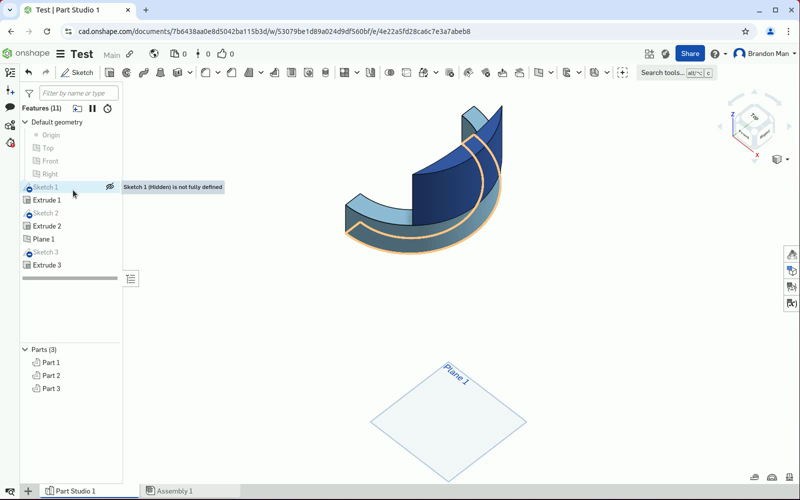
click(73, 189)